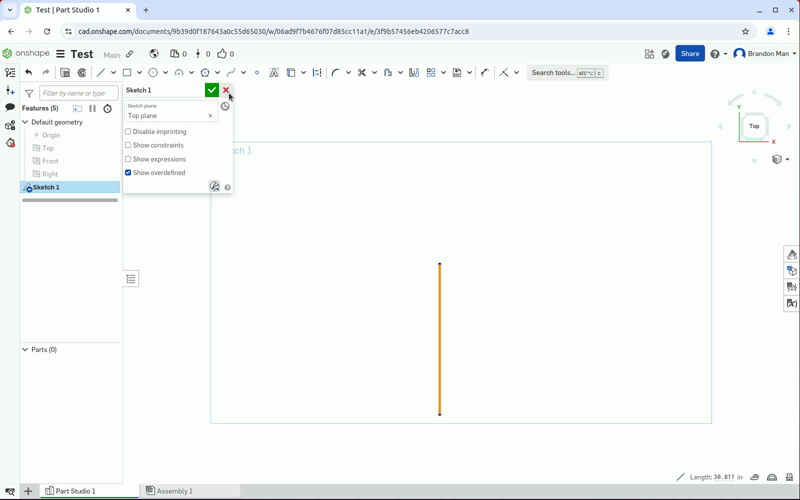
key(shift+h)
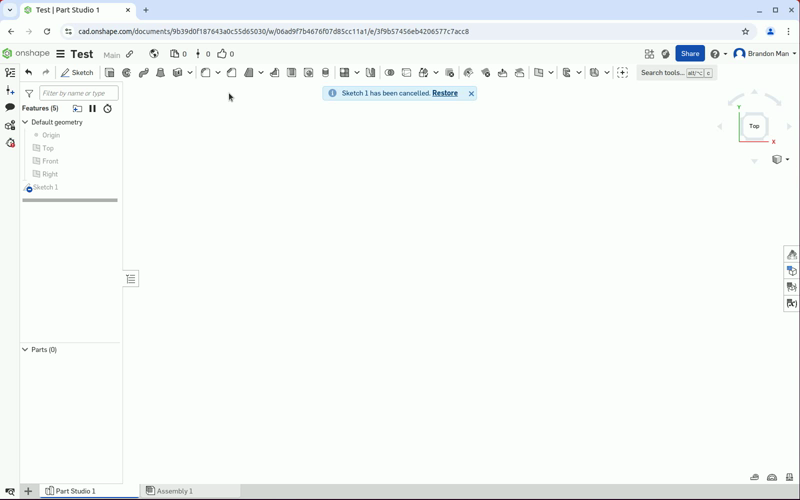
mouse_move(73, 352)
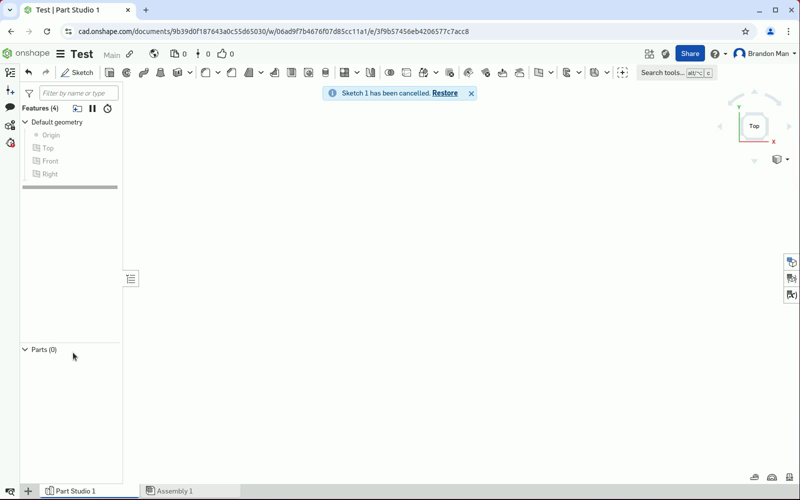
key(y)
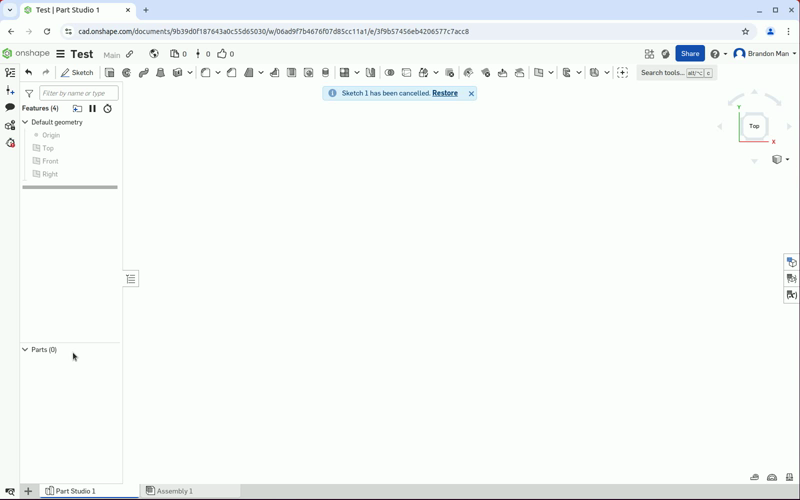
key(shift+p)
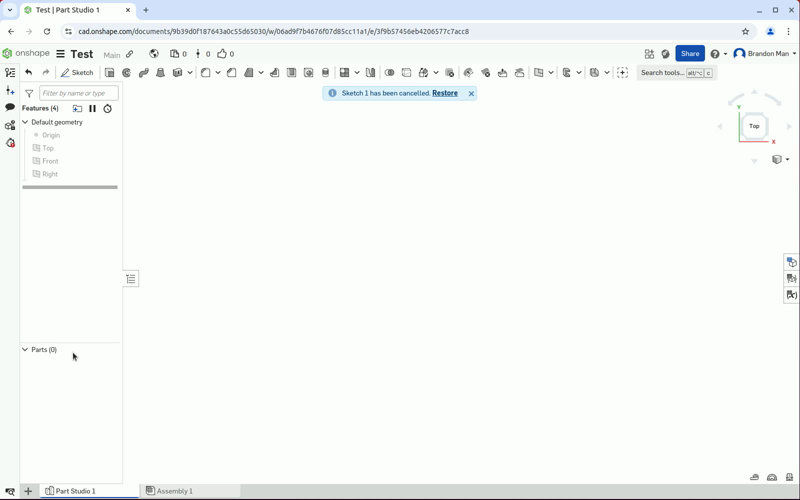
key(space)
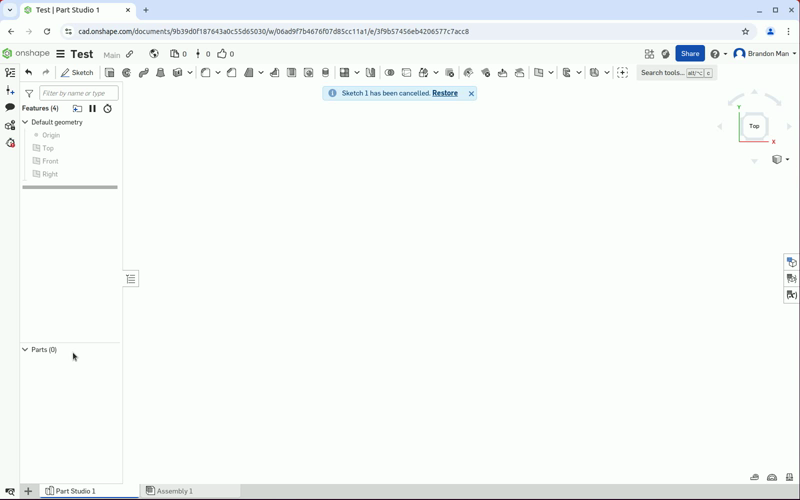
key_down(shift)
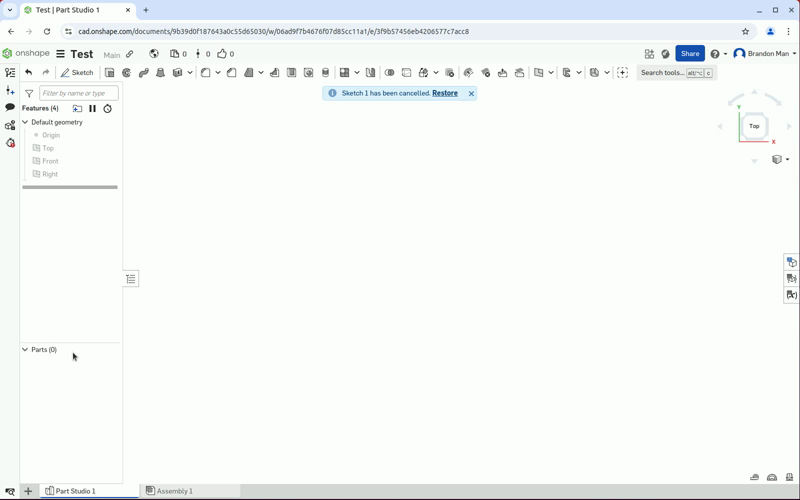
key(up)
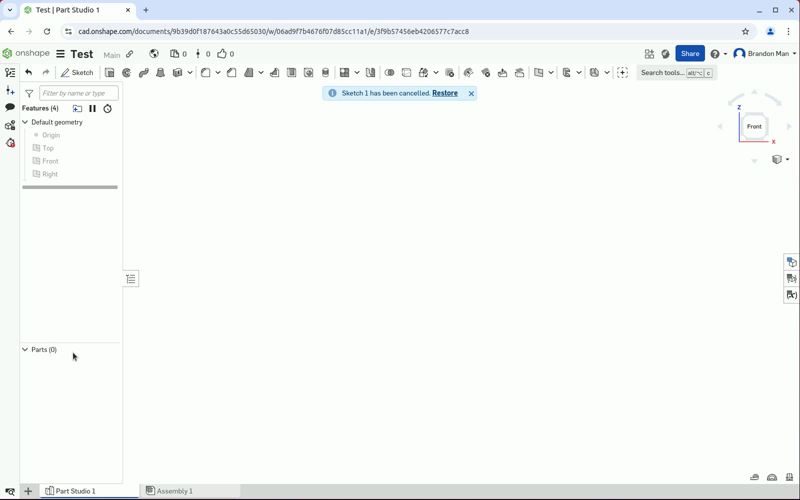
key_up(shift)
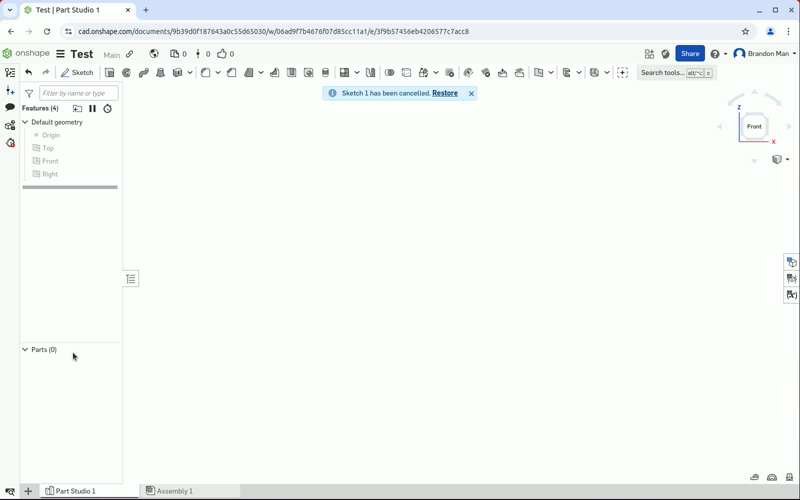
mouse_move(73, 352)
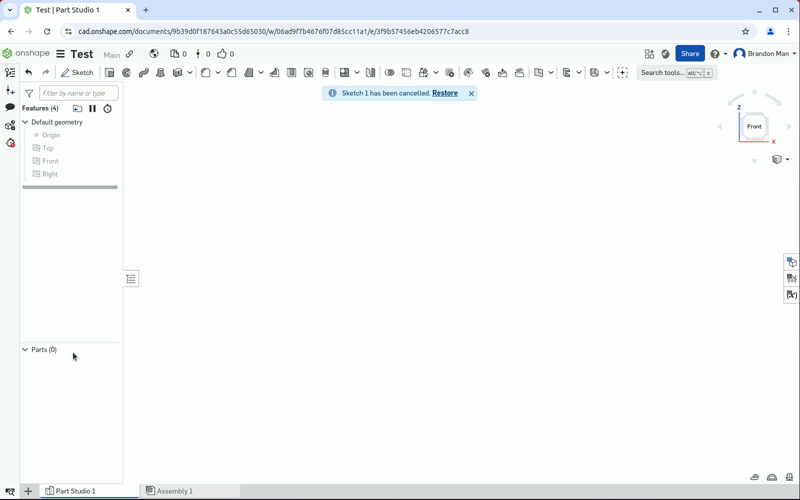
key(shift+y)
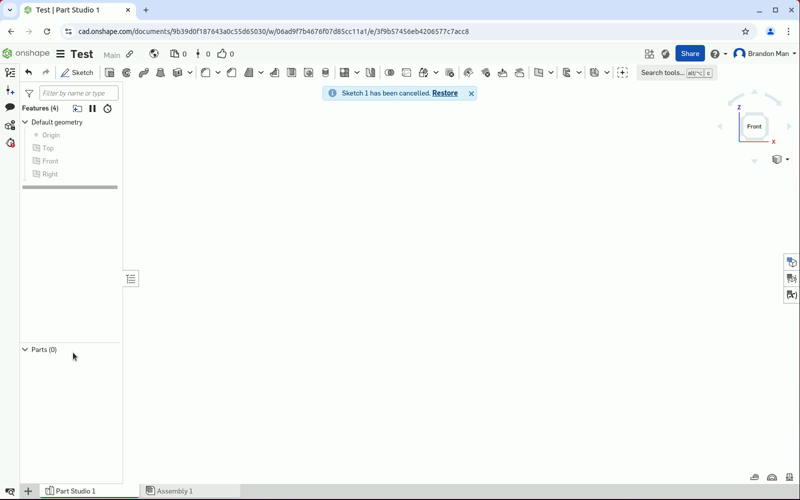
key(shift+s)
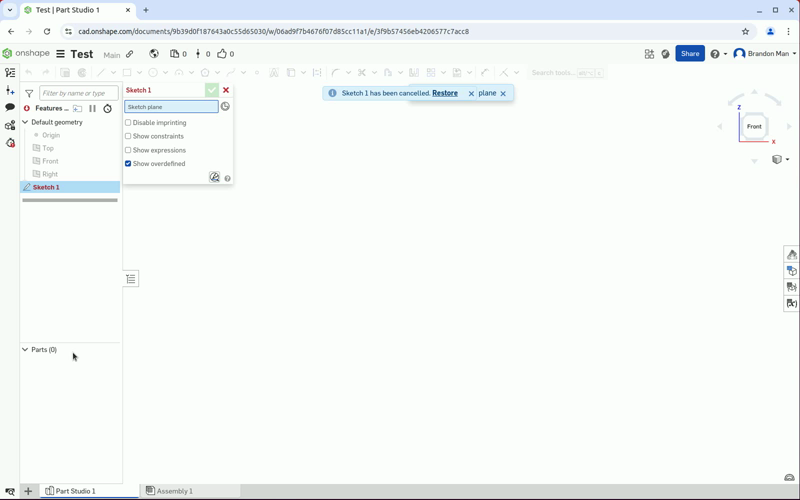
mouse_move(73, 163)
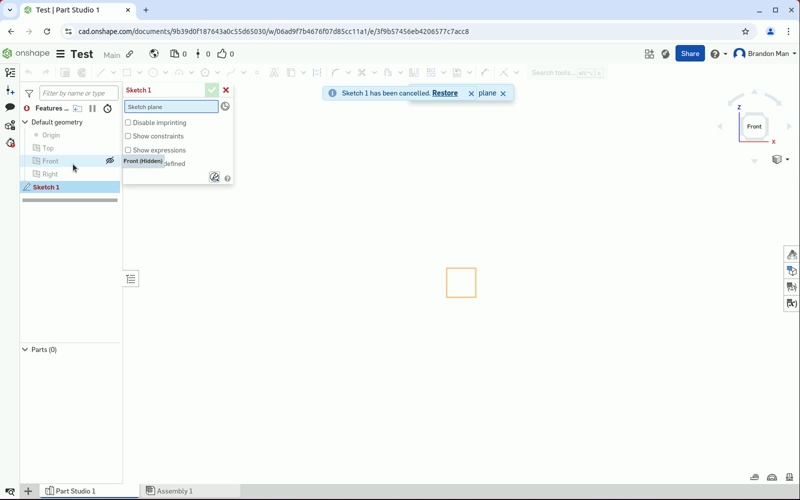
click(73, 163)
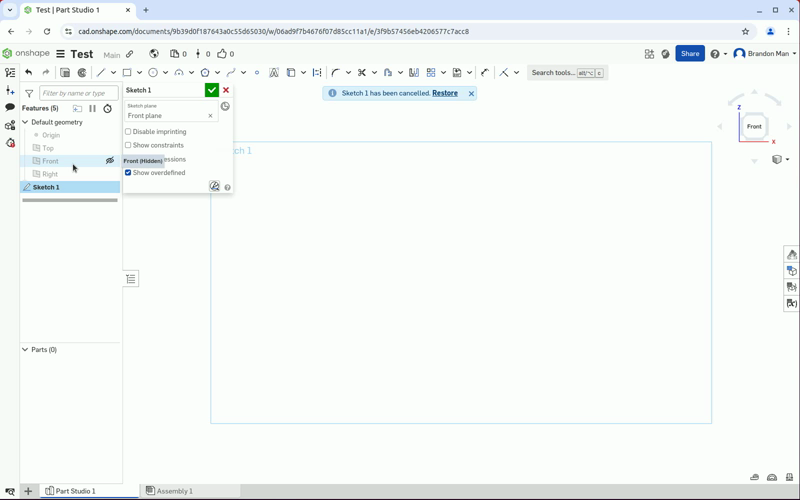
mouse_move(73, 352)
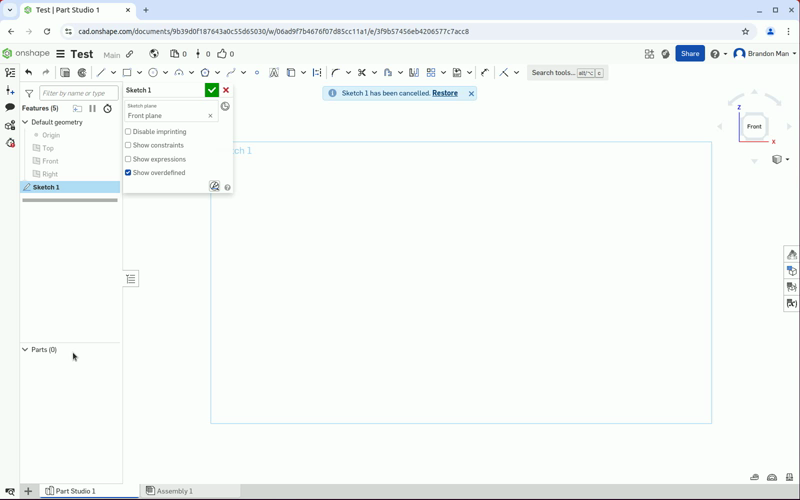
key(y)
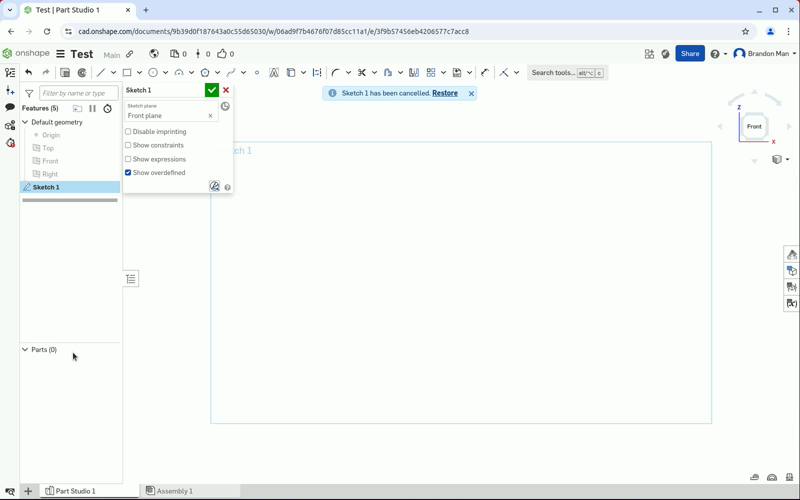
key(l)
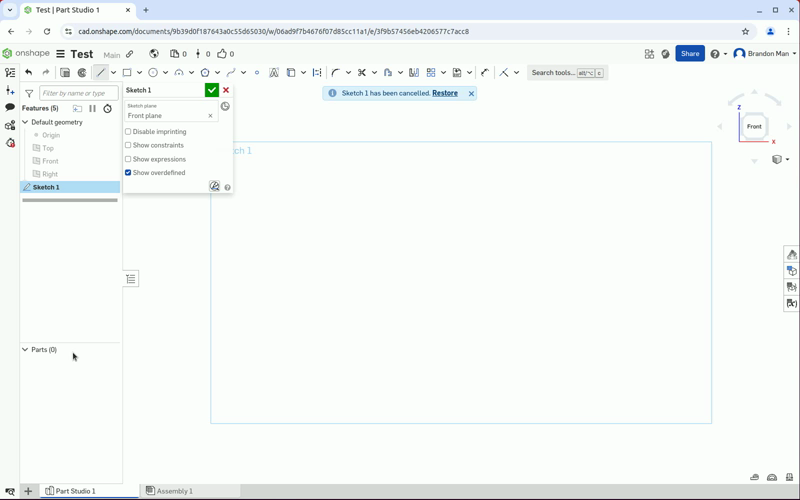
key_down(shift)
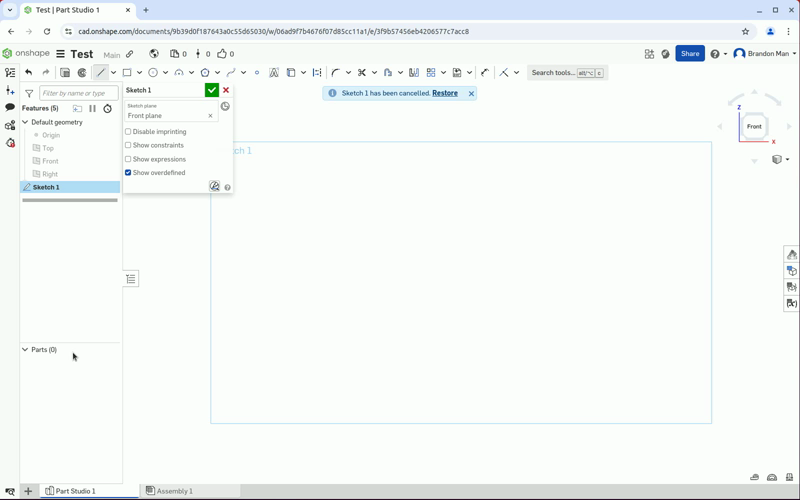
mouse_move(348, 282)
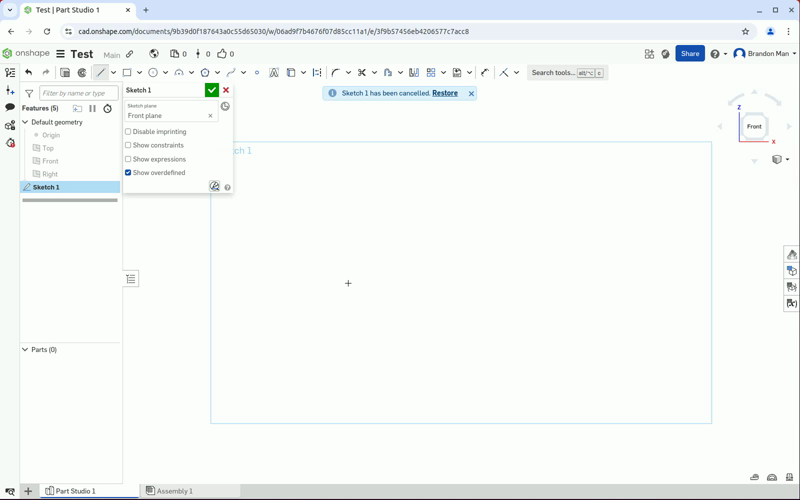
click(348, 282)
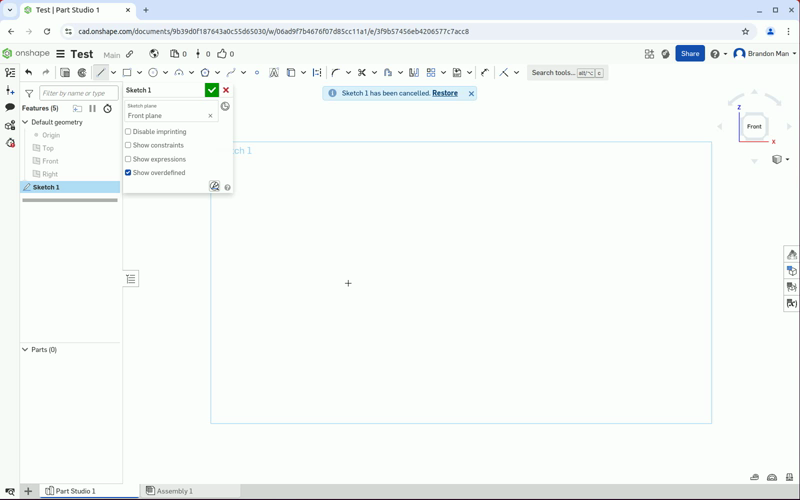
key_up(shift)
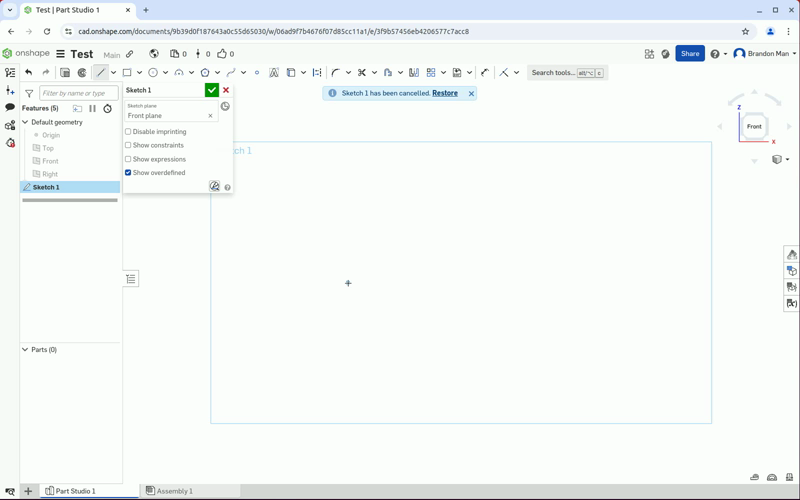
key_down(shift)
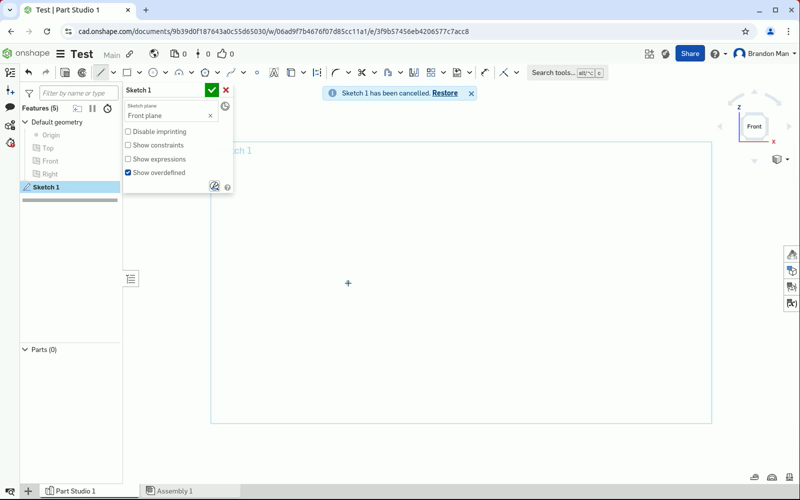
mouse_move(460, 282)
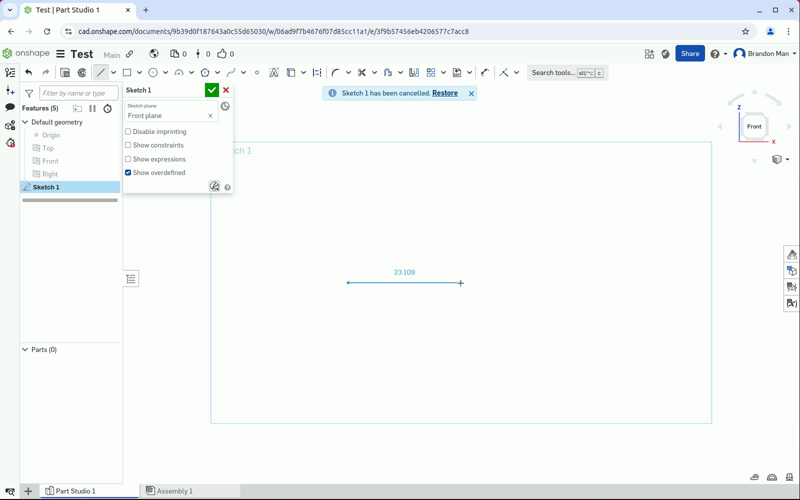
click(460, 282)
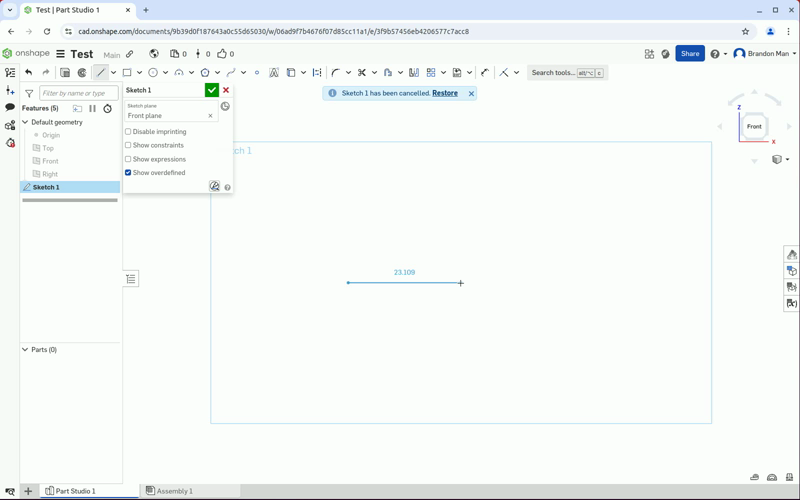
key_up(shift)
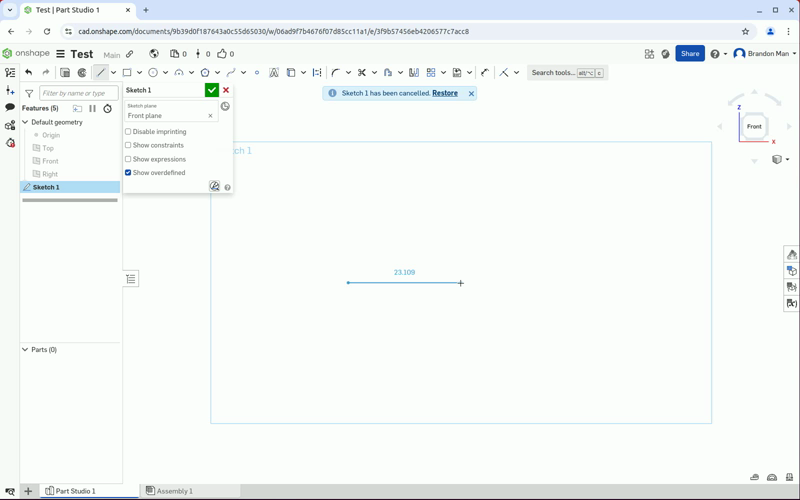
key_down(shift)
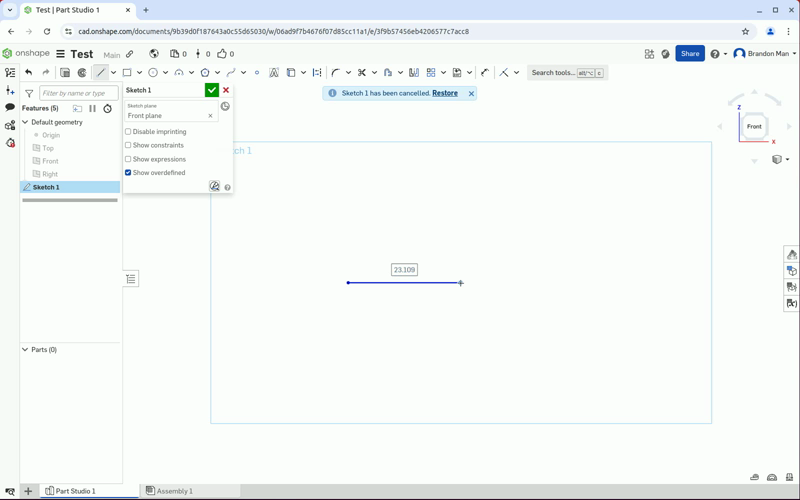
mouse_move(490, 282)
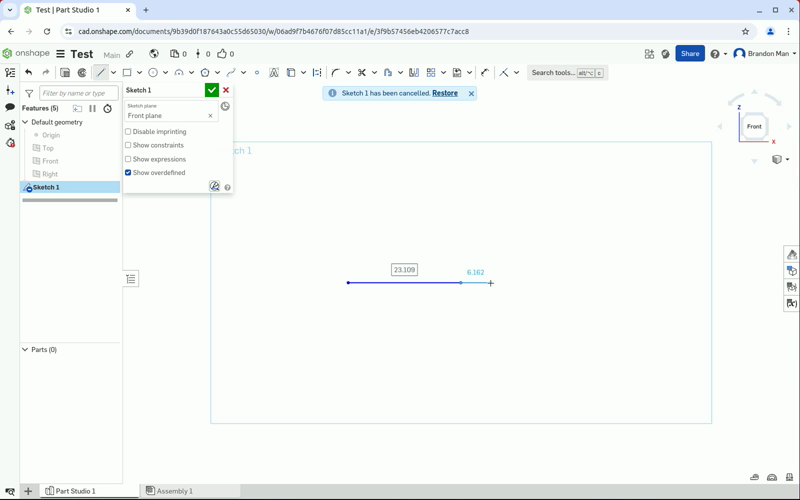
mouse_move(460, 272)
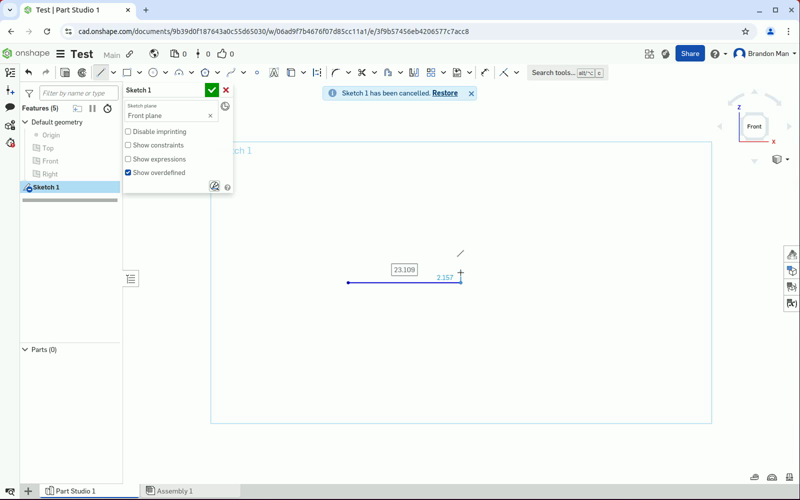
click(460, 272)
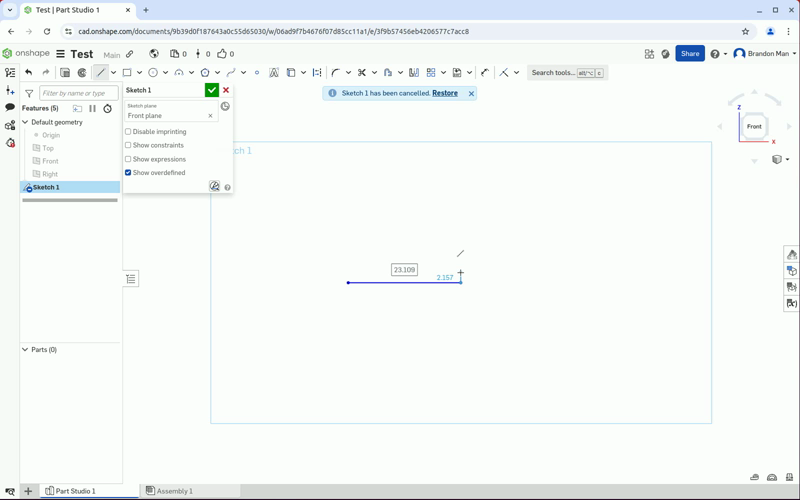
key_up(shift)
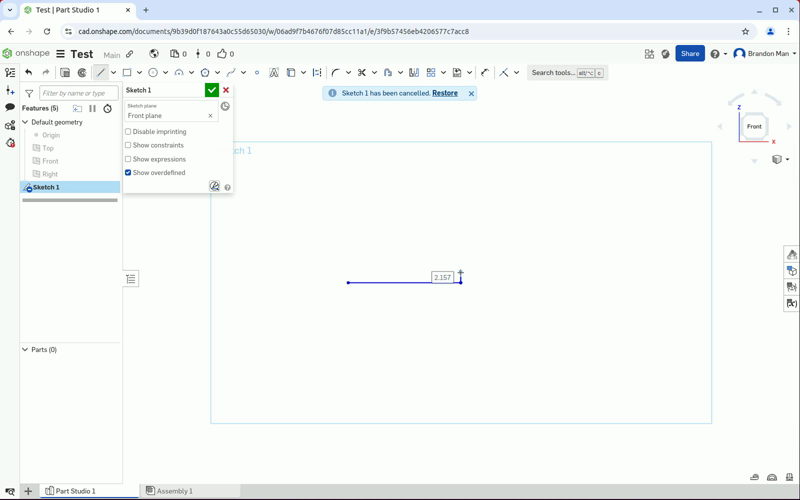
key_down(shift)
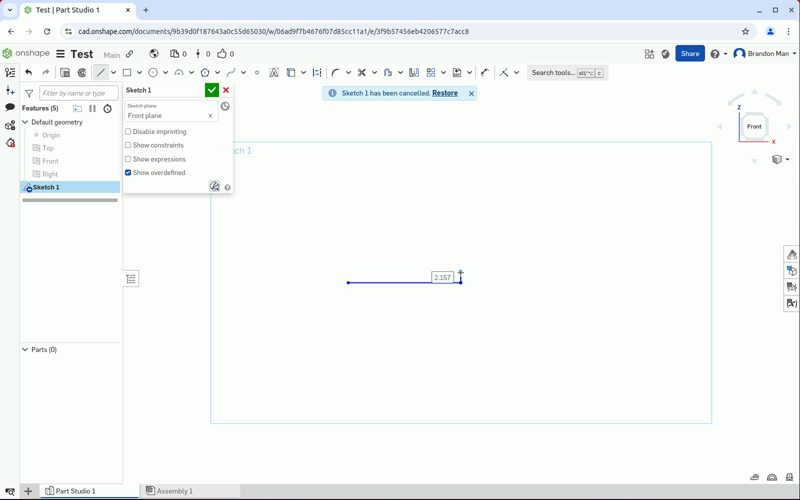
mouse_move(348, 272)
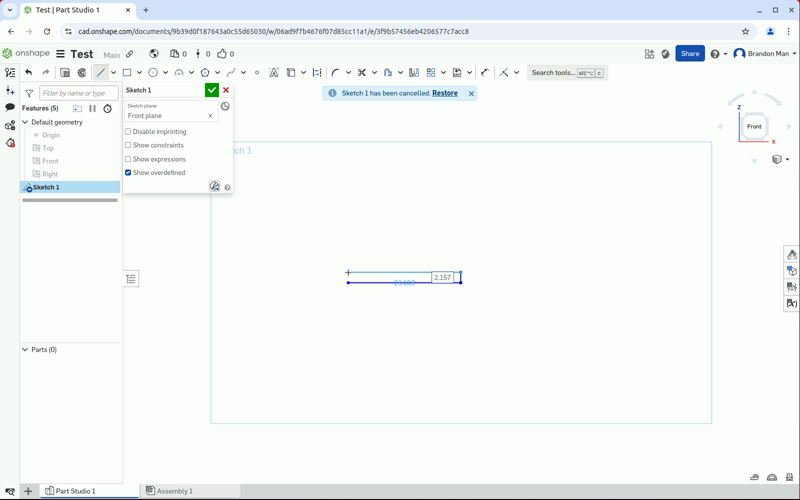
click(348, 272)
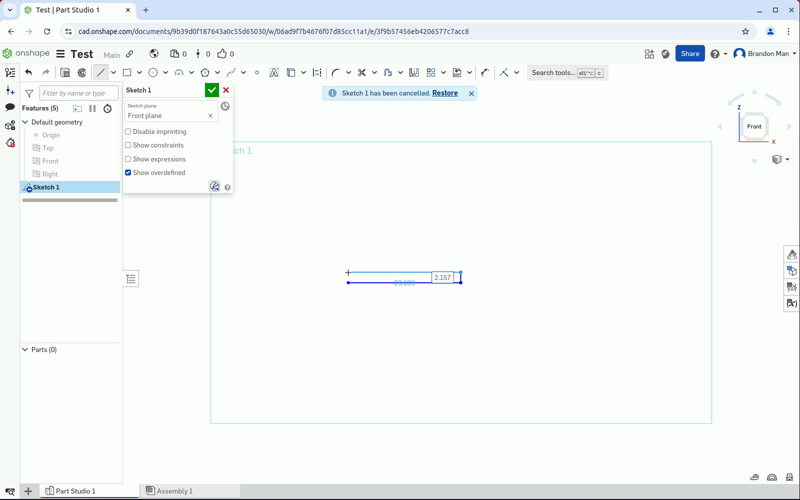
key_up(shift)
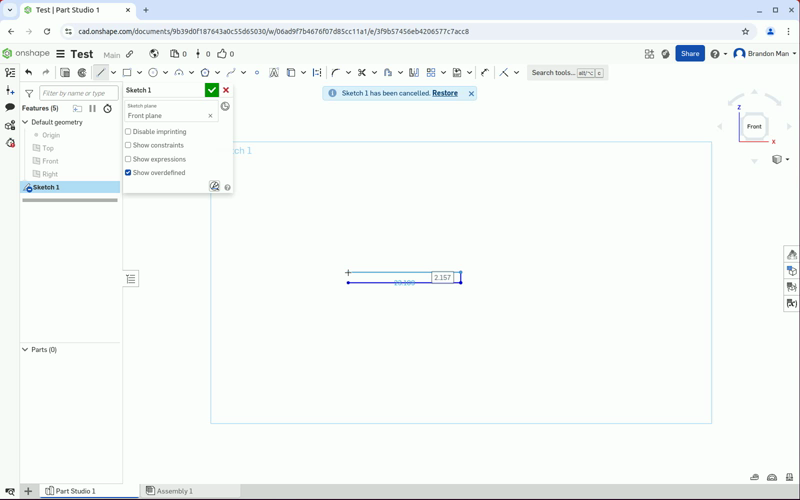
mouse_move(378, 272)
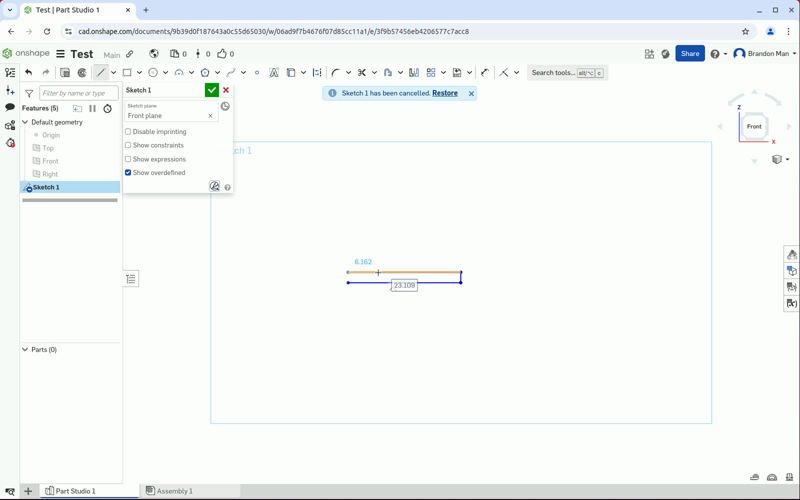
key_down(shift)
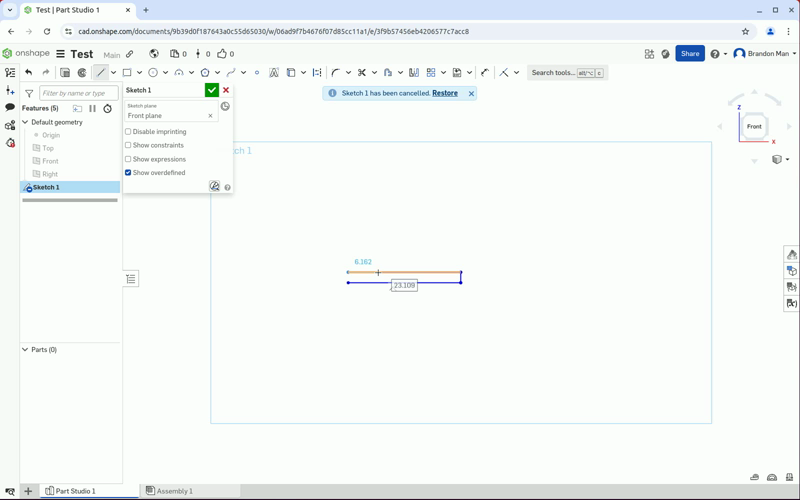
mouse_move(348, 282)
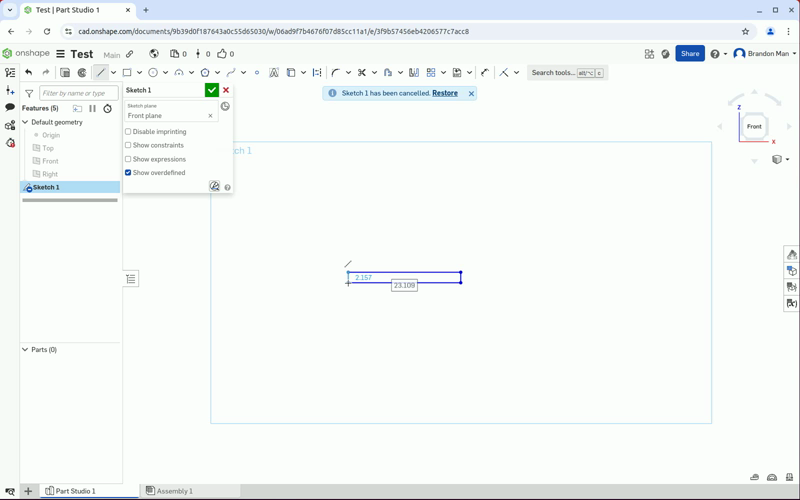
key_up(shift)
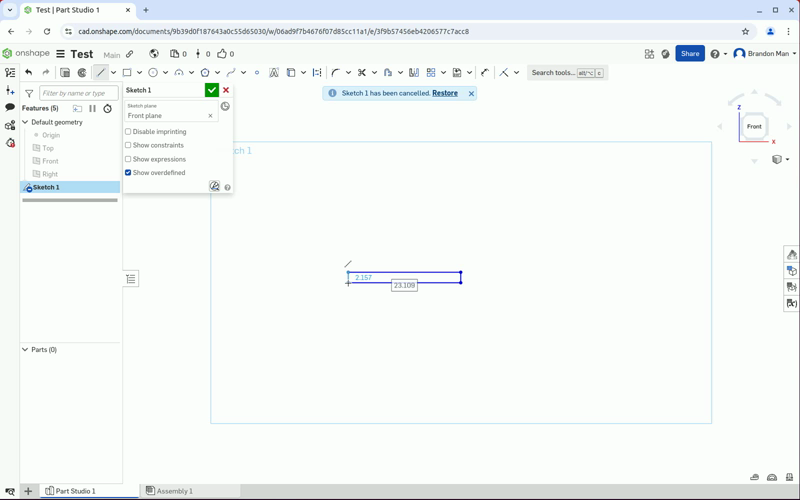
click(348, 282)
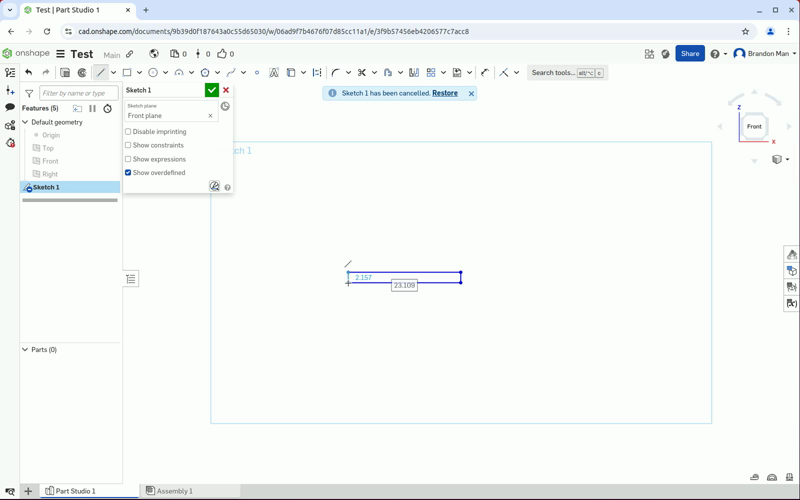
key(esc)
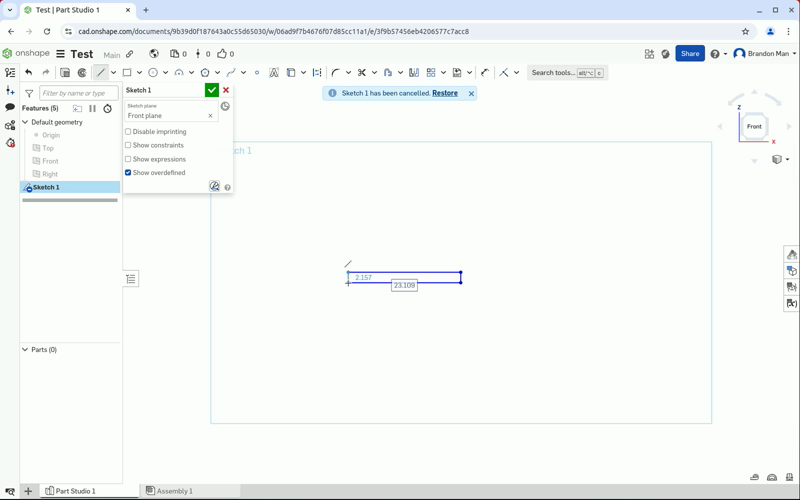
mouse_move(366, 279)
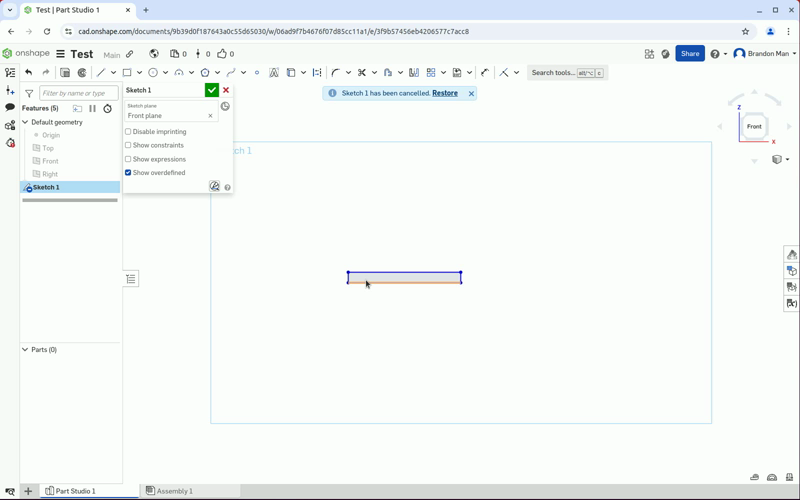
scroll(6)
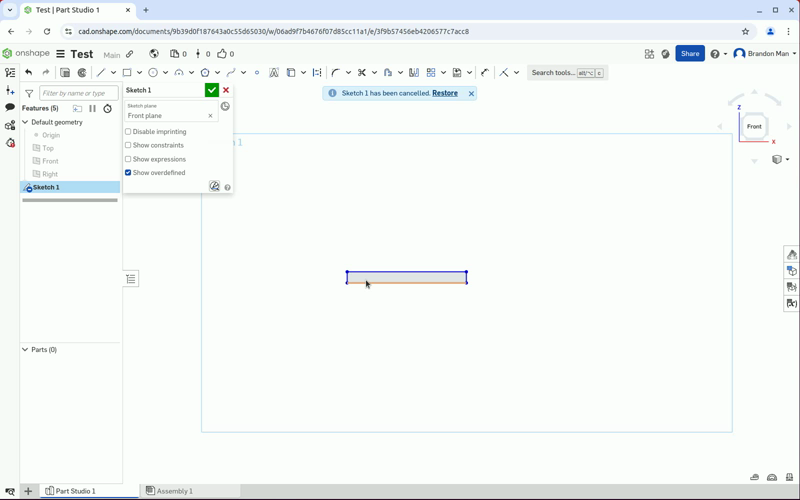
scroll(6)
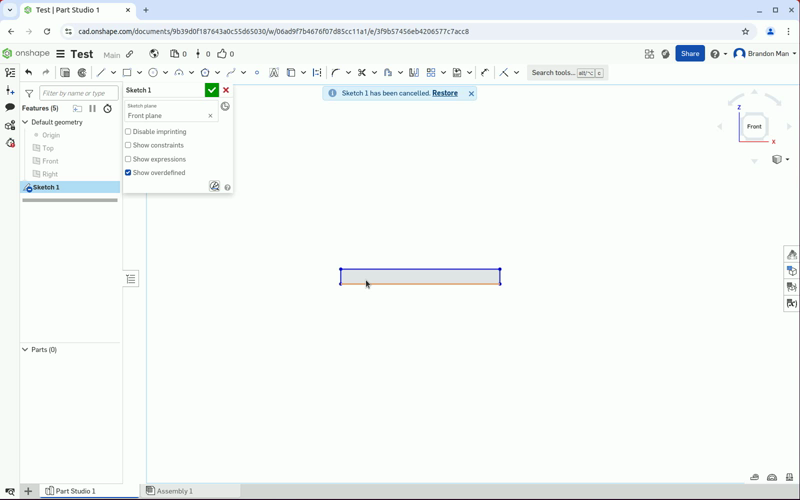
scroll(6)
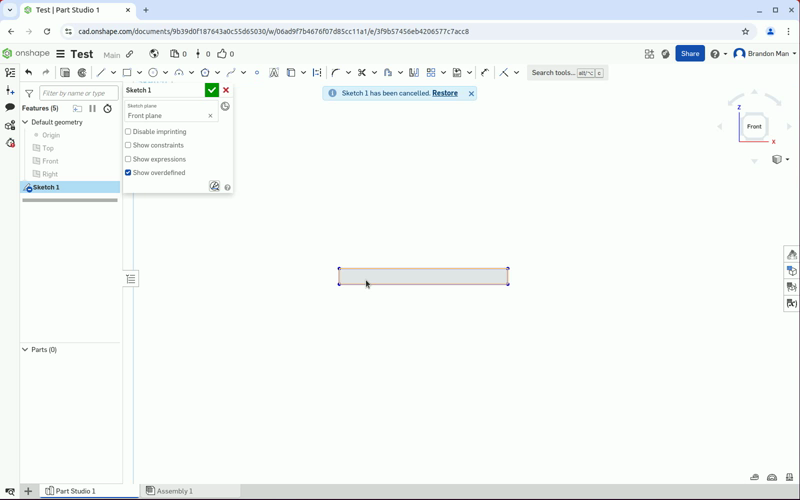
scroll(6)
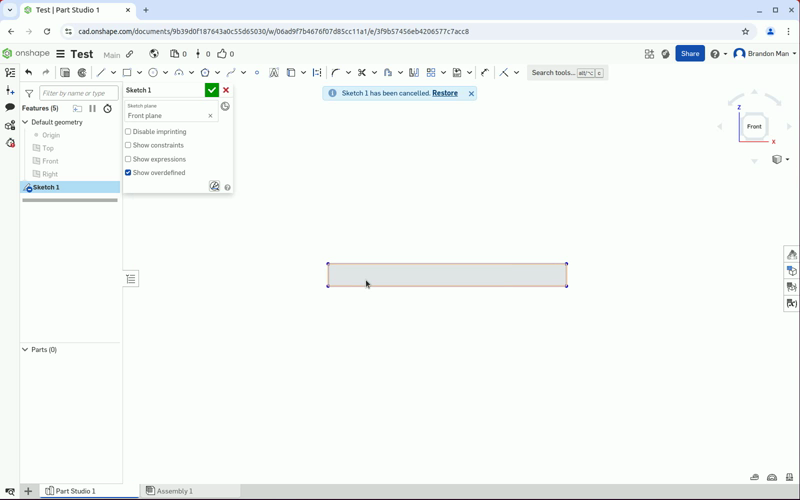
scroll(6)
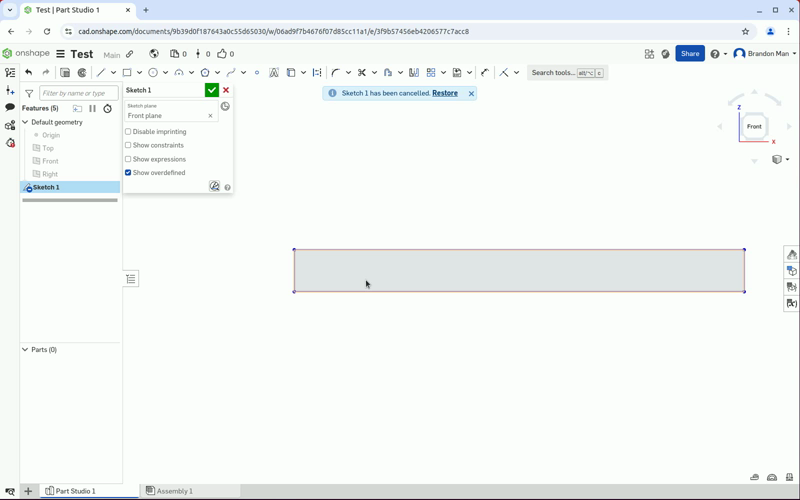
scroll(6)
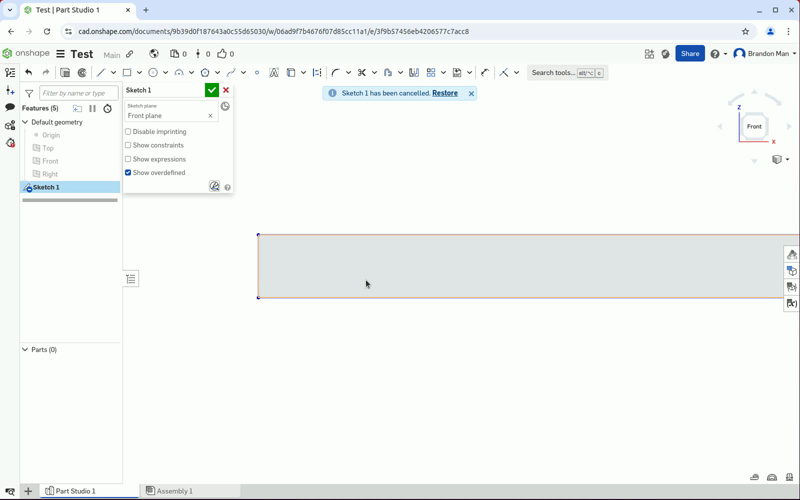
scroll(6)
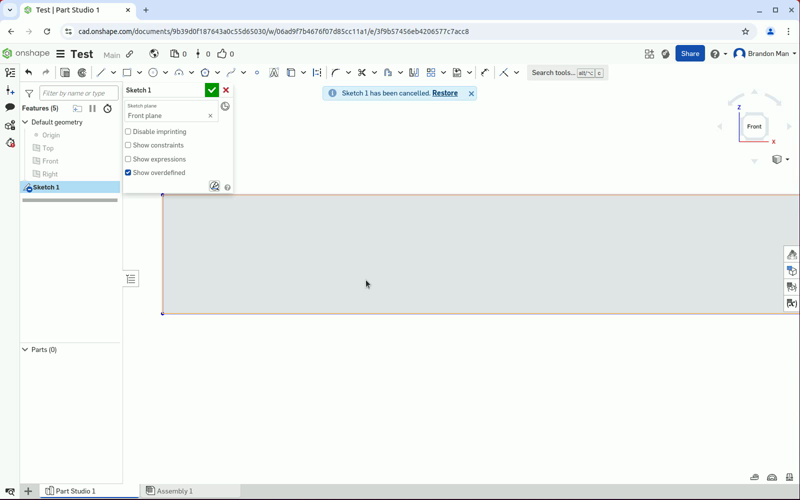
click(366, 279)
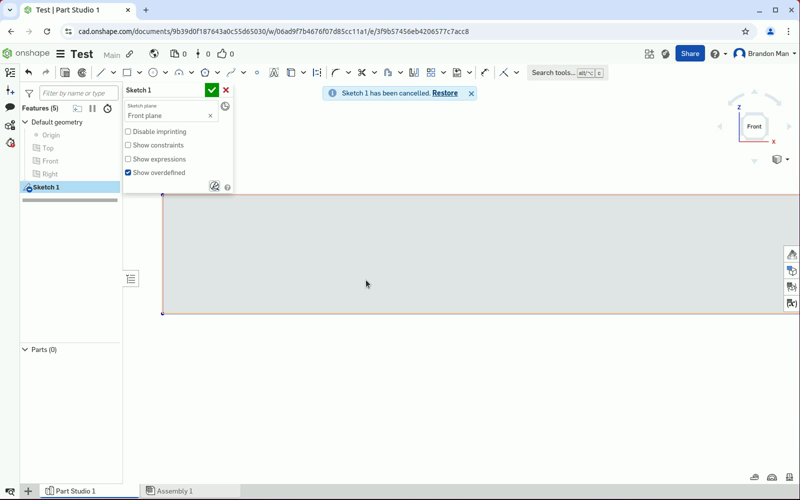
scroll(-6)
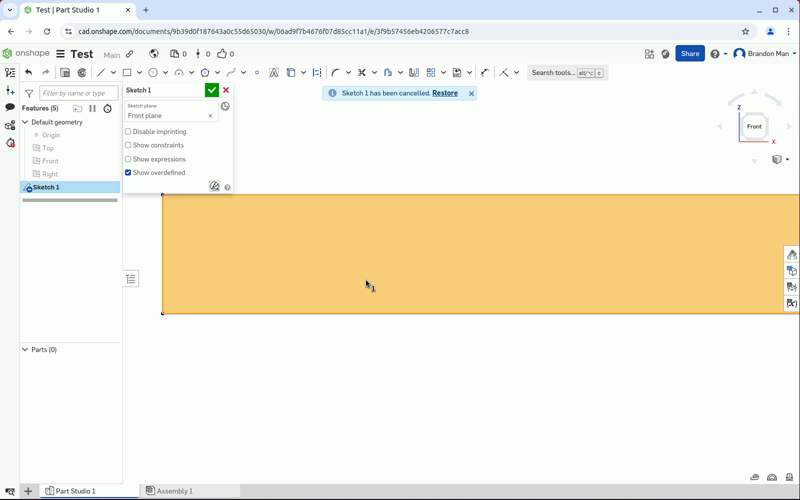
scroll(-6)
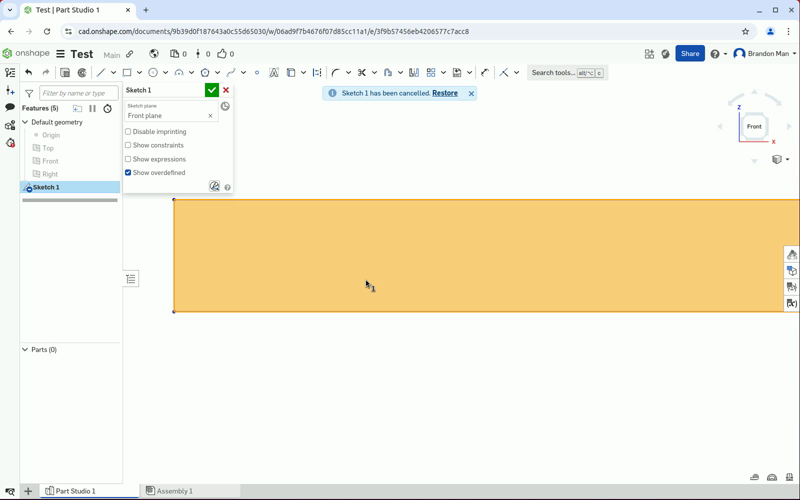
scroll(-6)
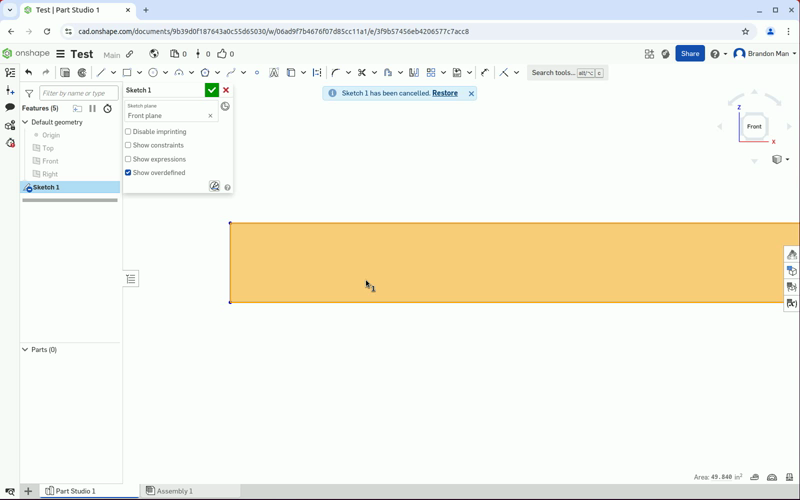
scroll(-6)
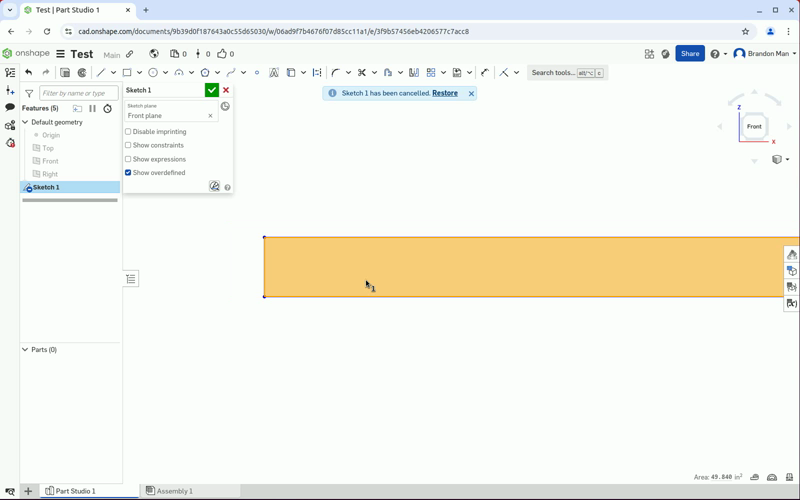
scroll(-6)
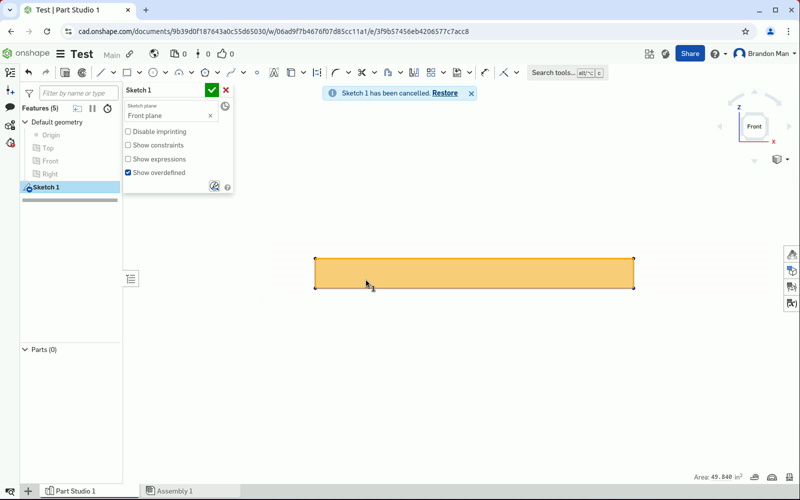
scroll(-6)
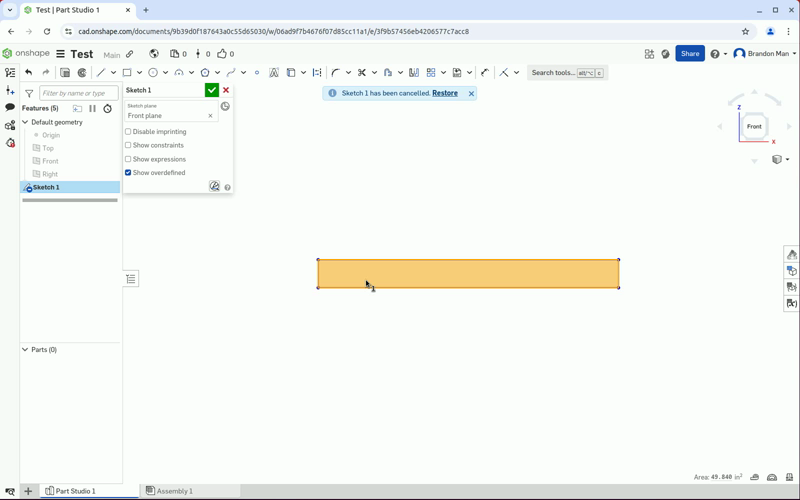
scroll(-6)
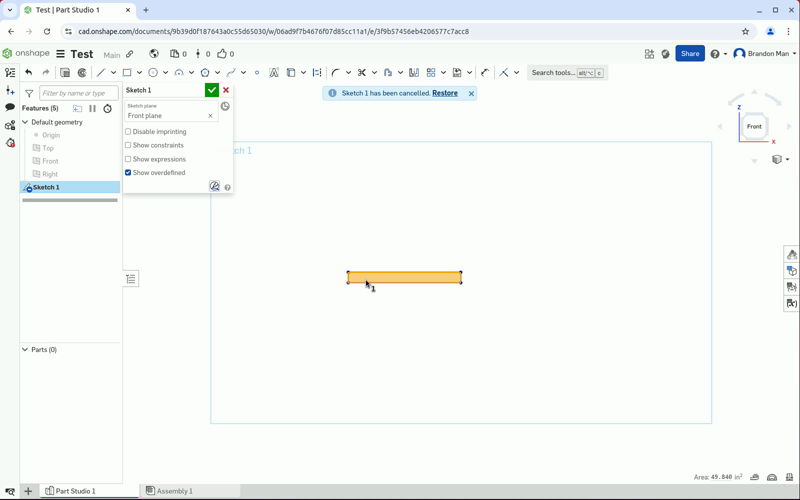
mouse_move(73, 352)
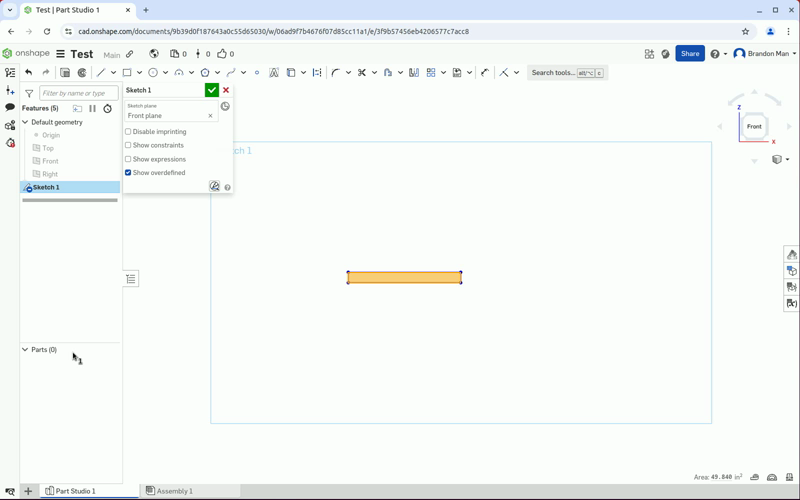
key(shift+y)
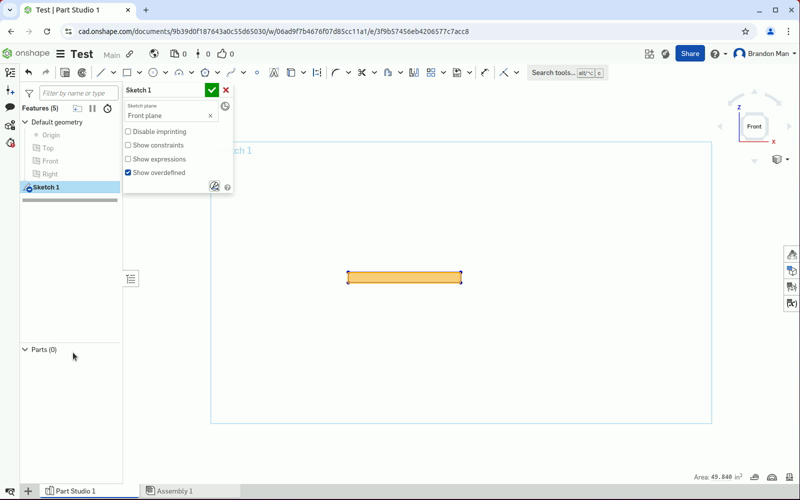
key(shift+e)
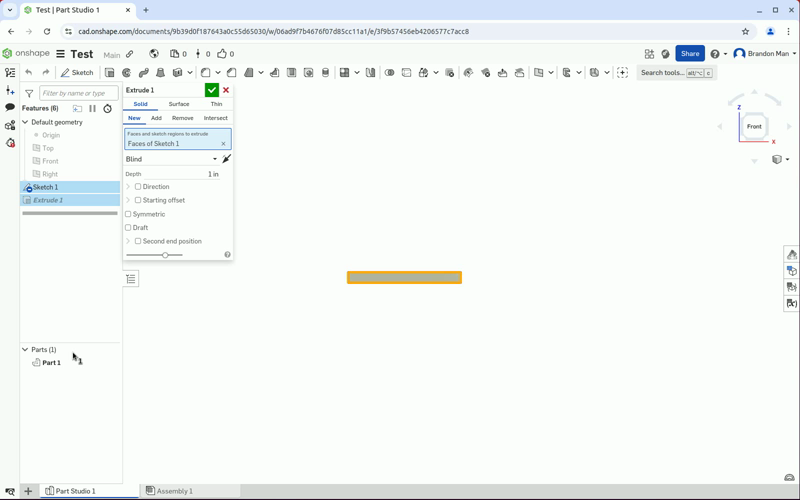
mouse_move(143, 106)
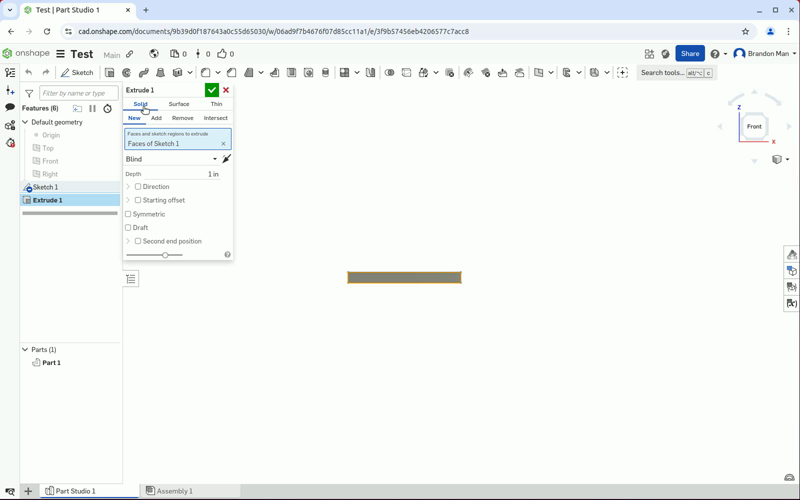
click(143, 106)
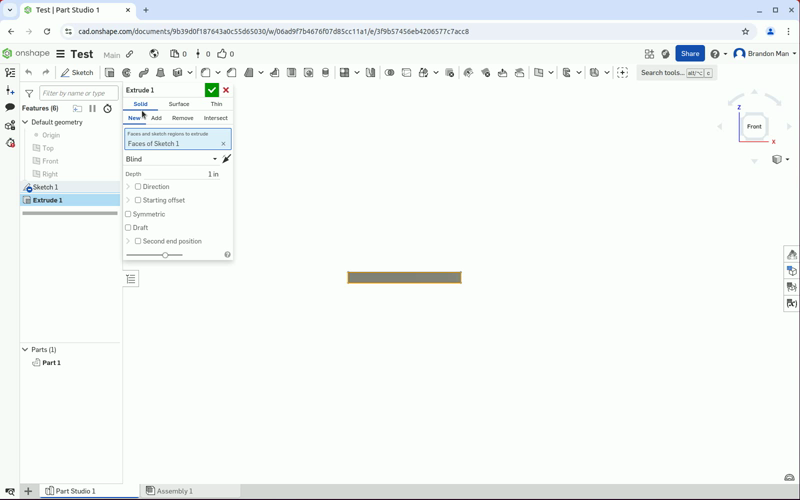
mouse_move(137, 120)
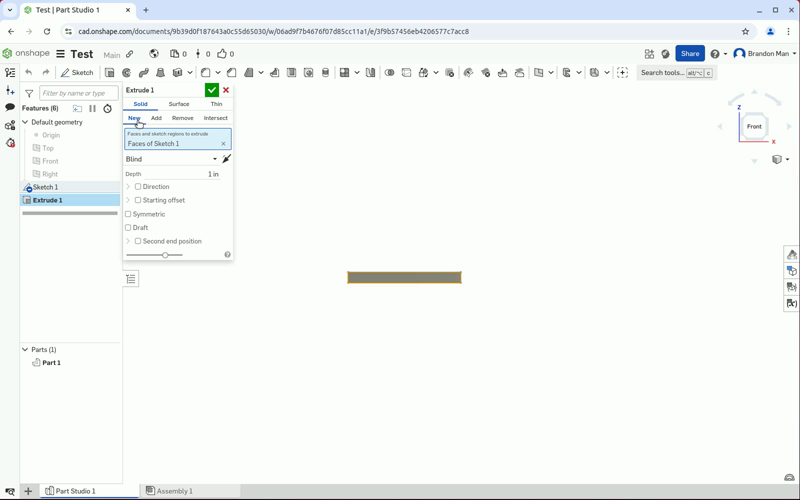
click(137, 120)
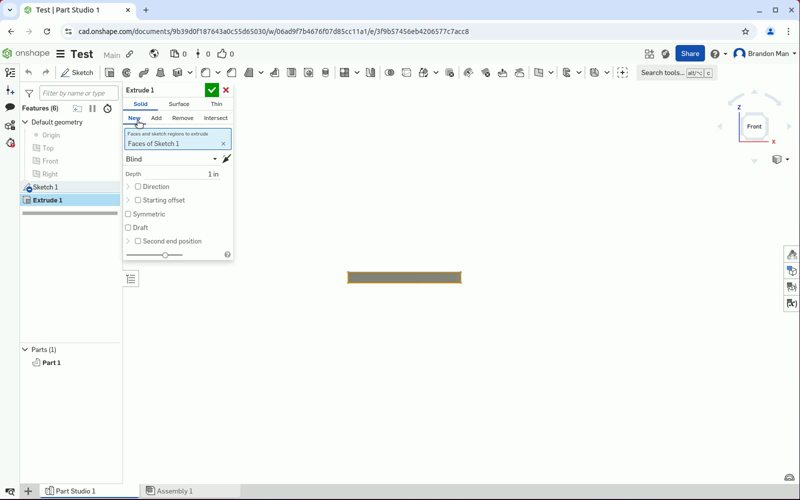
key(tab, 4)
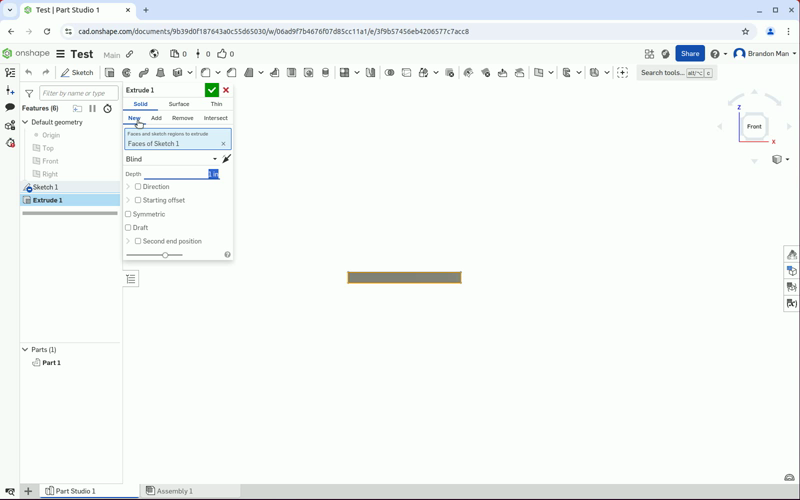
text(0.481)
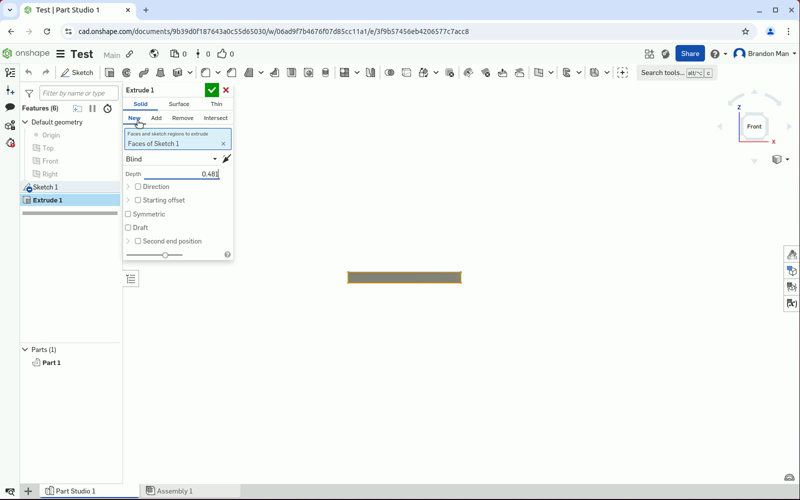
key(enter)
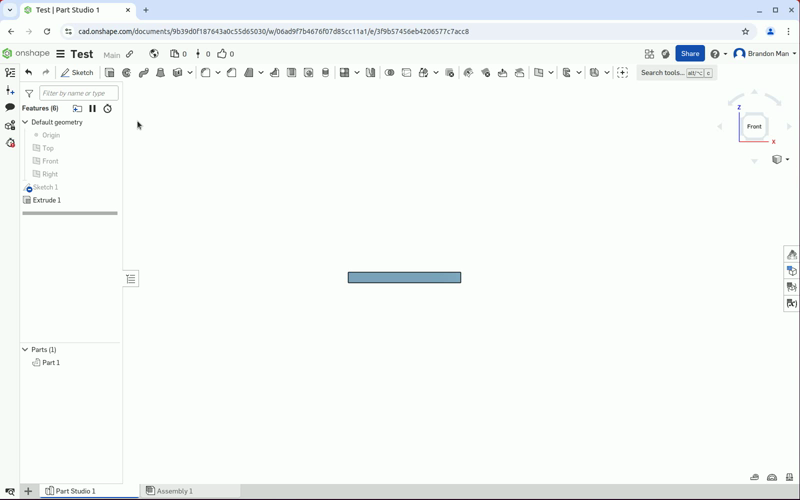
key(shift+h)
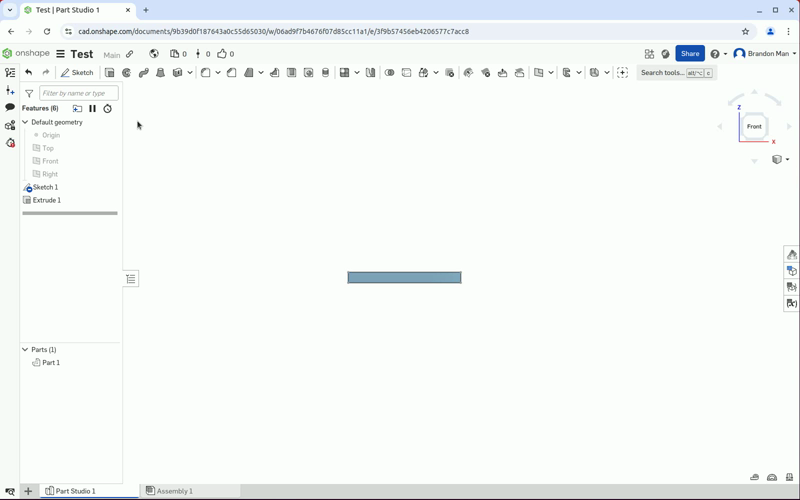
key(shift+h)
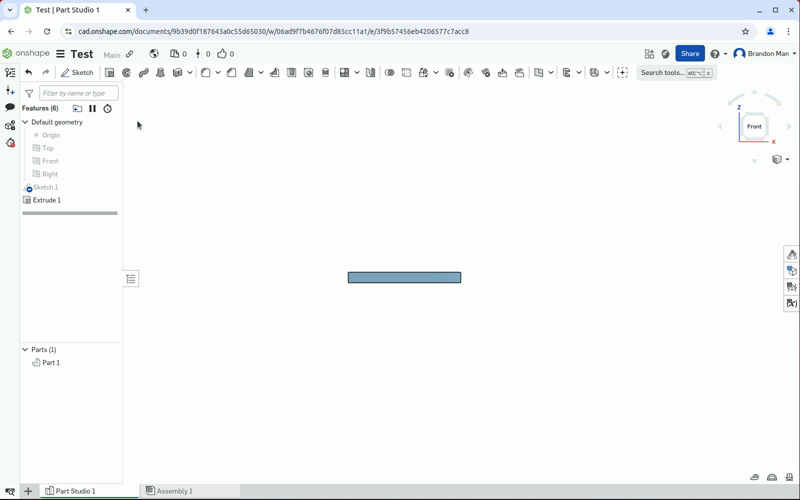
mouse_move(73, 189)
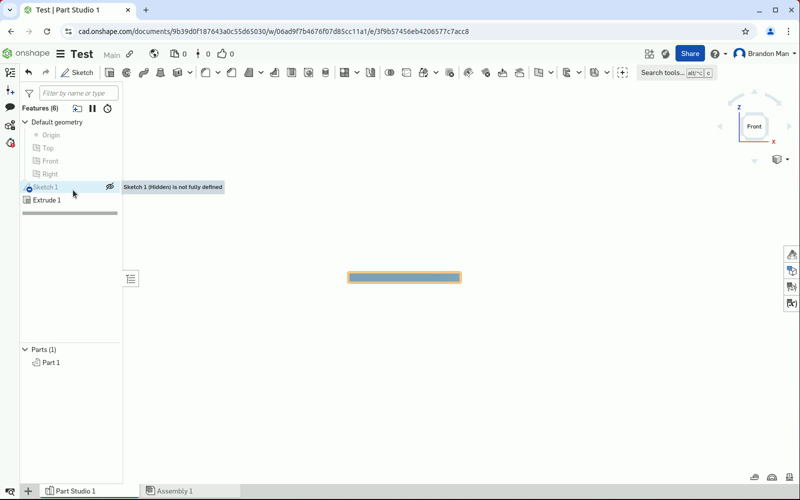
click(73, 189)
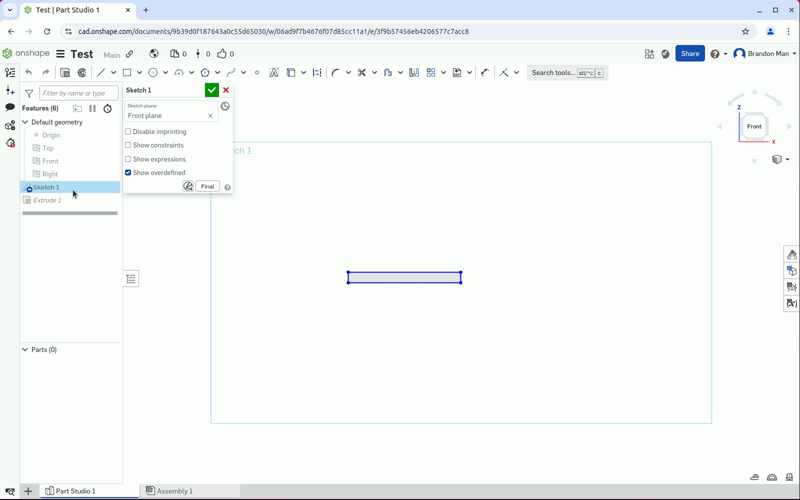
mouse_move(229, 92)
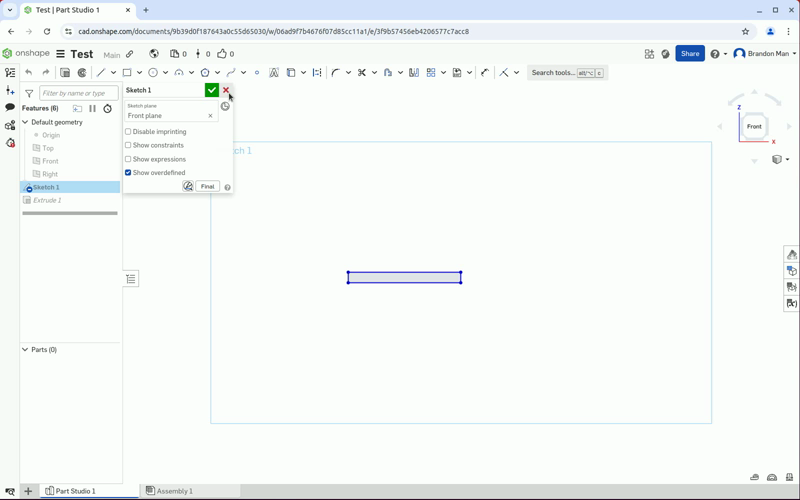
click(229, 92)
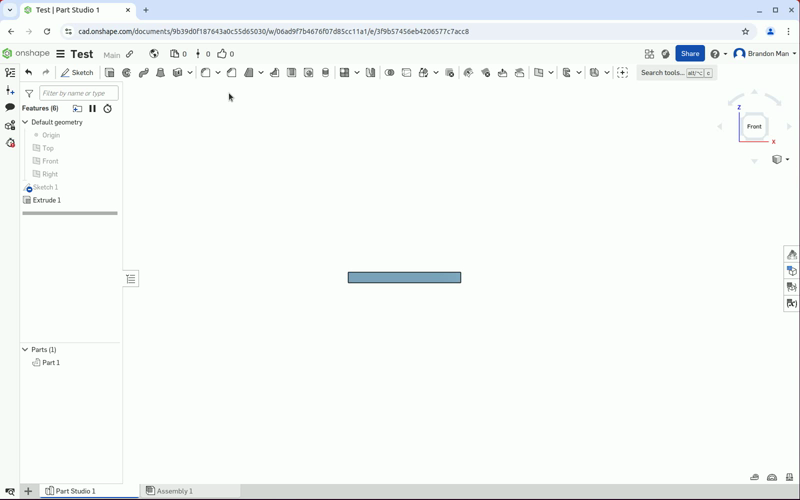
mouse_move(541, 75)
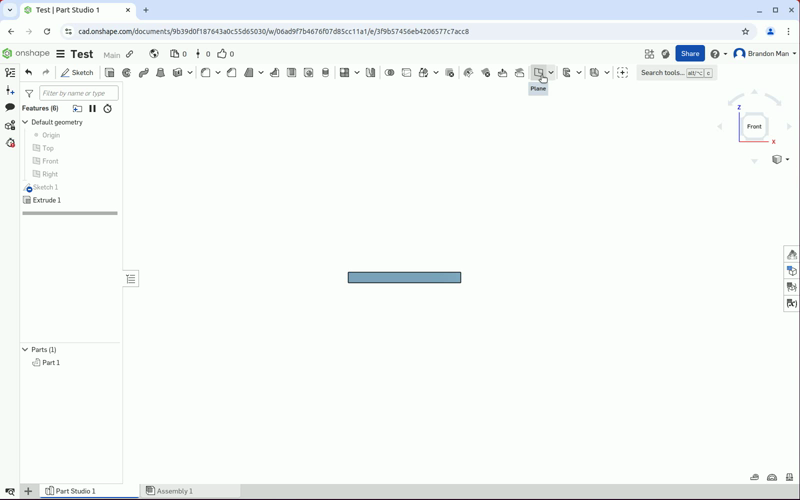
click(541, 75)
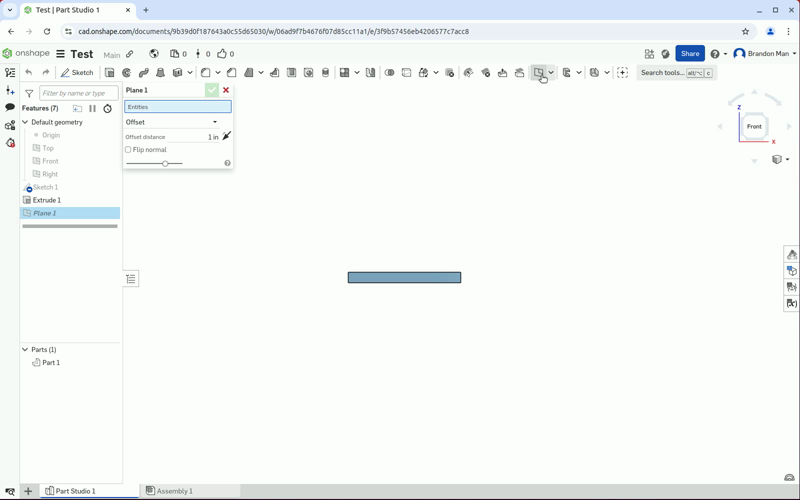
mouse_move(73, 163)
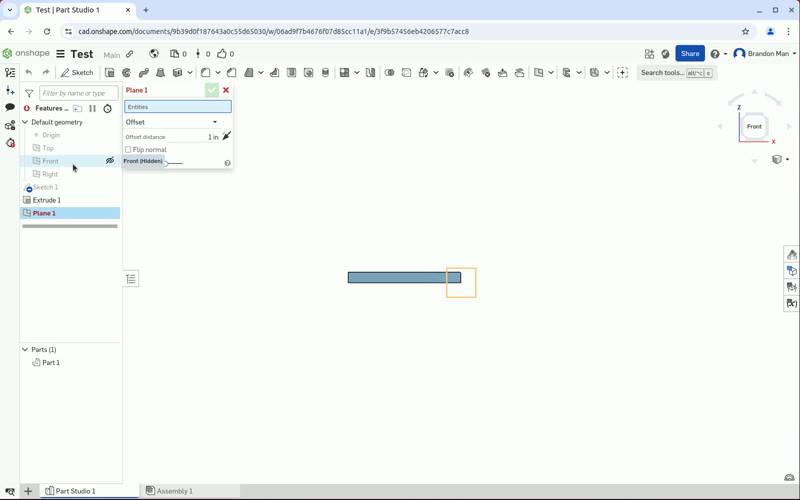
click(73, 163)
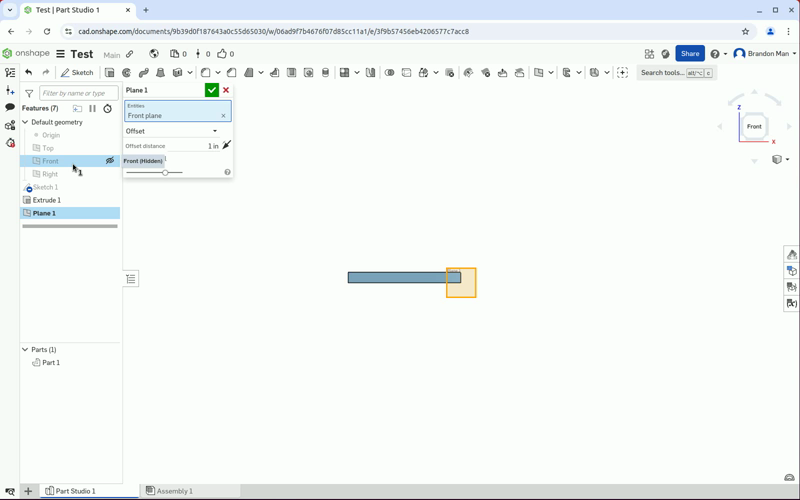
key(tab, 2)
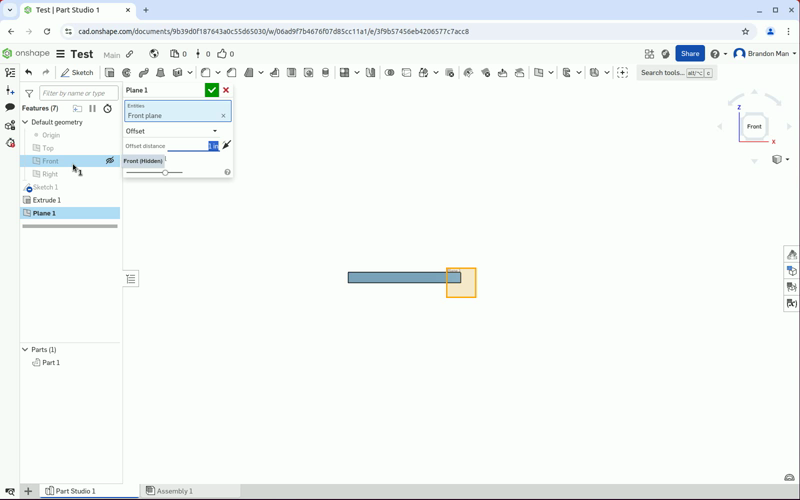
text(0.493)
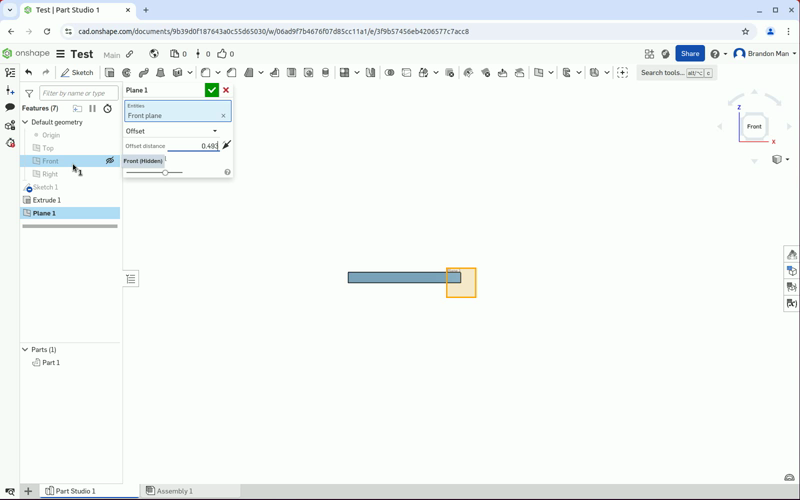
key(enter, 2)
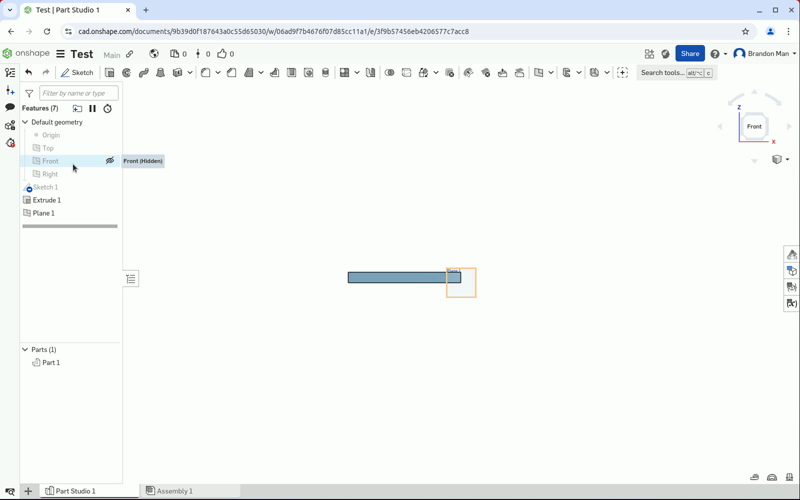
key(shift+s)
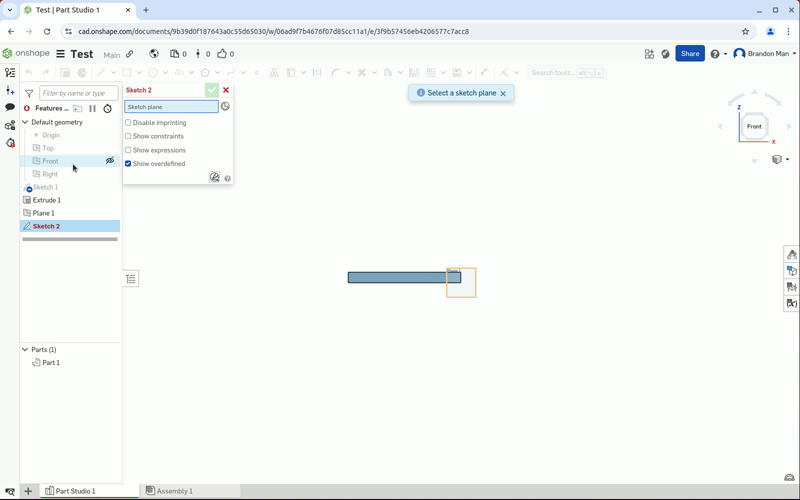
mouse_move(73, 215)
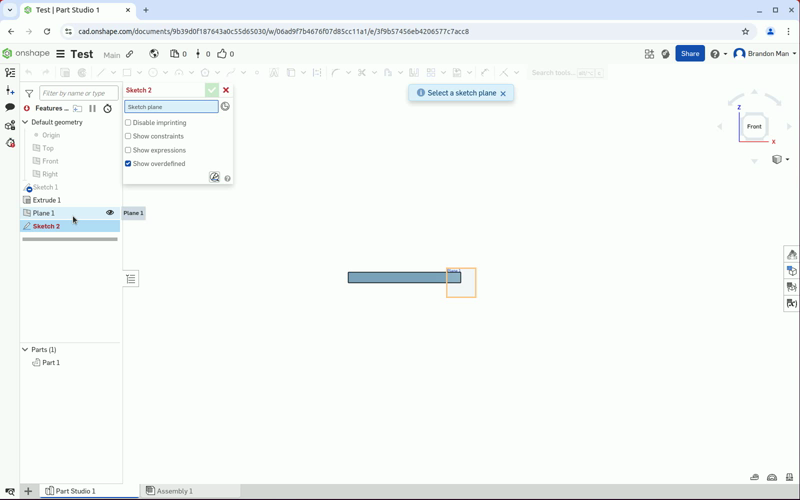
click(73, 215)
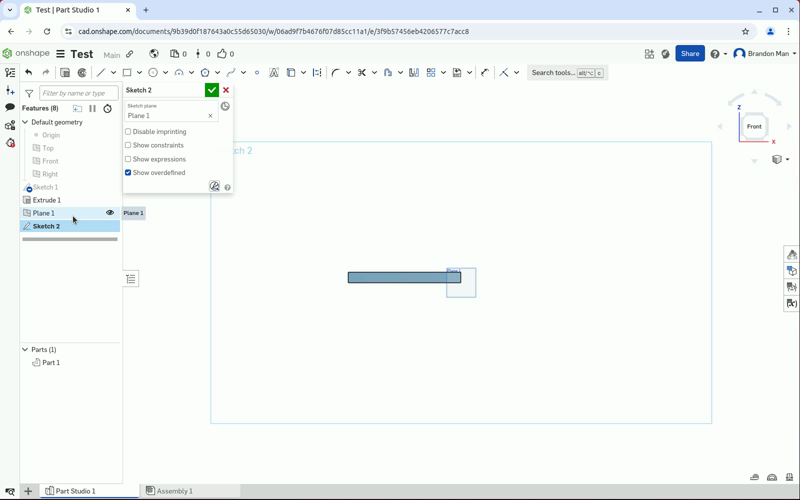
mouse_move(73, 352)
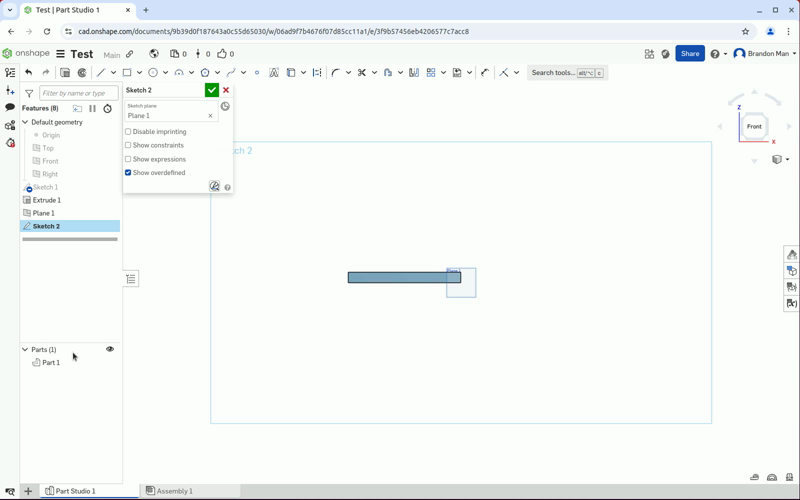
key(y)
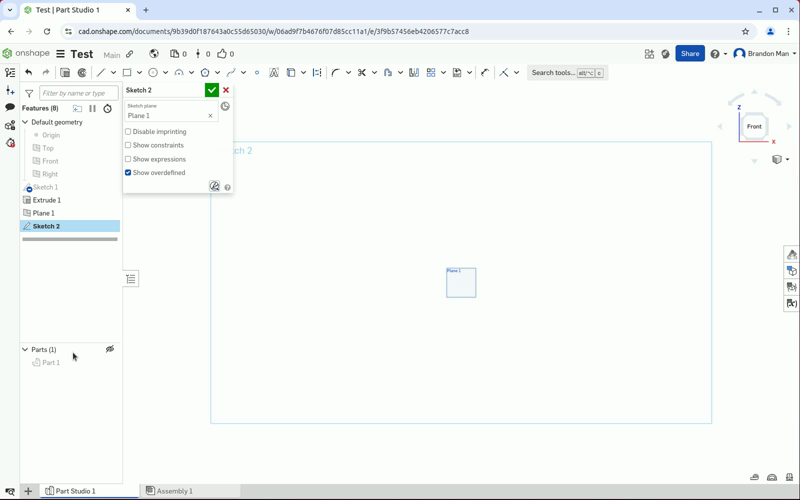
key(c)
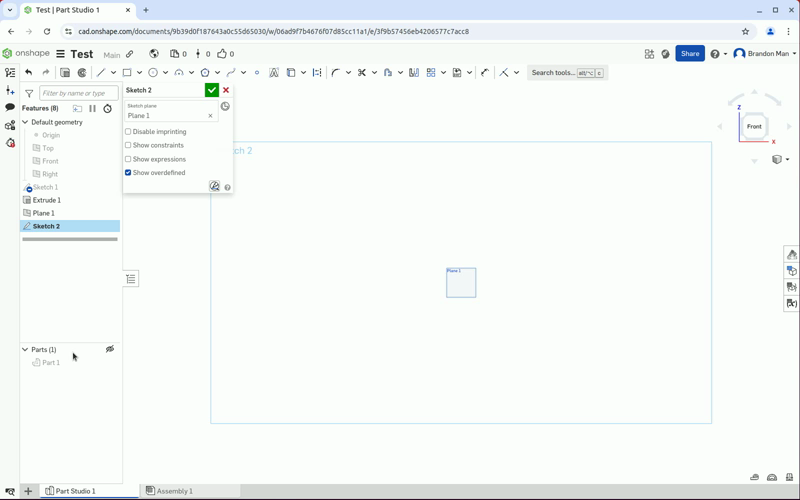
key_down(shift)
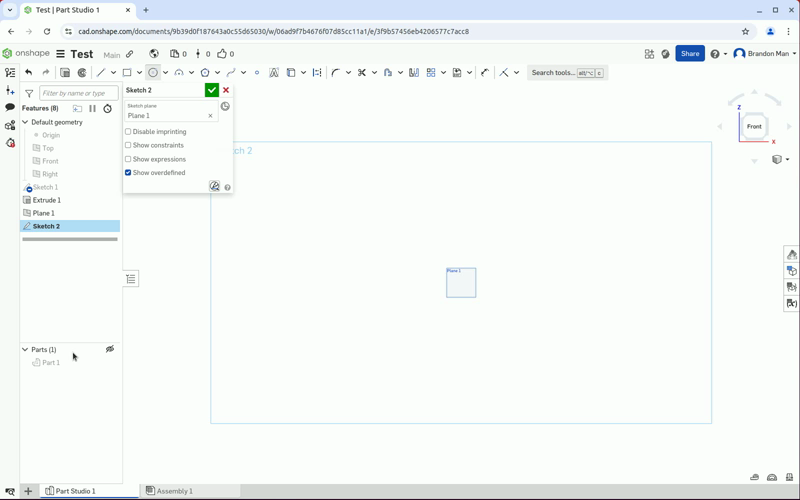
mouse_move(353, 278)
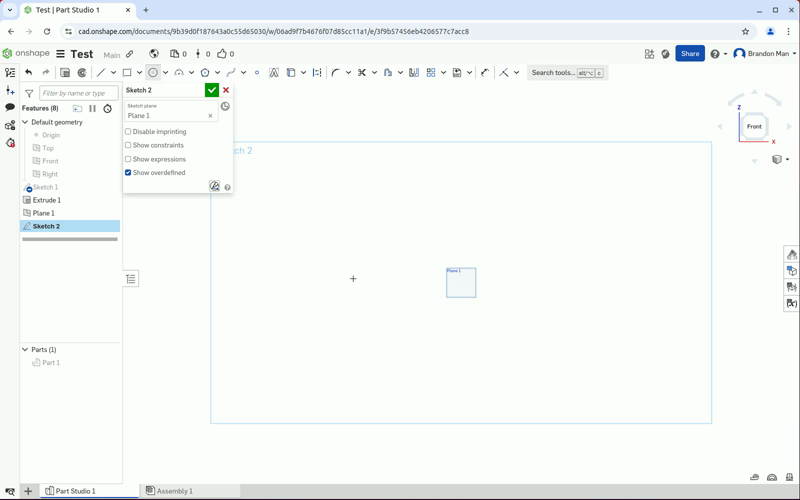
click(353, 278)
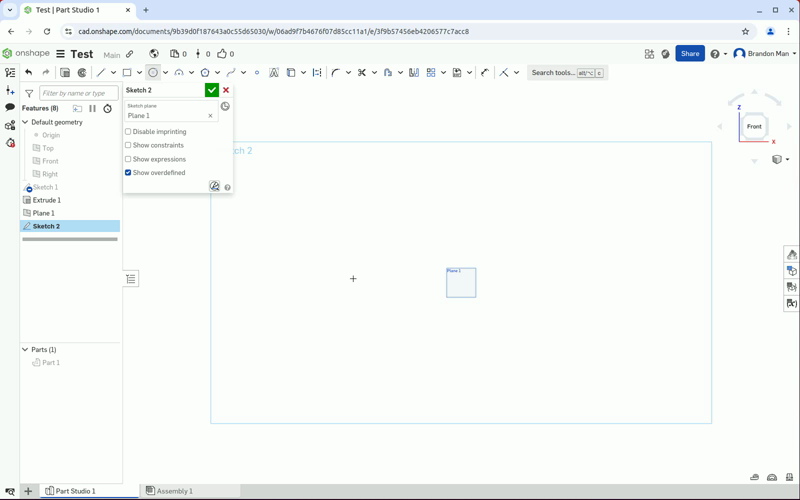
key_up(shift)
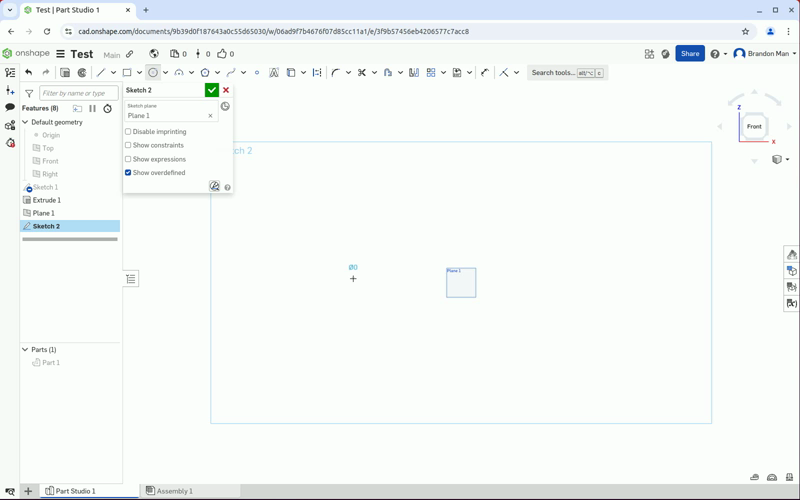
mouse_move(355, 278)
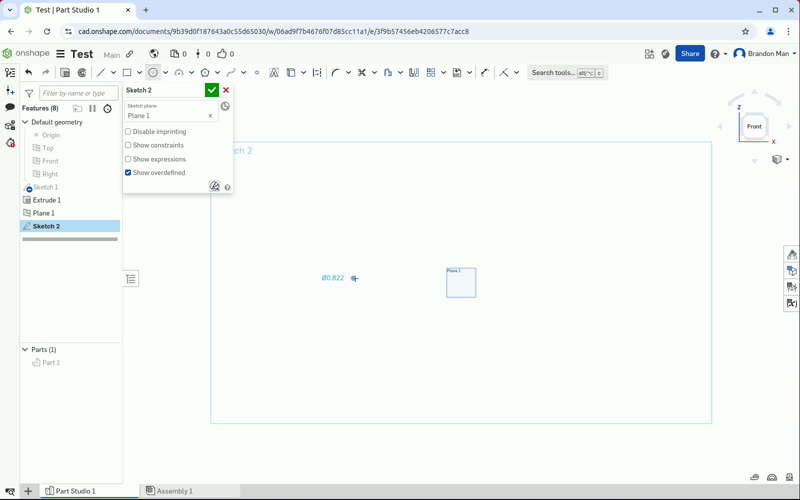
scroll(6)
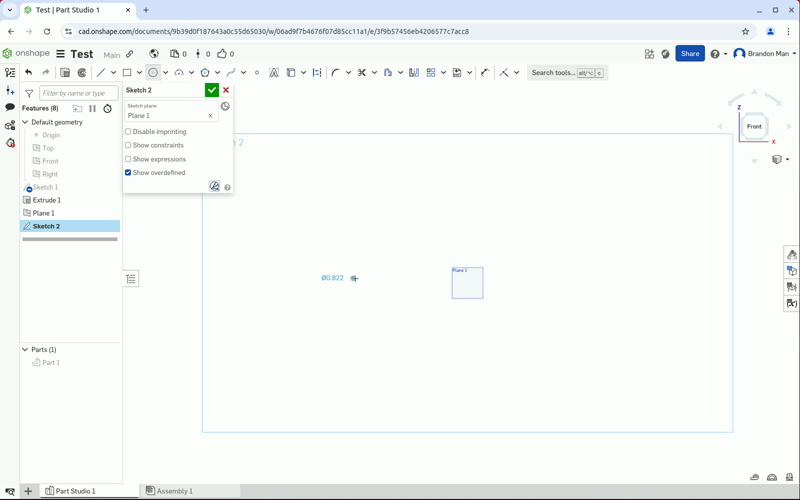
scroll(6)
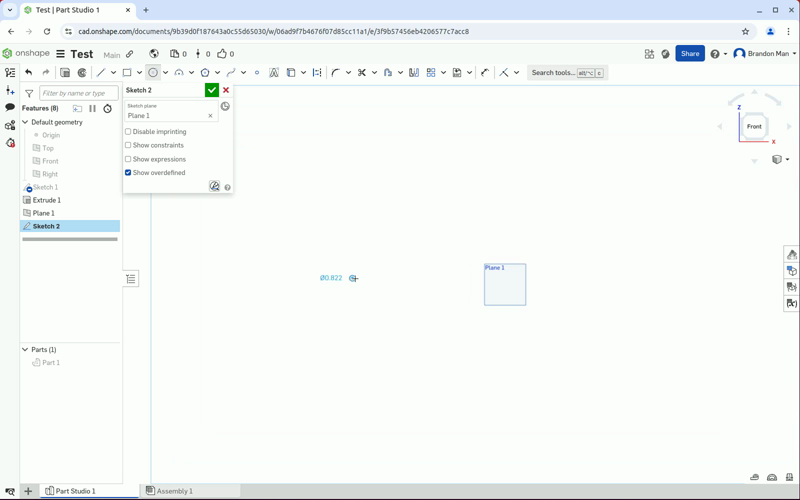
scroll(6)
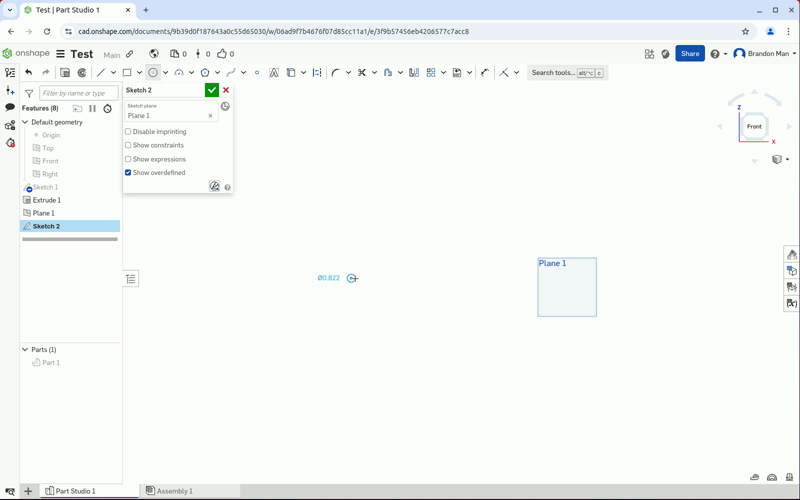
scroll(6)
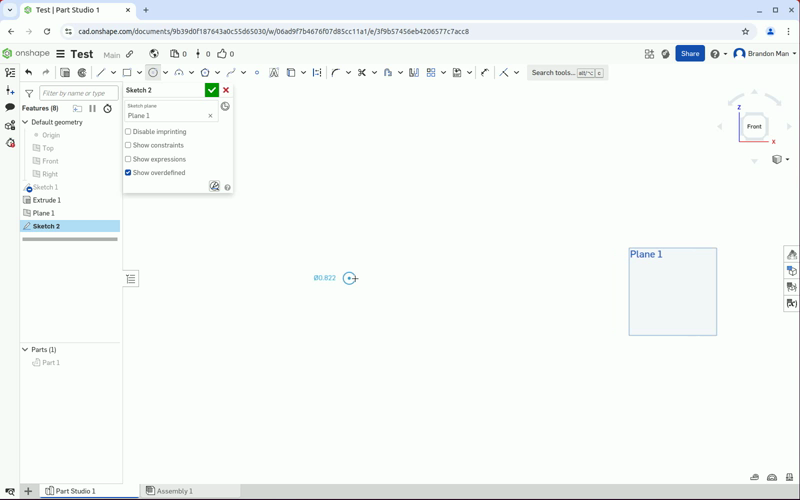
scroll(6)
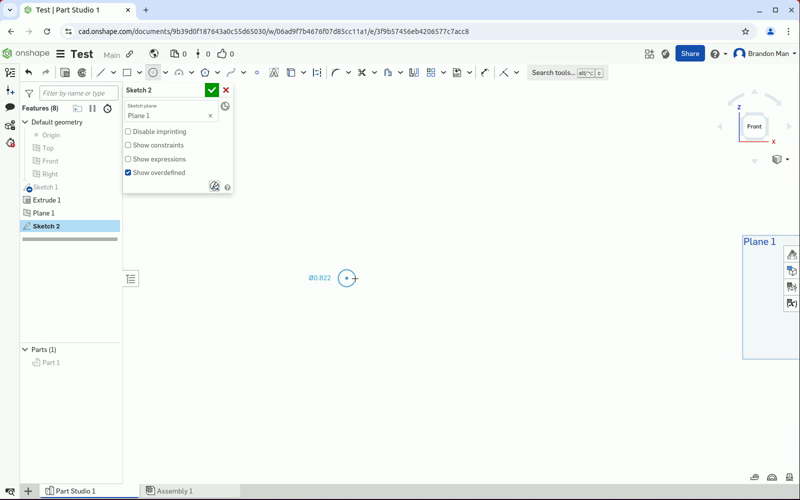
scroll(6)
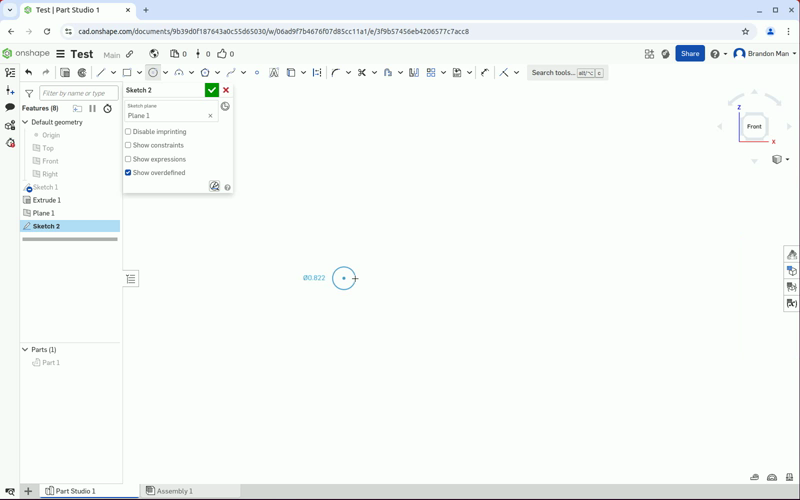
scroll(6)
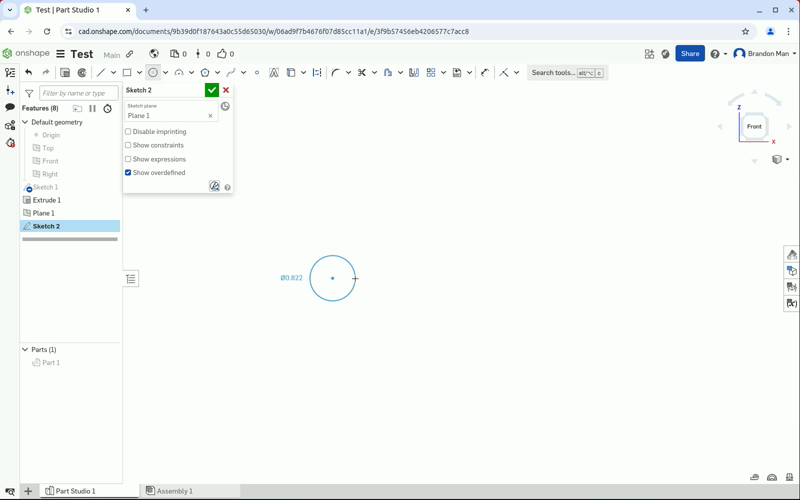
click(355, 278)
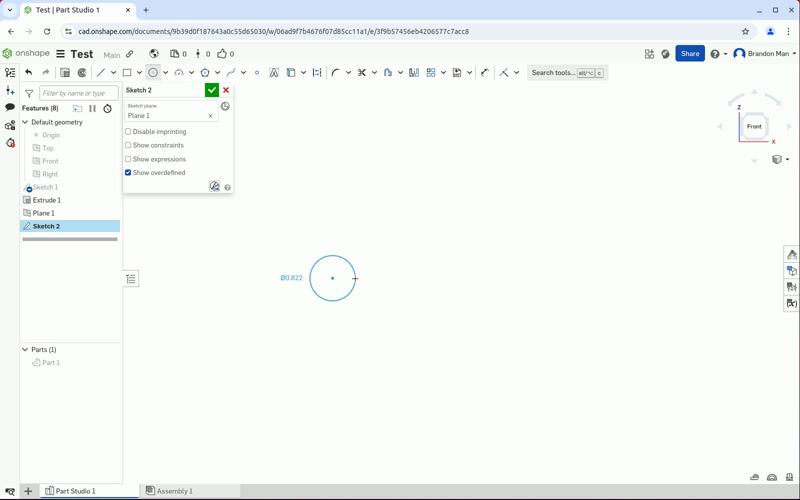
scroll(-6)
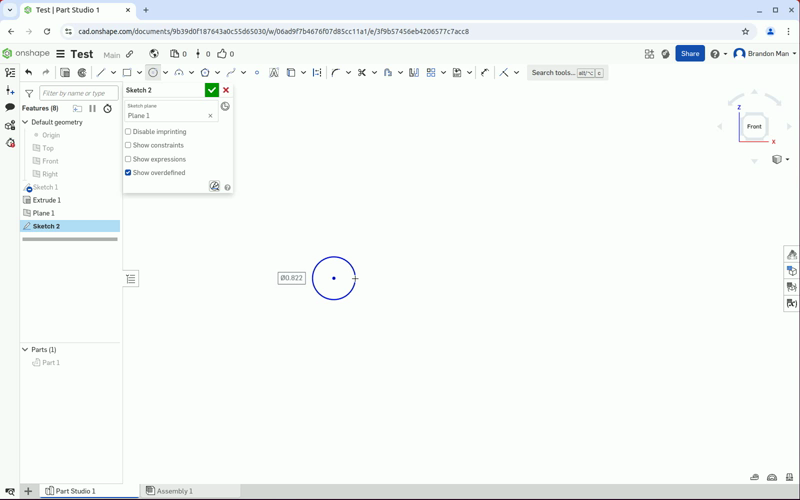
scroll(-6)
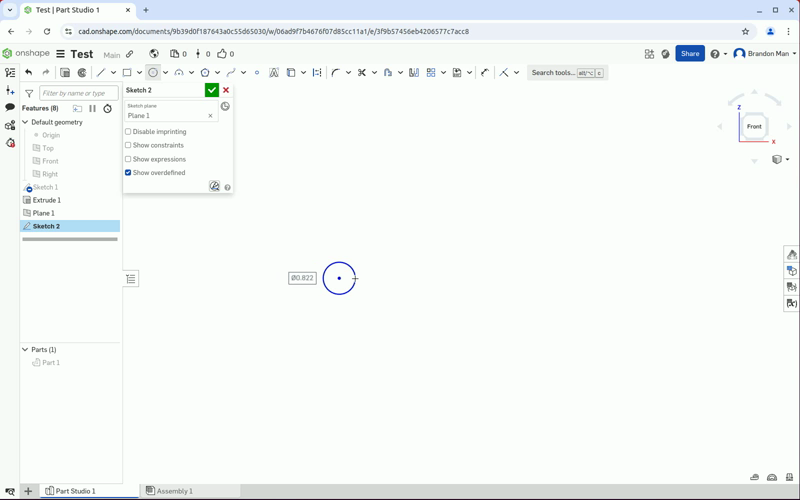
scroll(-6)
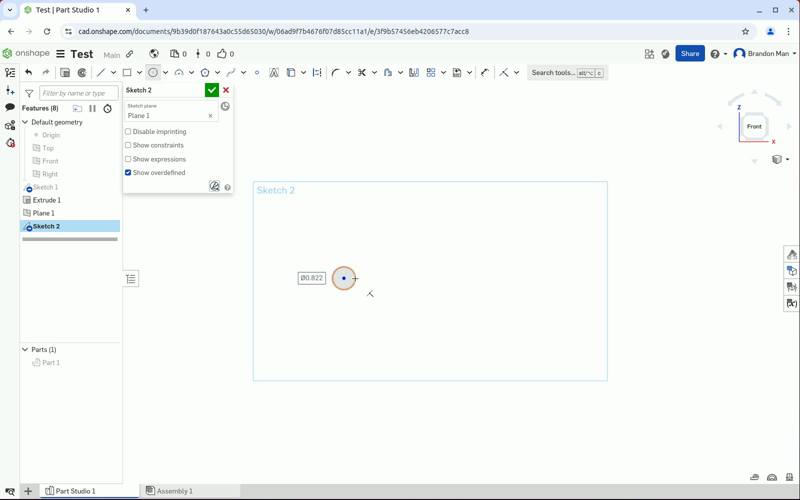
scroll(-6)
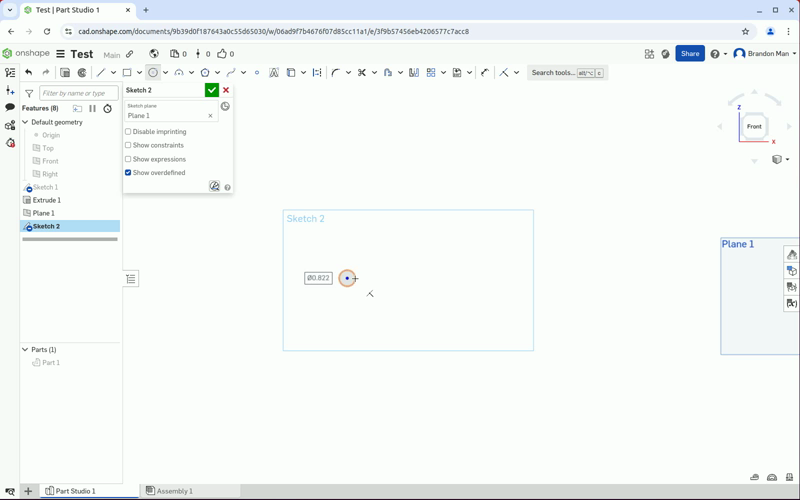
scroll(-6)
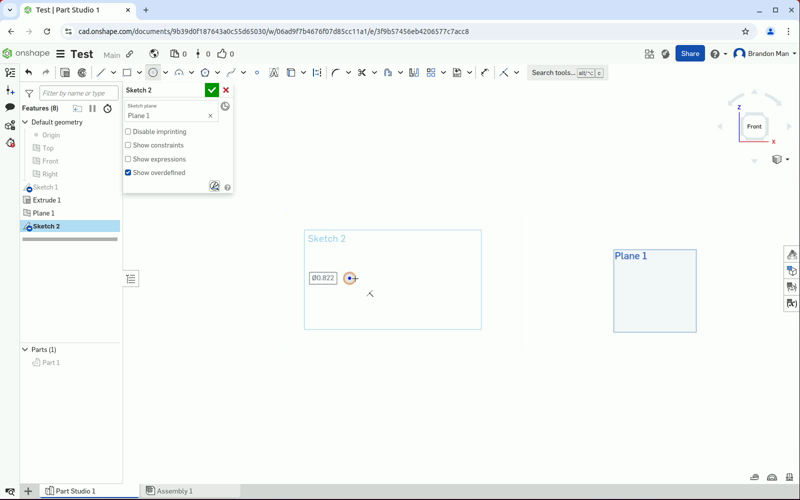
scroll(-6)
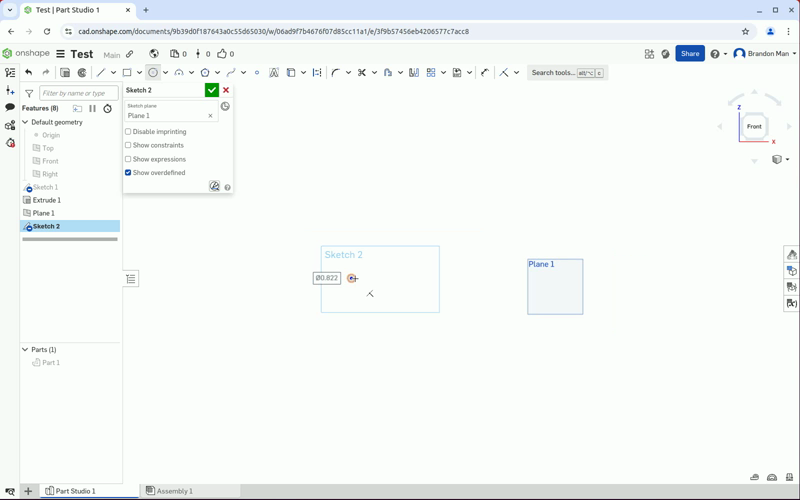
scroll(-6)
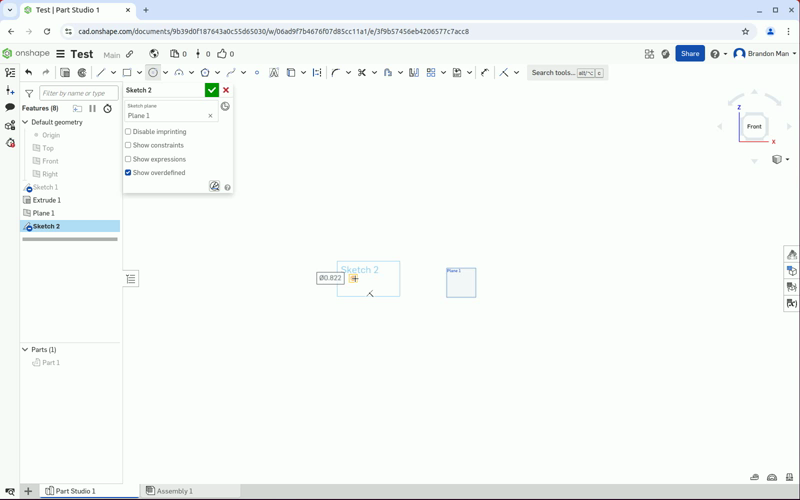
key(esc)
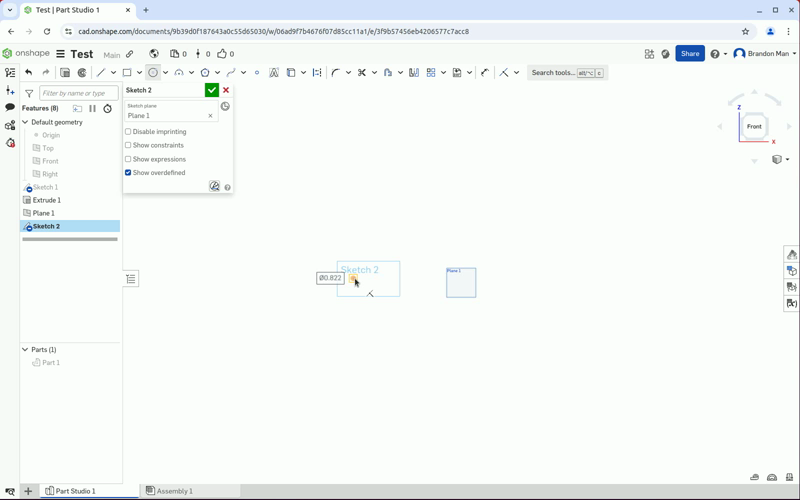
mouse_move(352, 277)
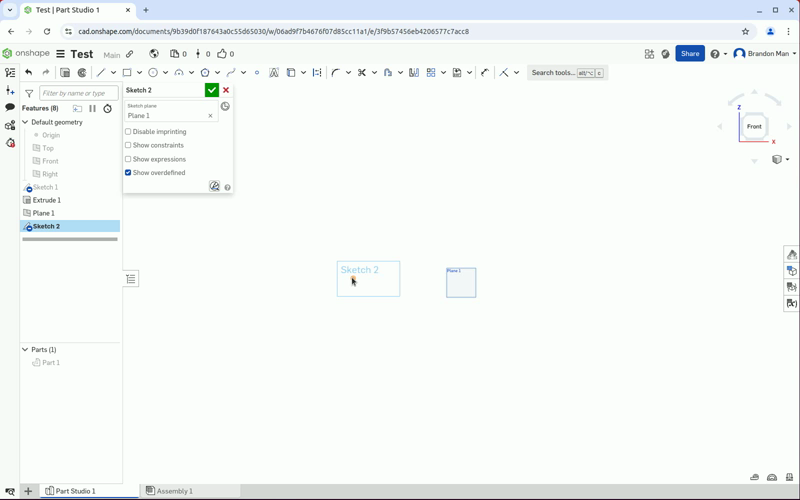
scroll(6)
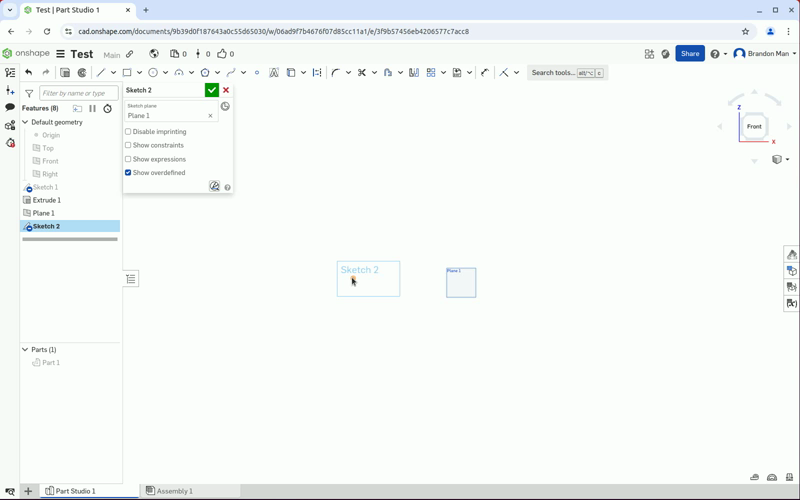
scroll(6)
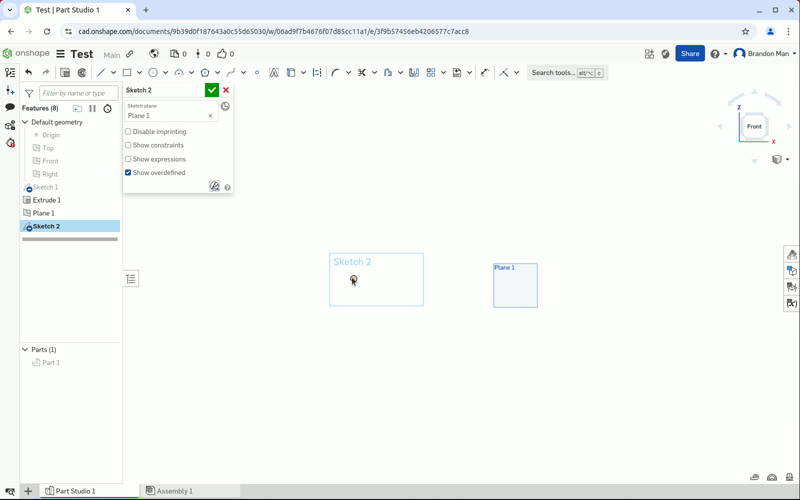
scroll(6)
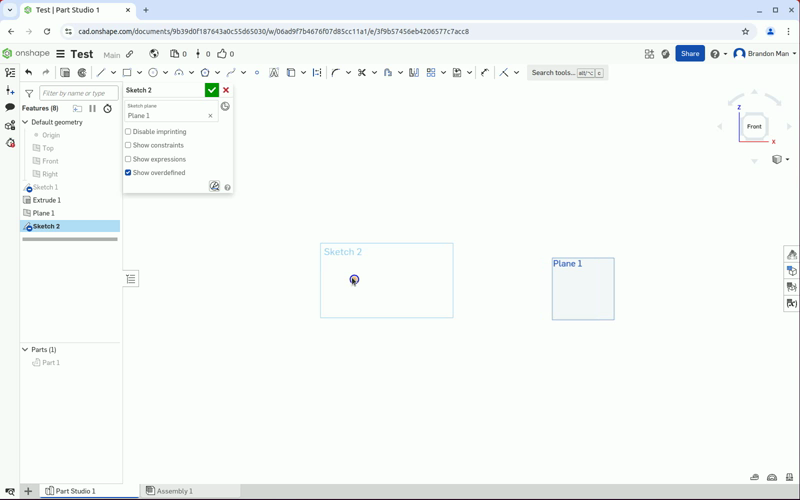
scroll(6)
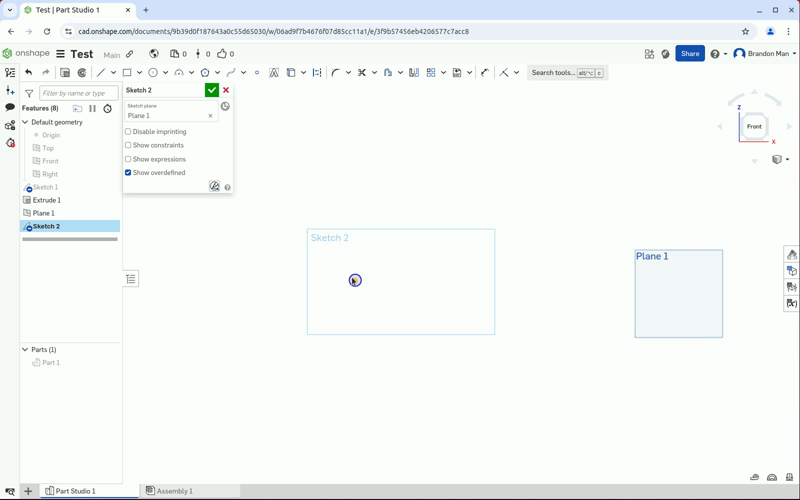
scroll(6)
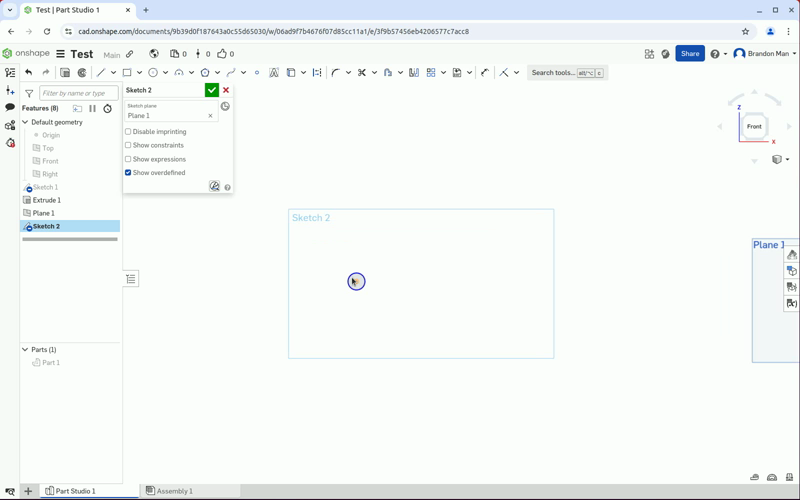
scroll(6)
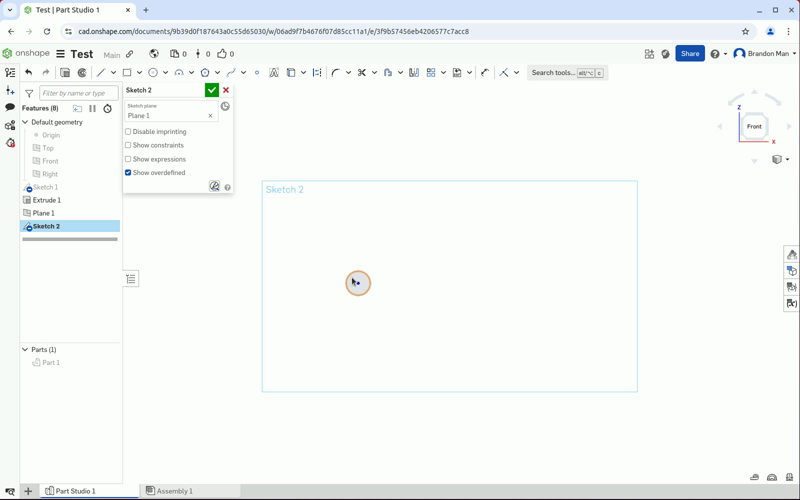
scroll(6)
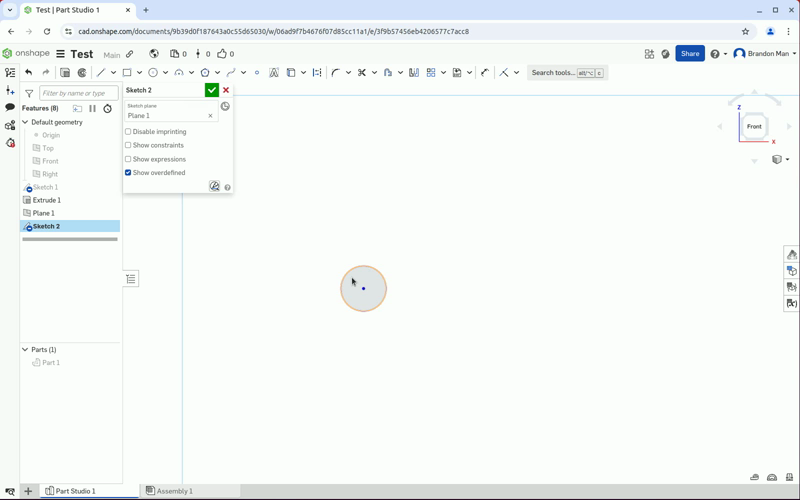
click(352, 277)
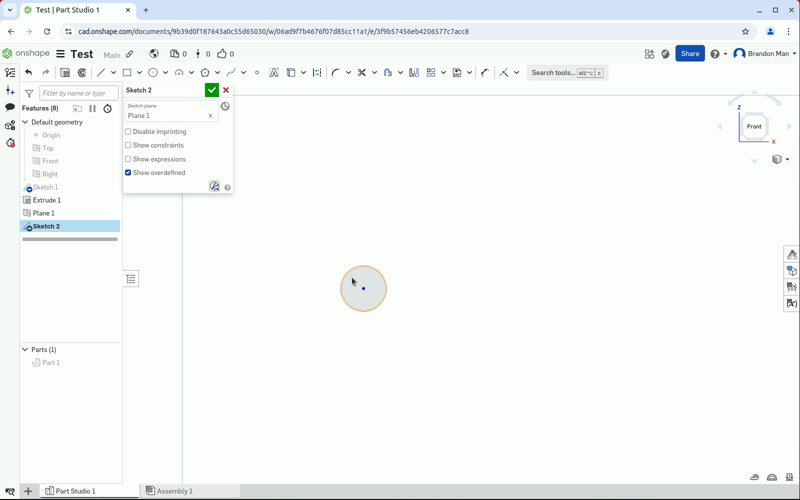
scroll(-6)
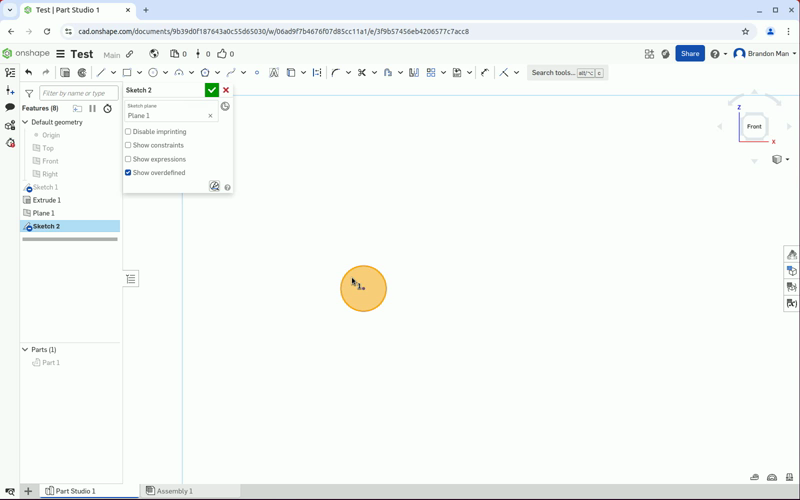
scroll(-6)
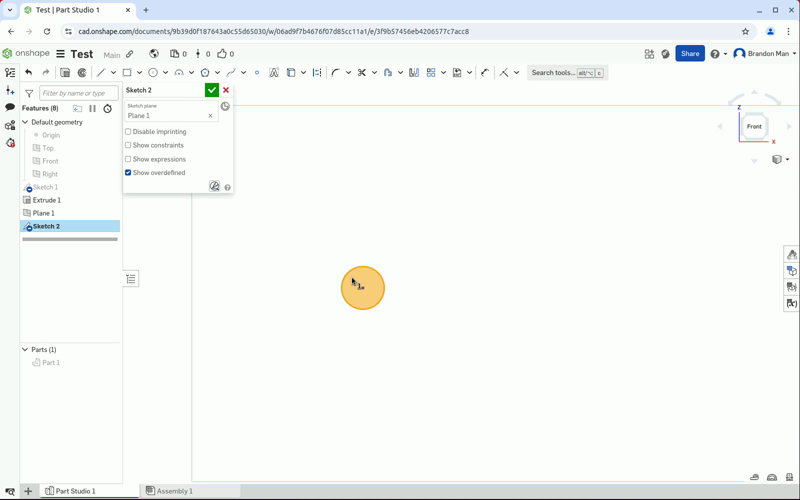
scroll(-6)
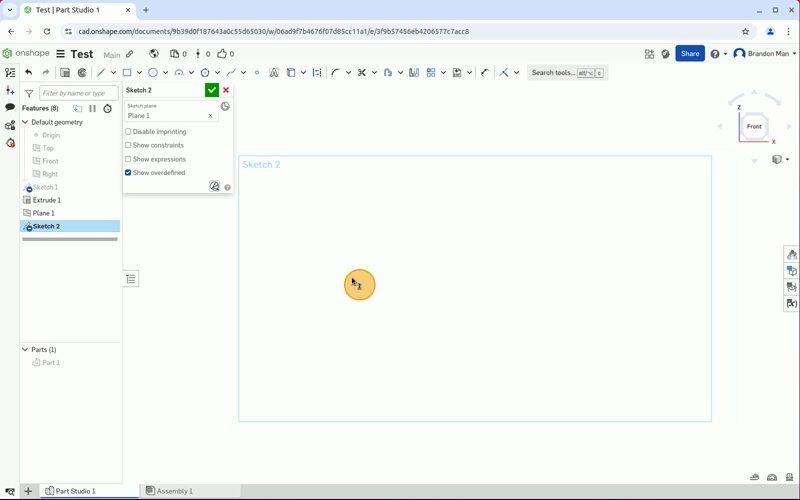
scroll(-6)
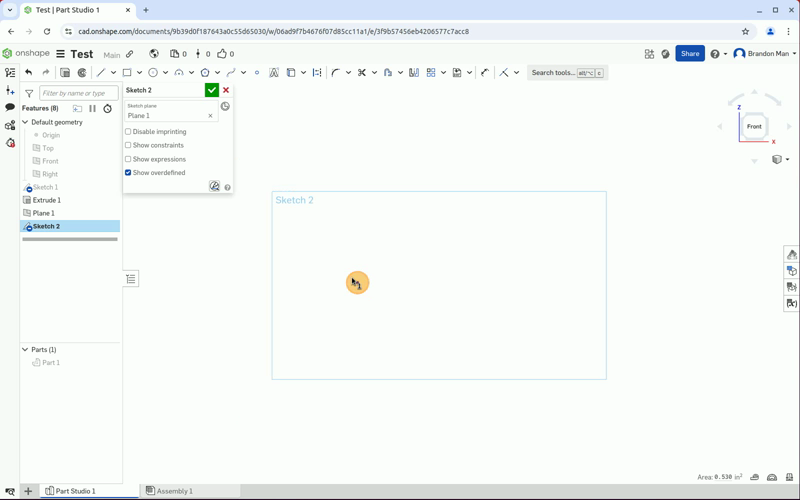
scroll(-6)
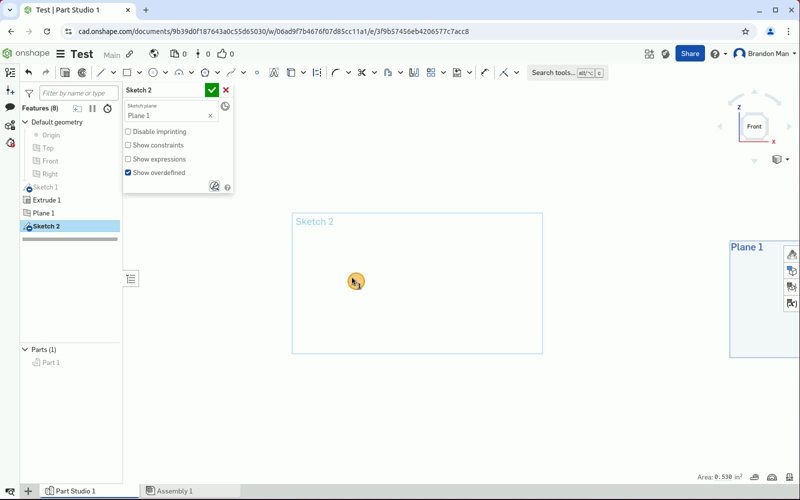
scroll(-6)
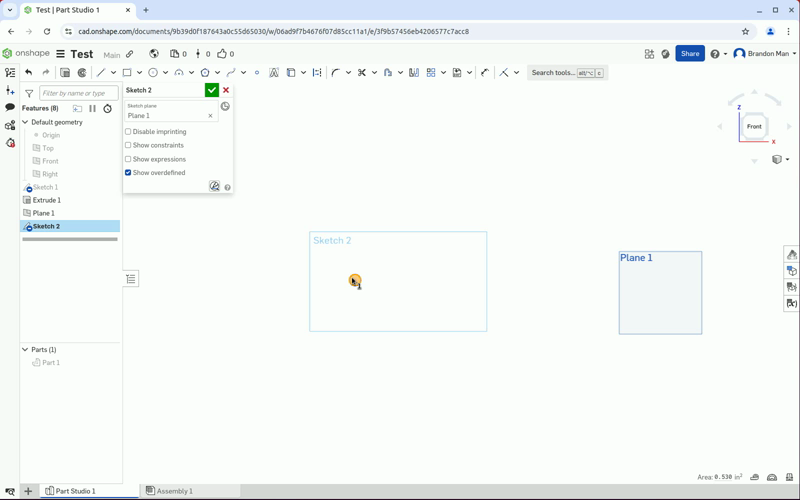
scroll(-6)
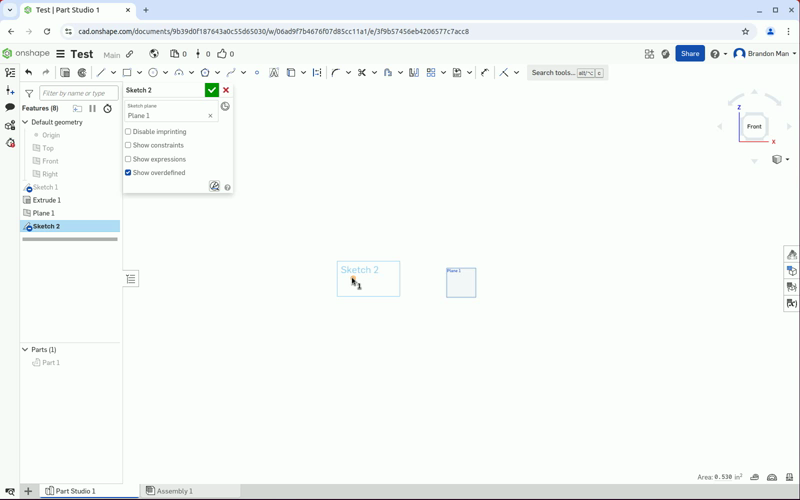
mouse_move(73, 352)
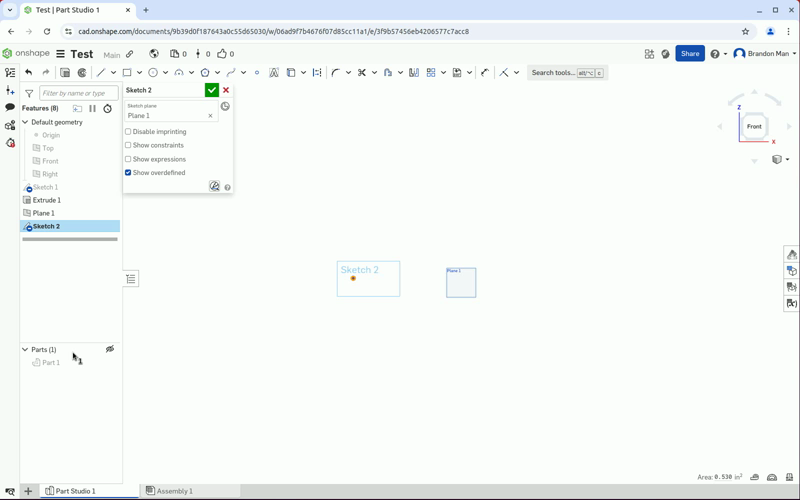
key(shift+y)
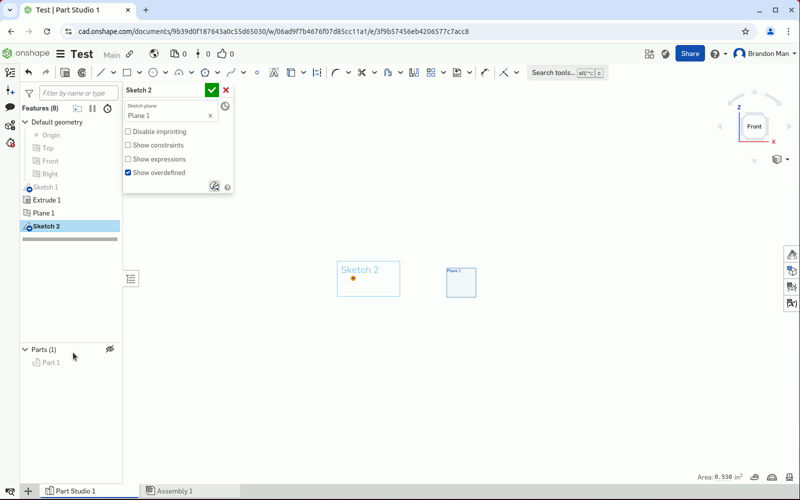
key(shift+e)
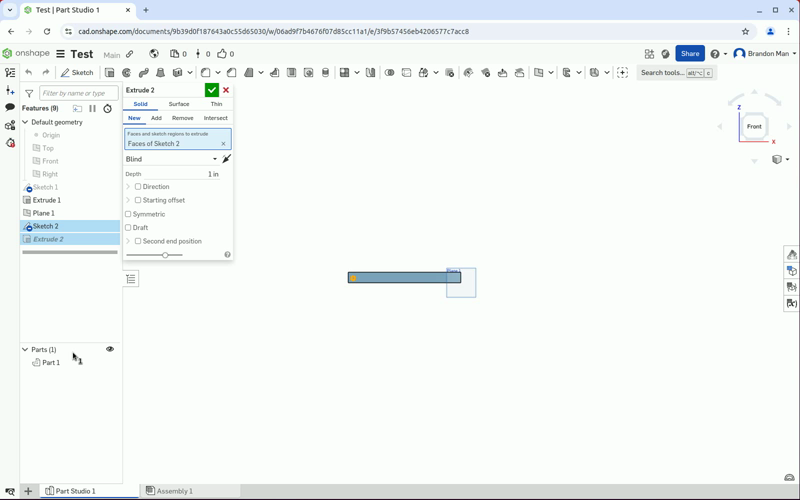
mouse_move(143, 106)
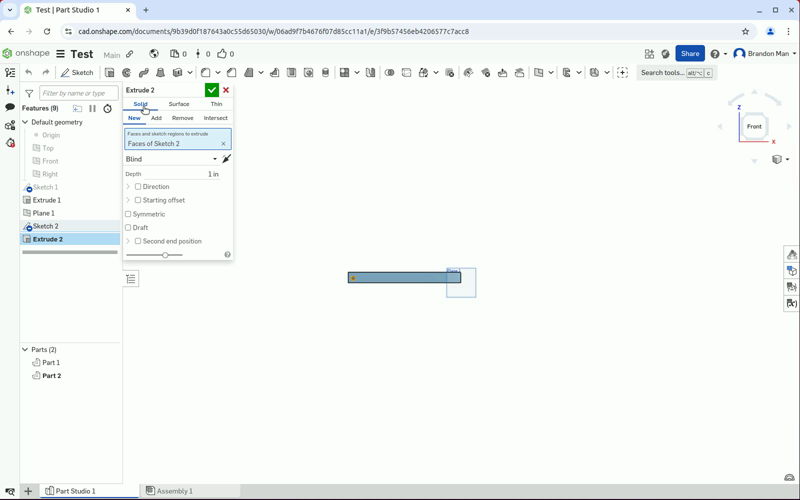
click(143, 106)
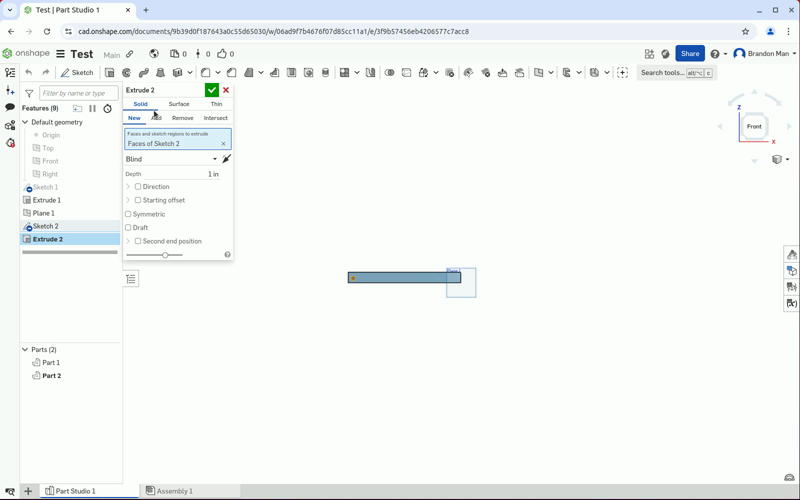
mouse_move(186, 120)
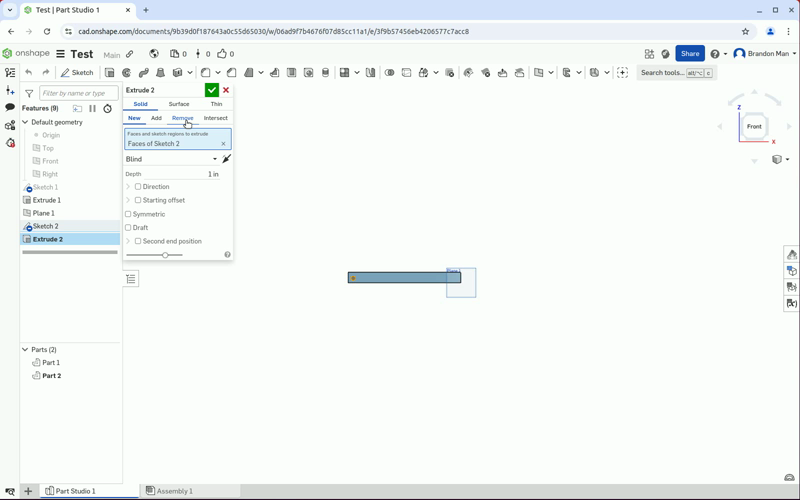
click(186, 120)
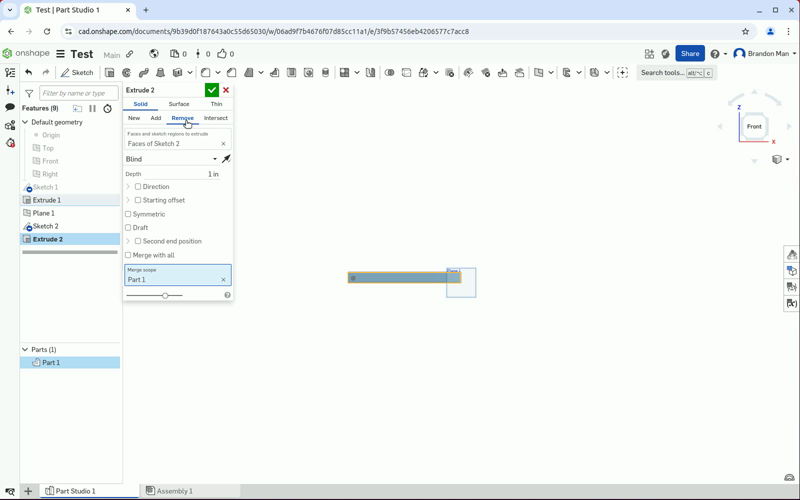
key(tab, 4)
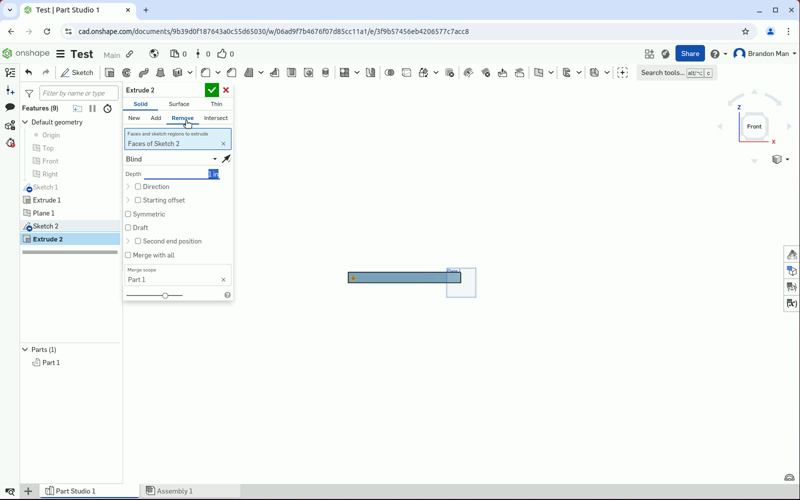
text(2.889)
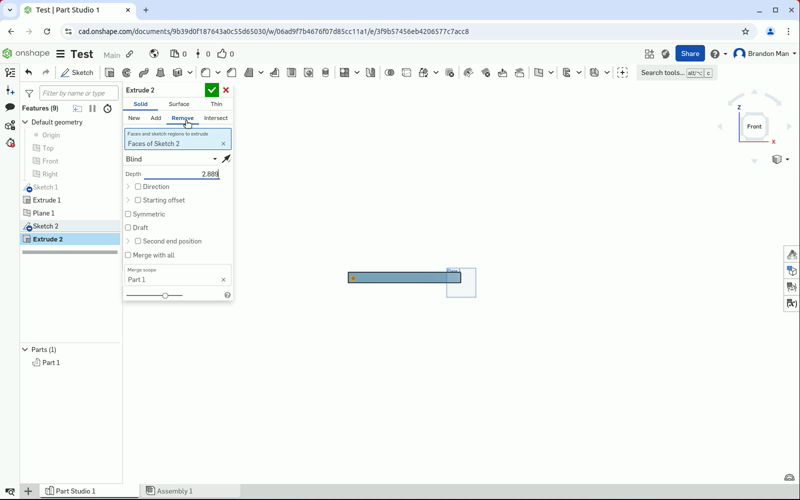
key(tab, 6)
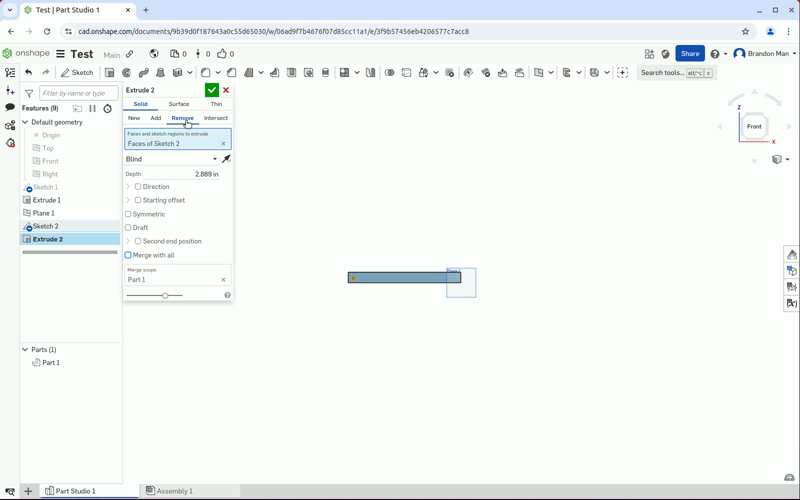
key(space)
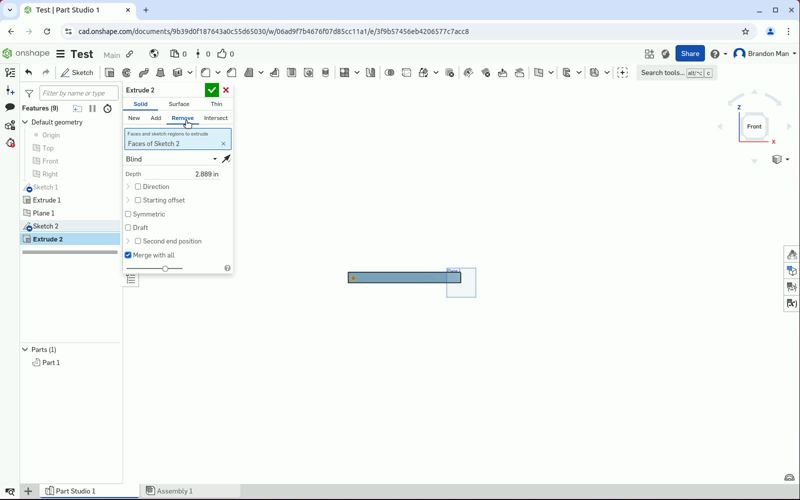
key(enter)
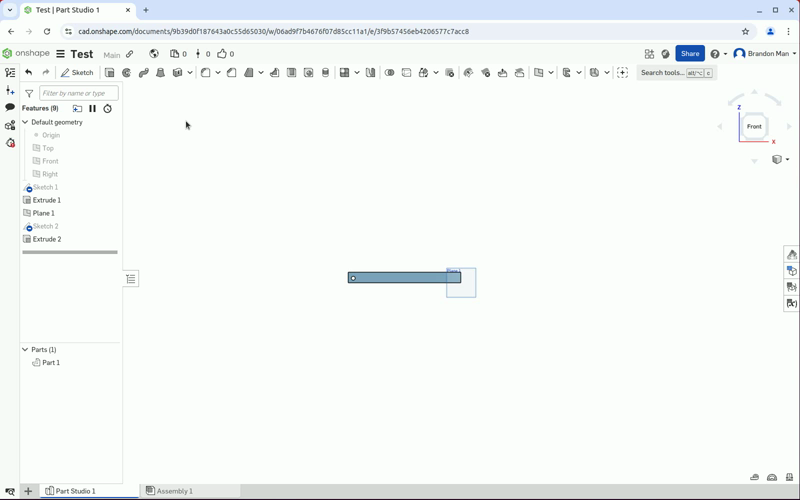
key(shift+h)
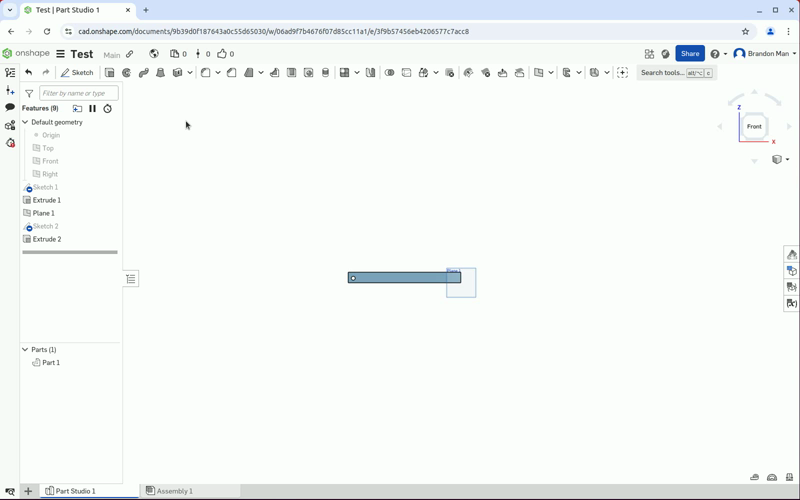
key(shift+h)
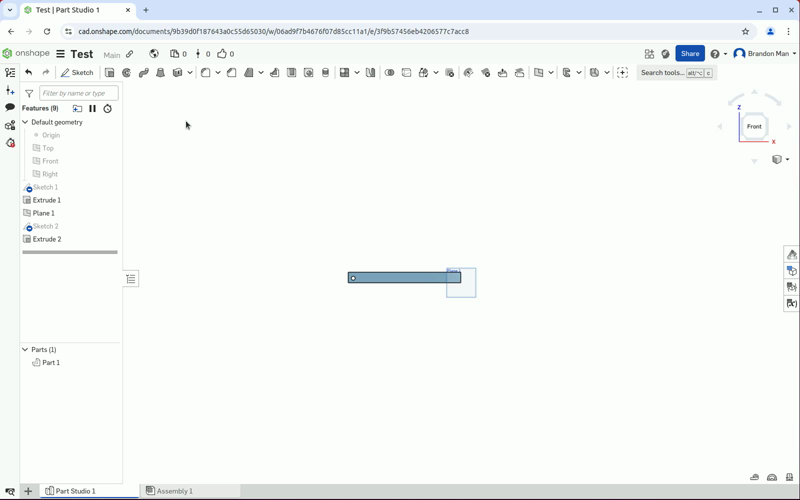
mouse_move(73, 189)
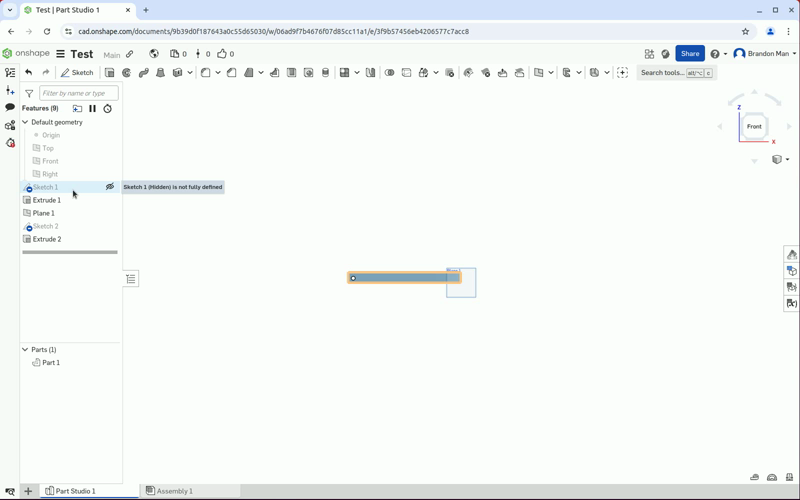
click(73, 189)
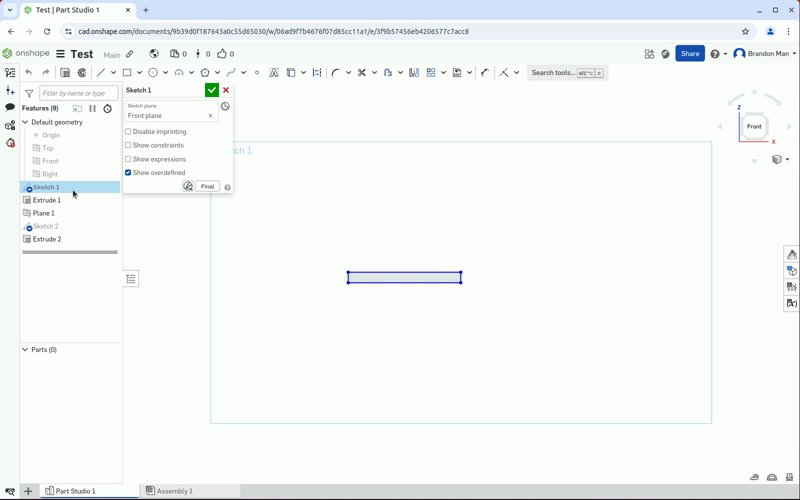
mouse_move(229, 92)
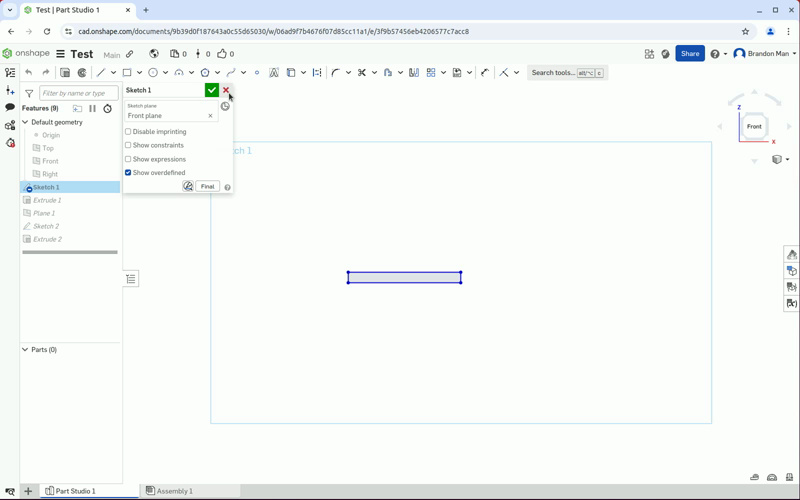
click(229, 92)
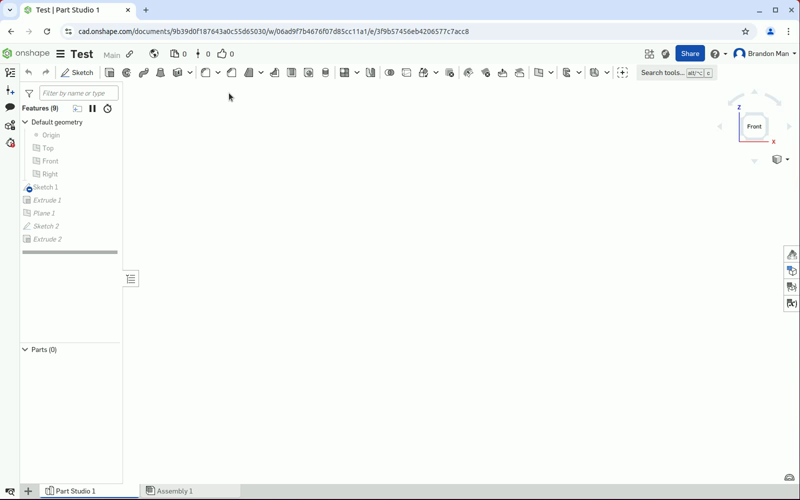
key(shift+s)
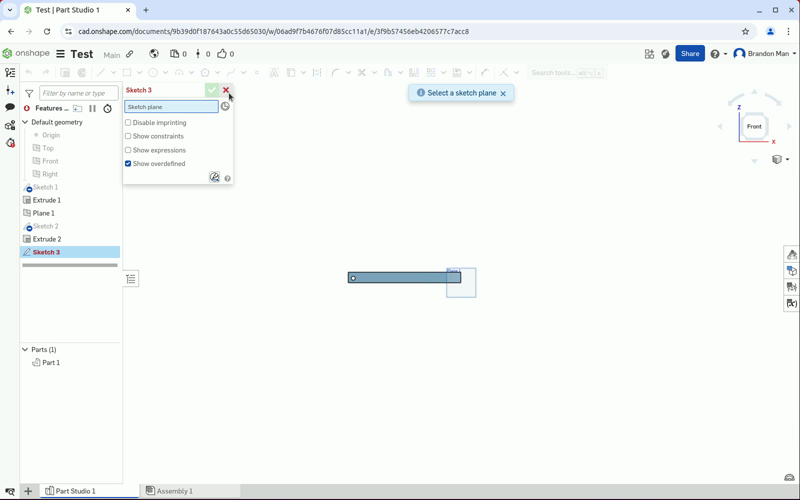
mouse_move(73, 215)
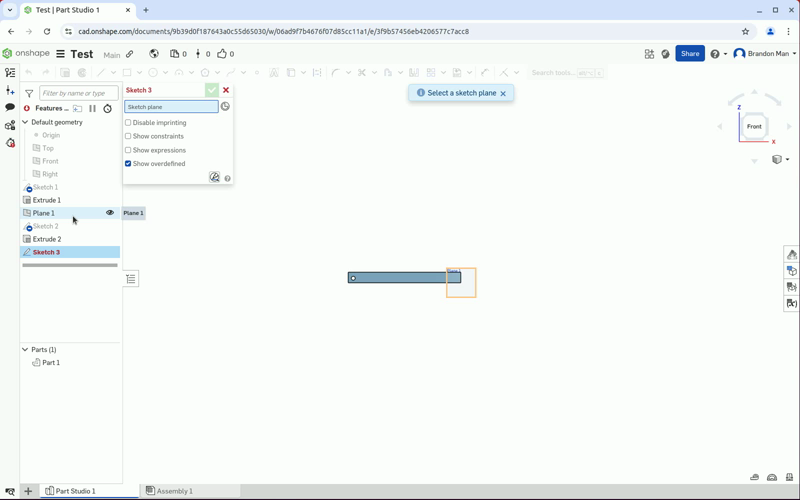
click(73, 215)
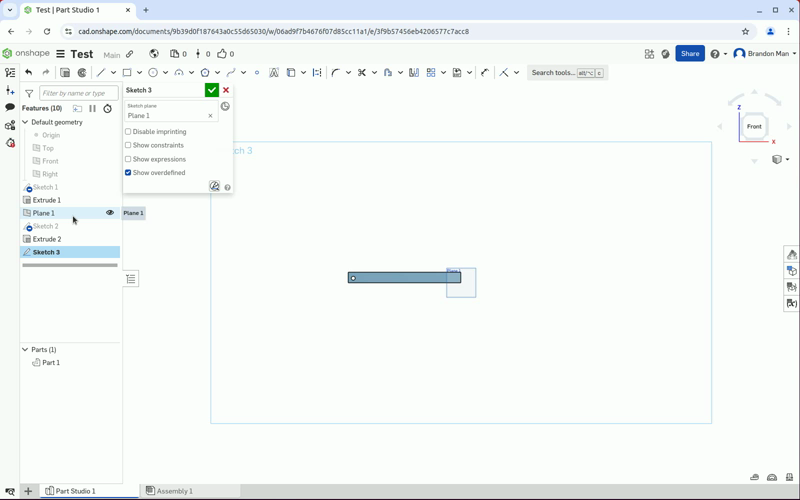
mouse_move(73, 352)
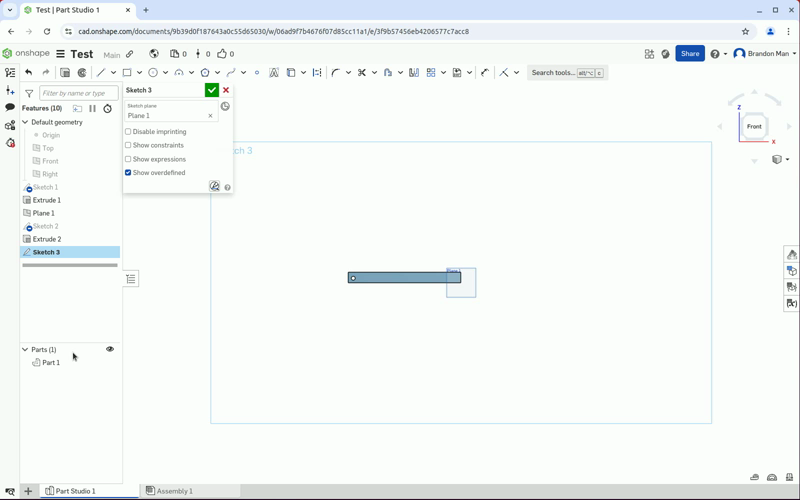
key(y)
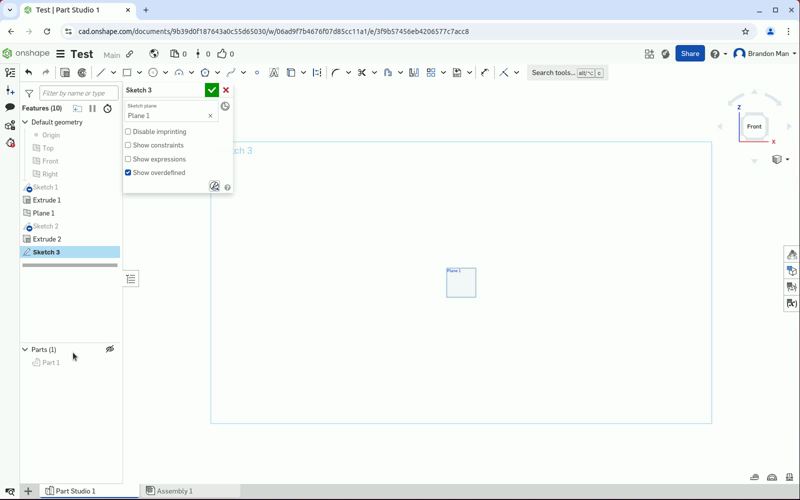
key(c)
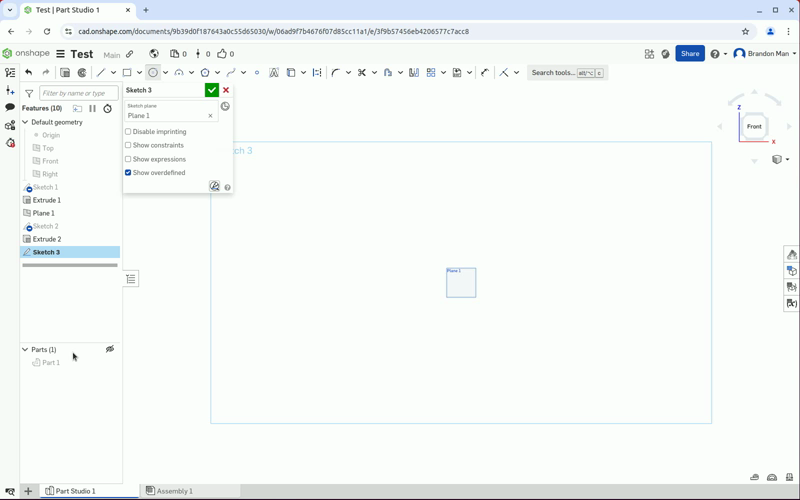
key_down(shift)
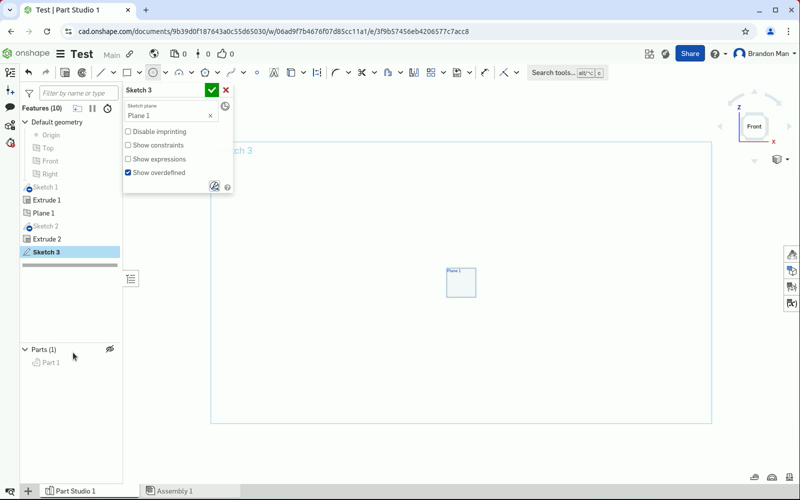
mouse_move(377, 278)
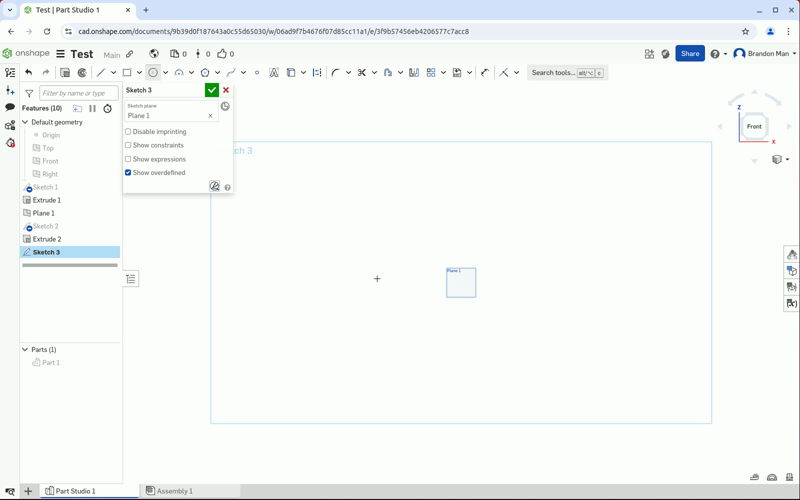
click(377, 278)
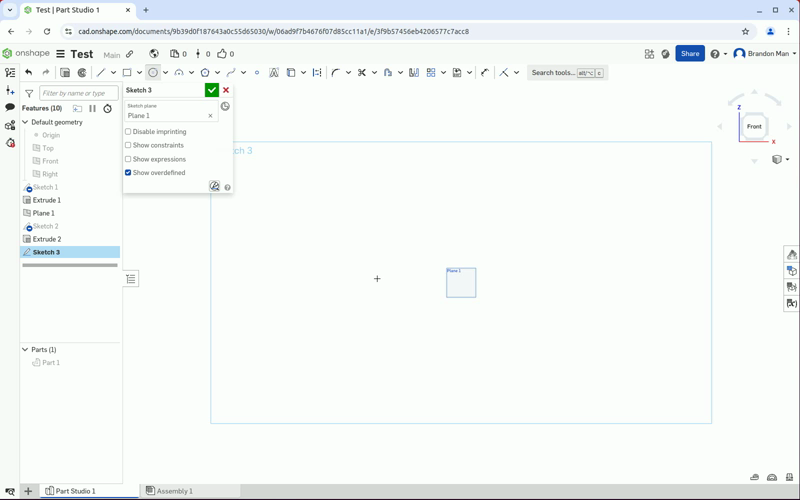
key_up(shift)
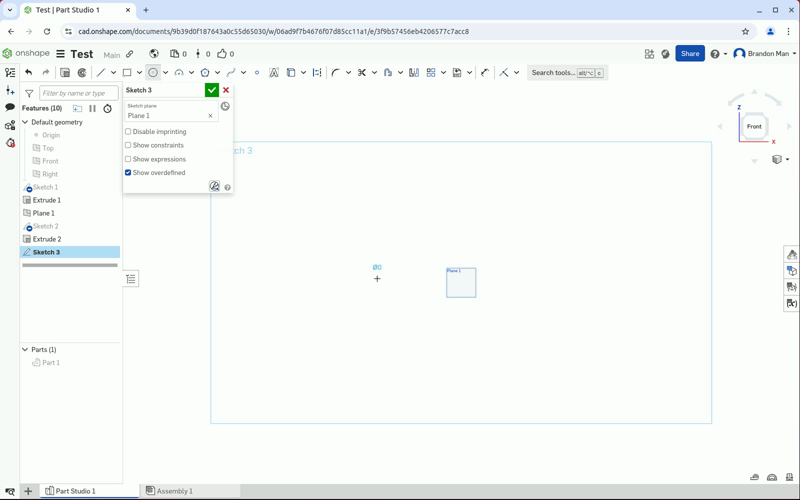
mouse_move(378, 278)
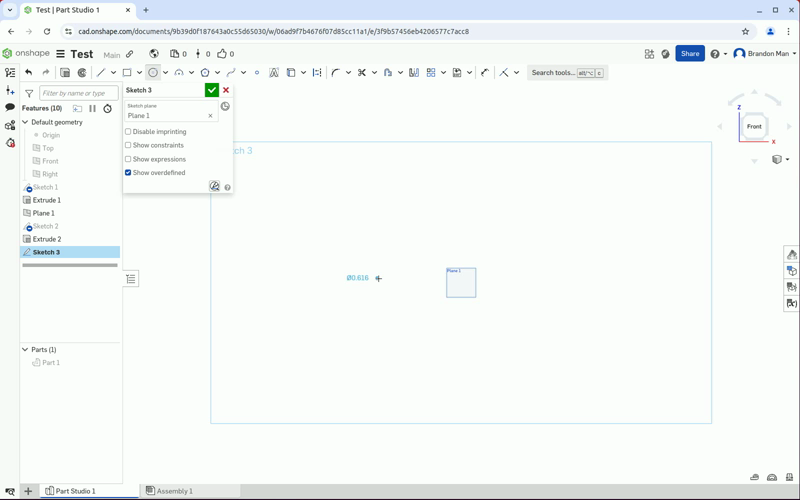
scroll(6)
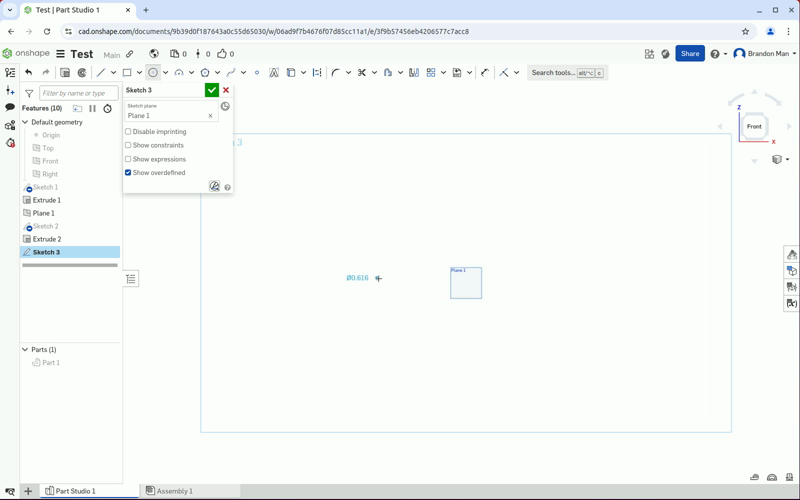
scroll(6)
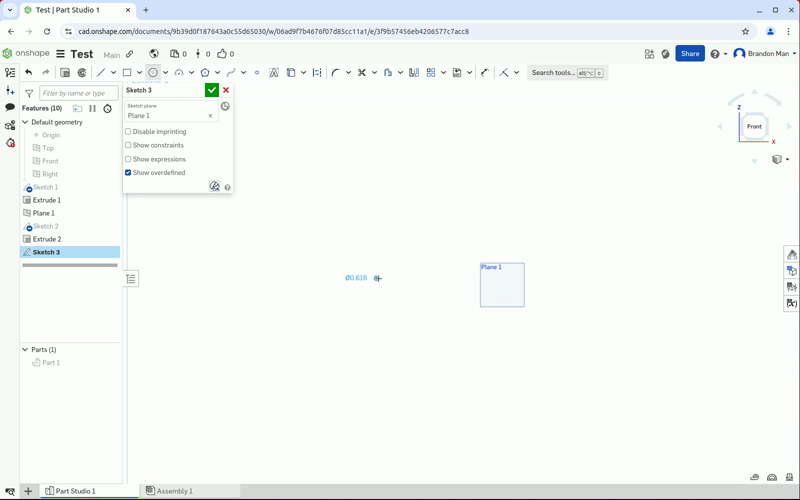
scroll(6)
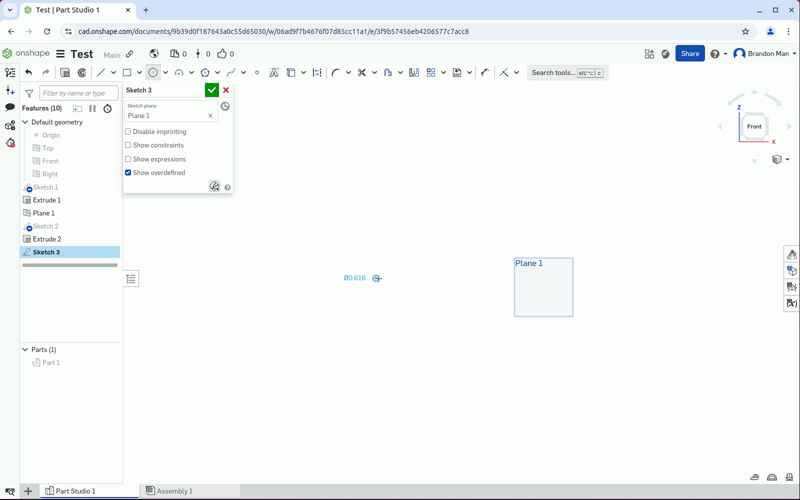
scroll(6)
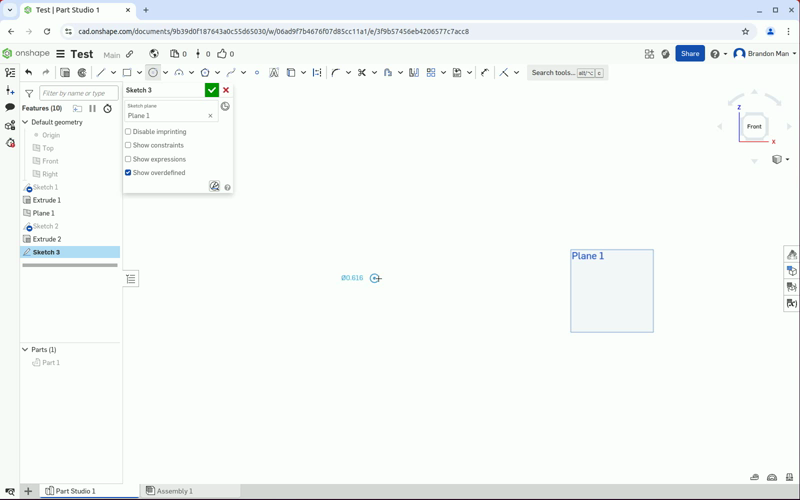
scroll(6)
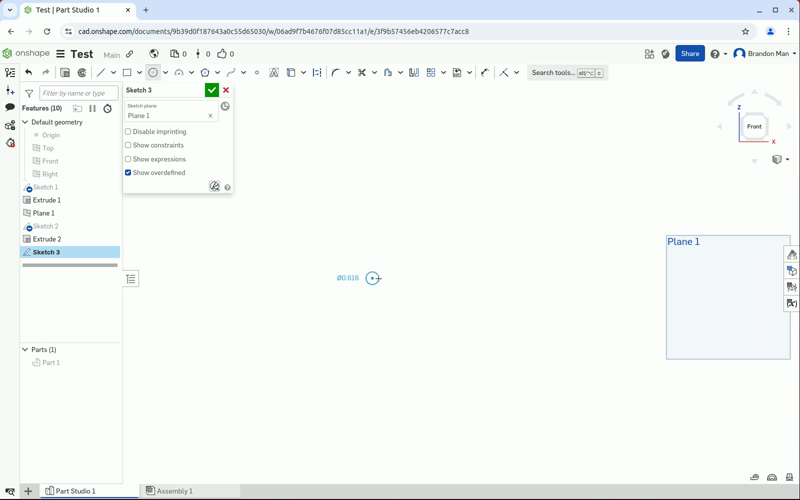
scroll(6)
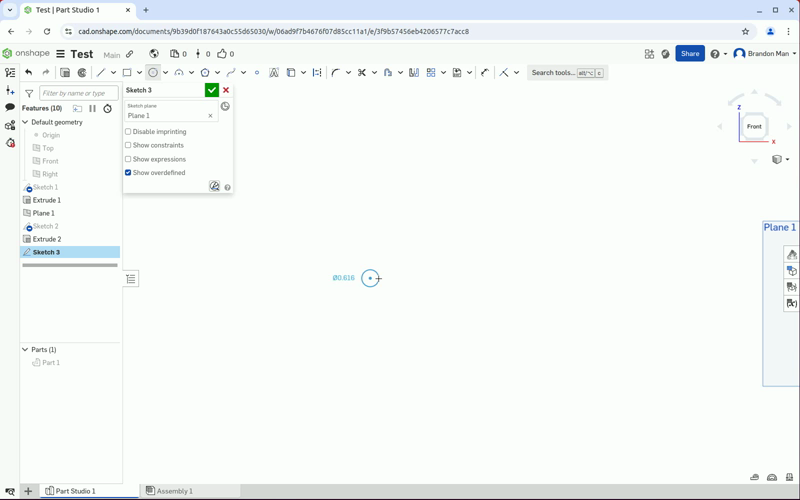
scroll(6)
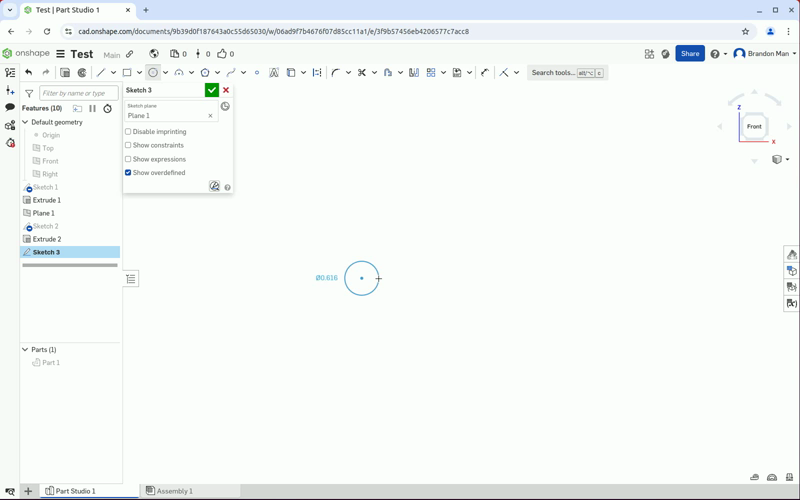
click(378, 278)
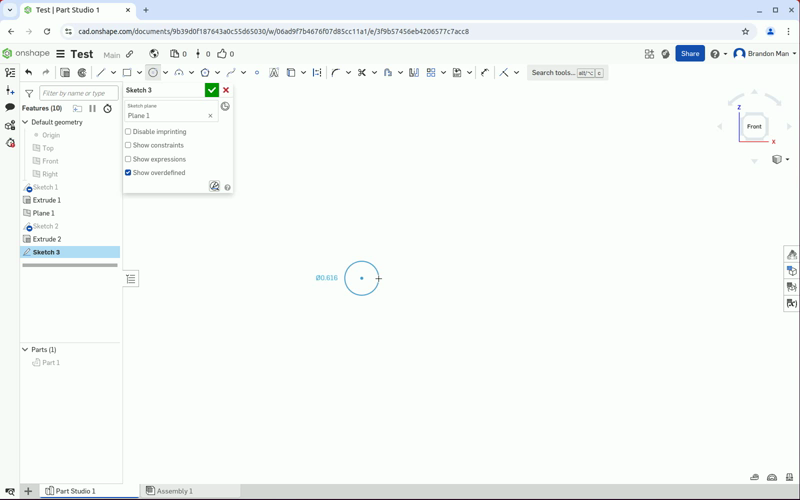
scroll(-6)
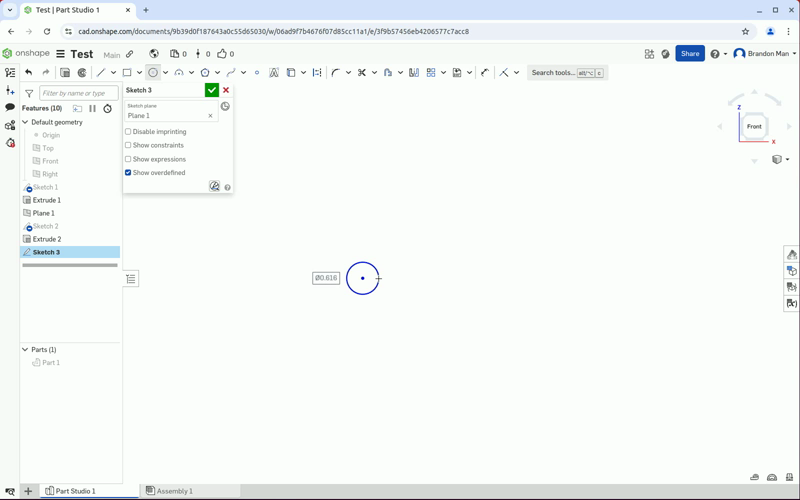
scroll(-6)
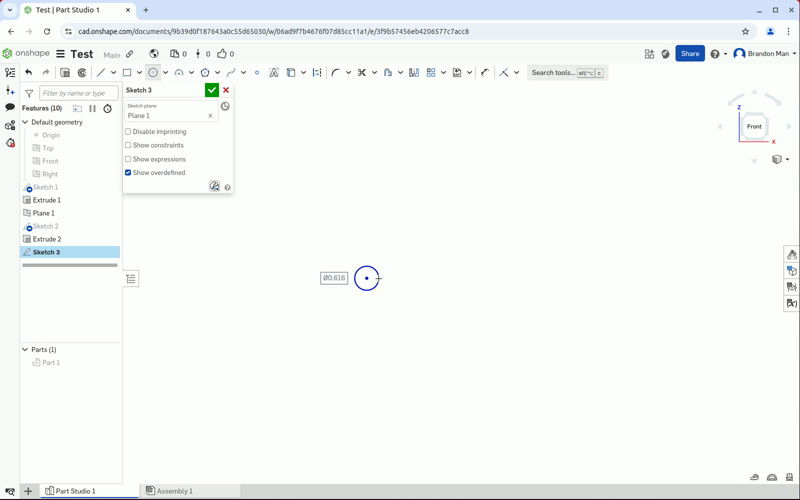
scroll(-6)
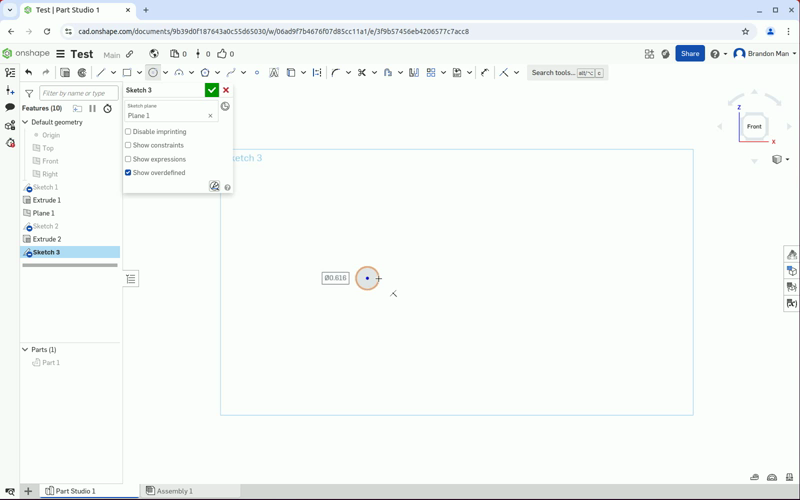
scroll(-6)
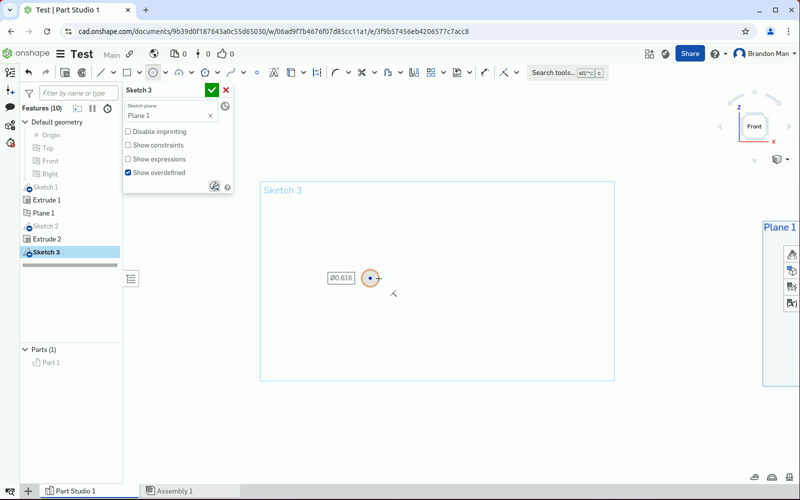
scroll(-6)
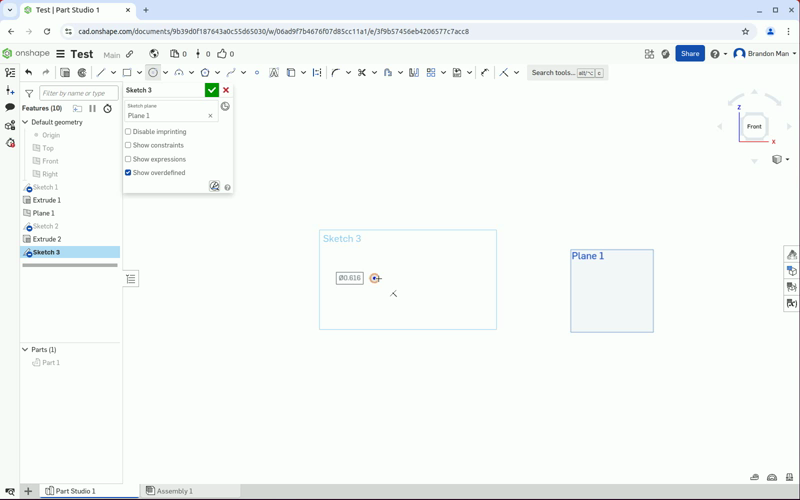
scroll(-6)
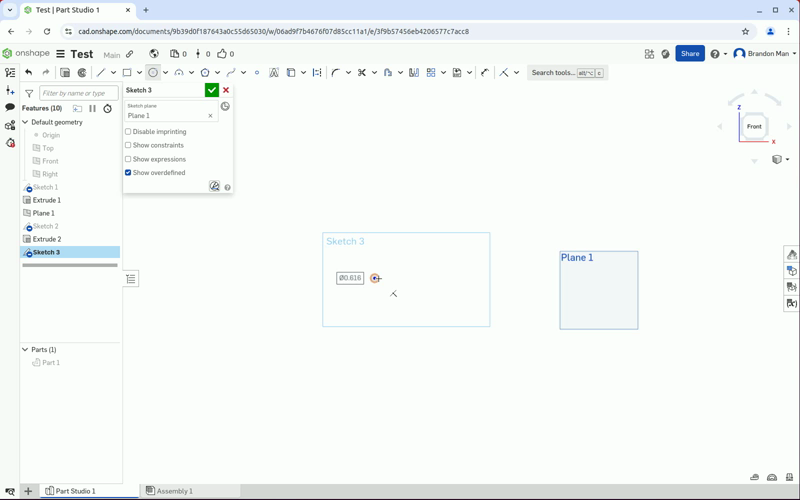
scroll(-6)
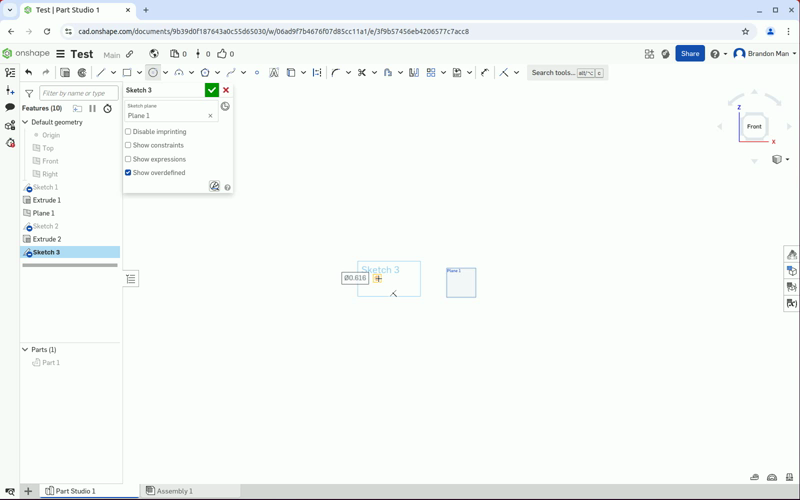
key(esc)
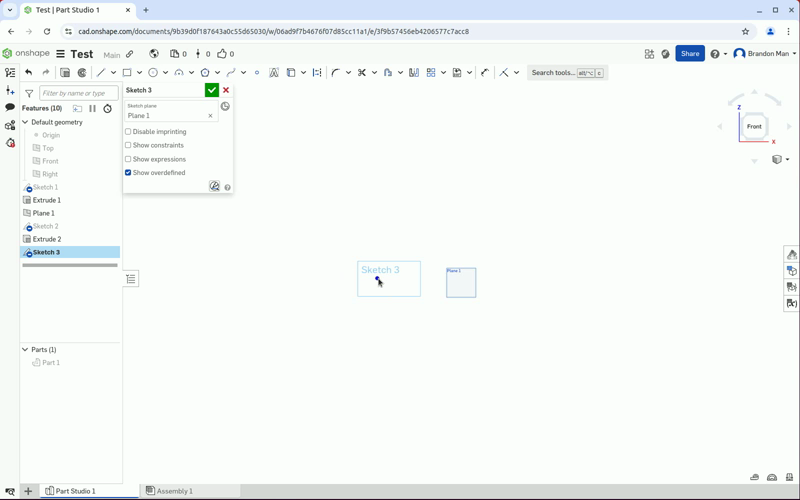
mouse_move(377, 276)
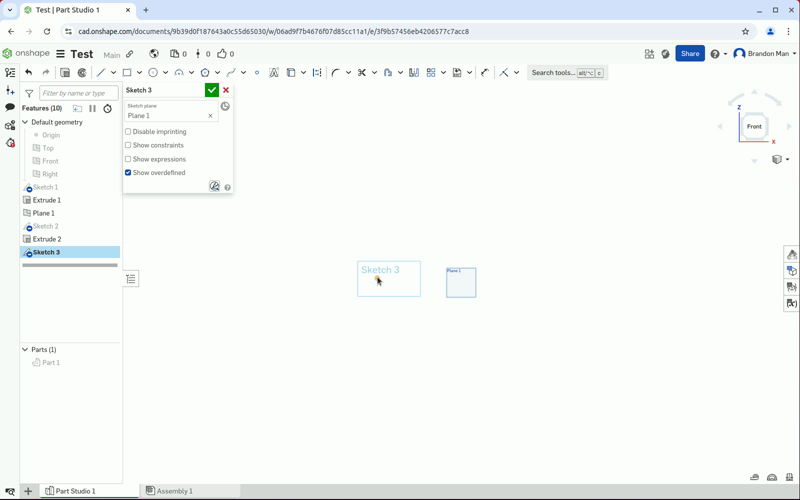
scroll(6)
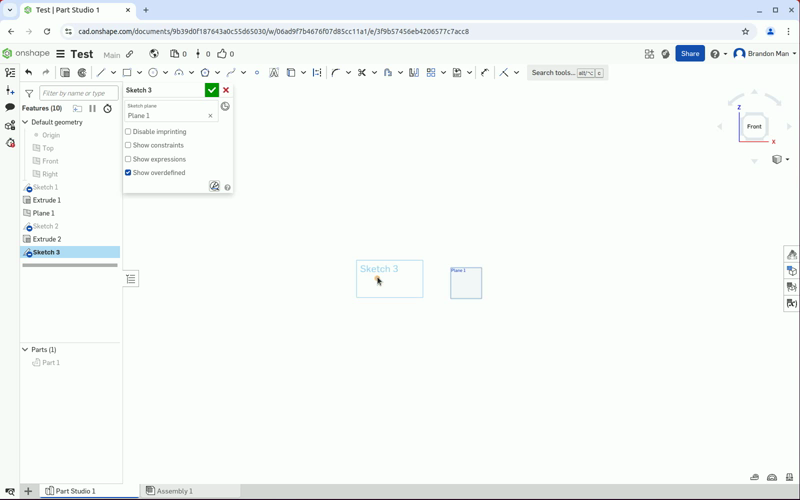
scroll(6)
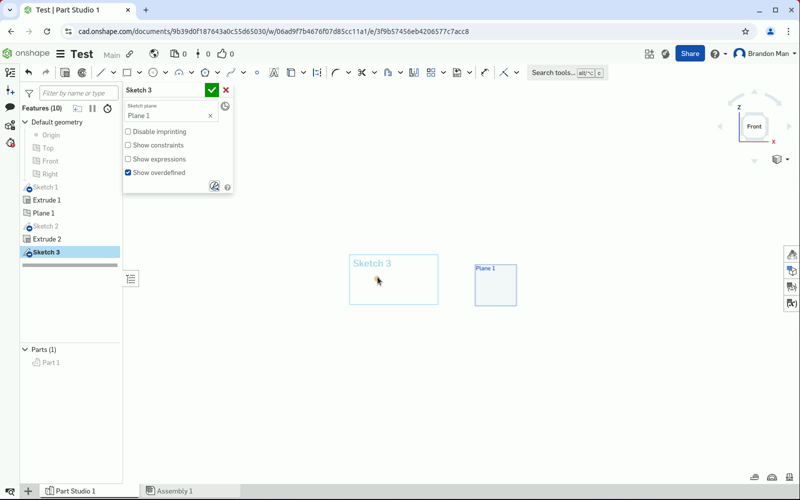
scroll(6)
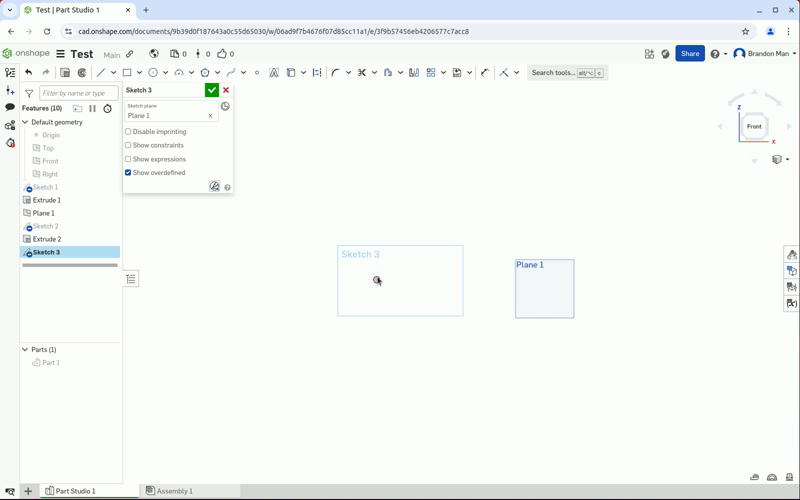
scroll(6)
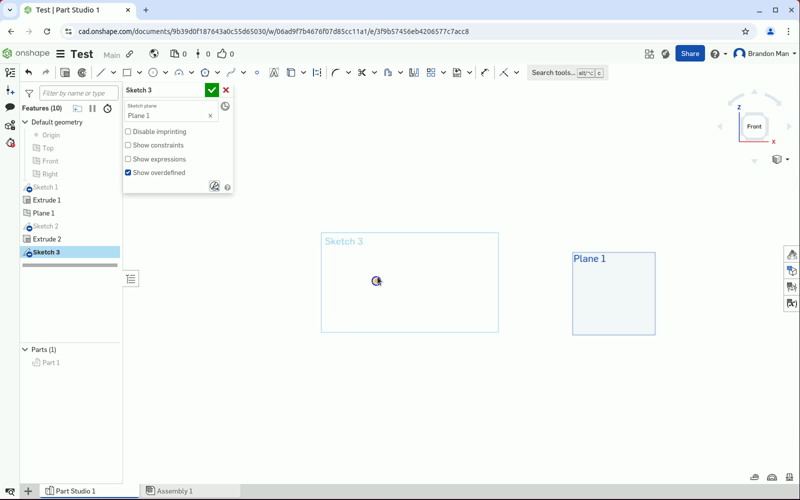
scroll(6)
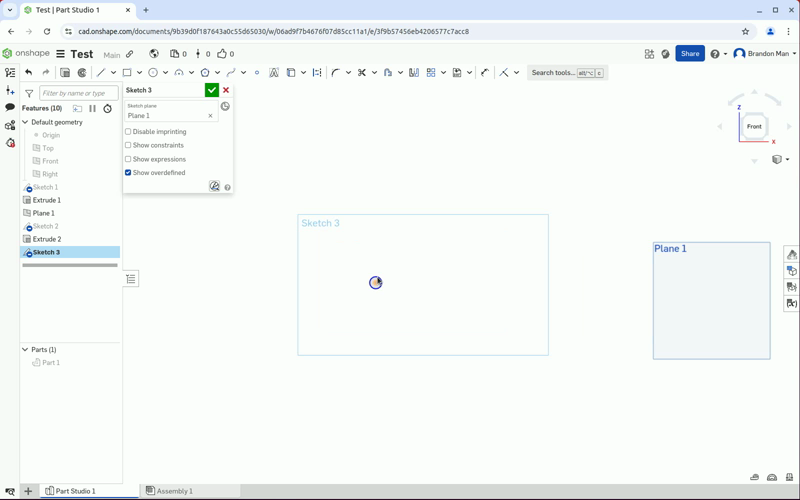
scroll(6)
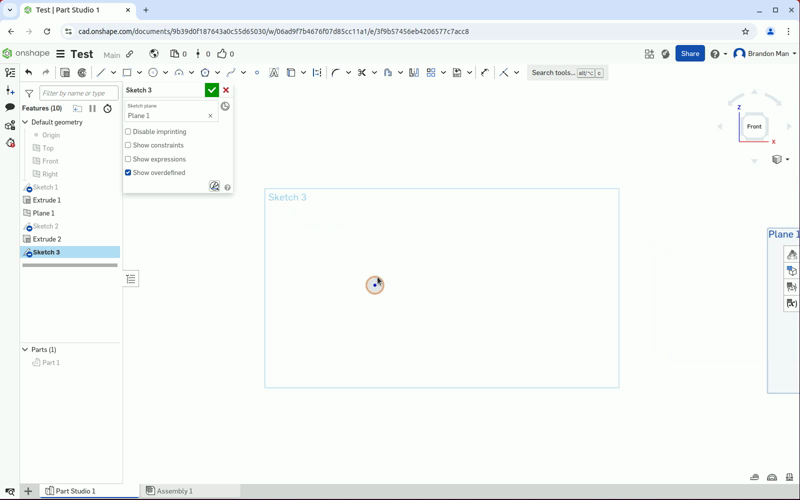
scroll(6)
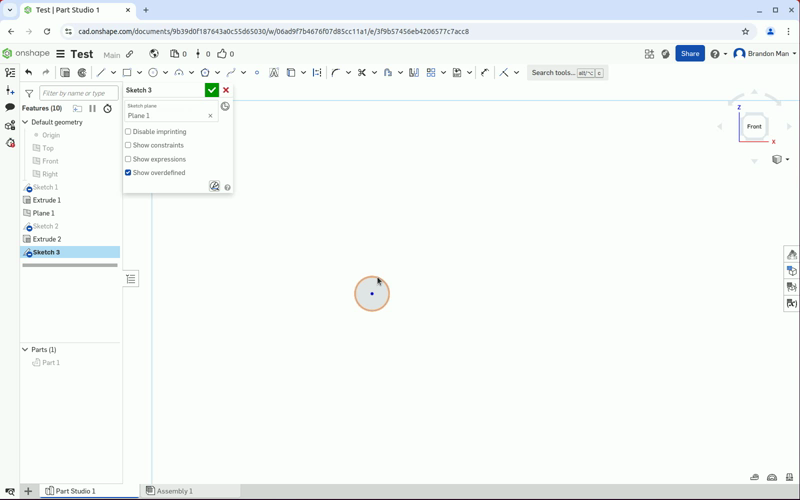
click(377, 276)
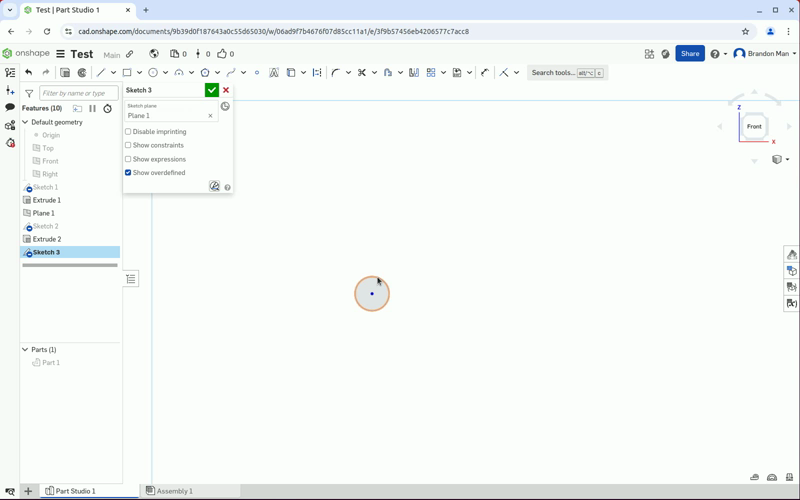
scroll(-6)
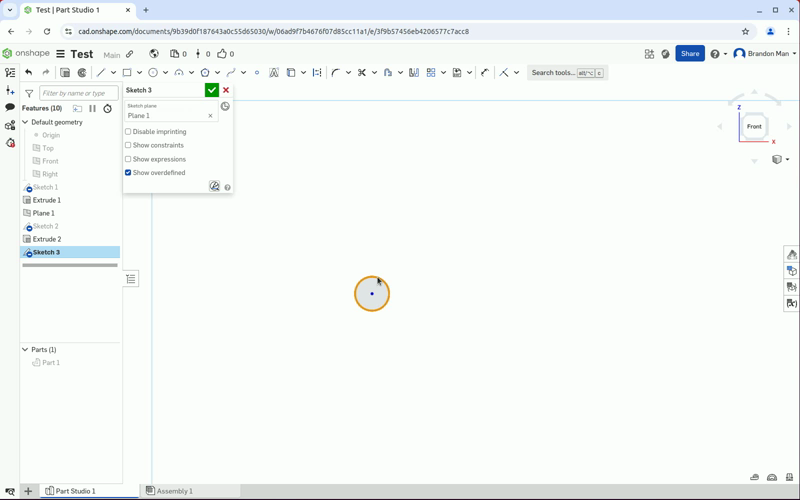
scroll(-6)
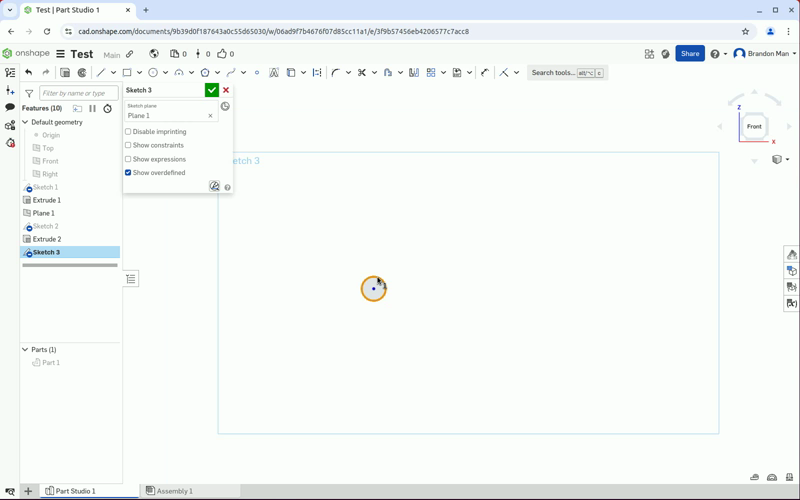
scroll(-6)
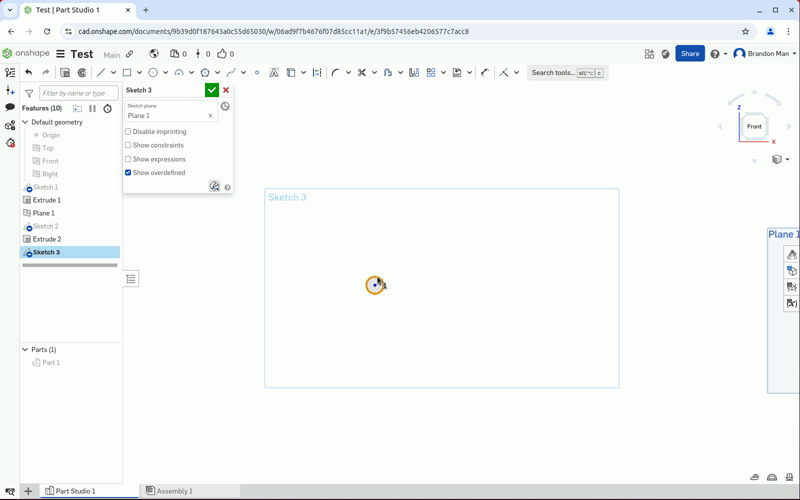
scroll(-6)
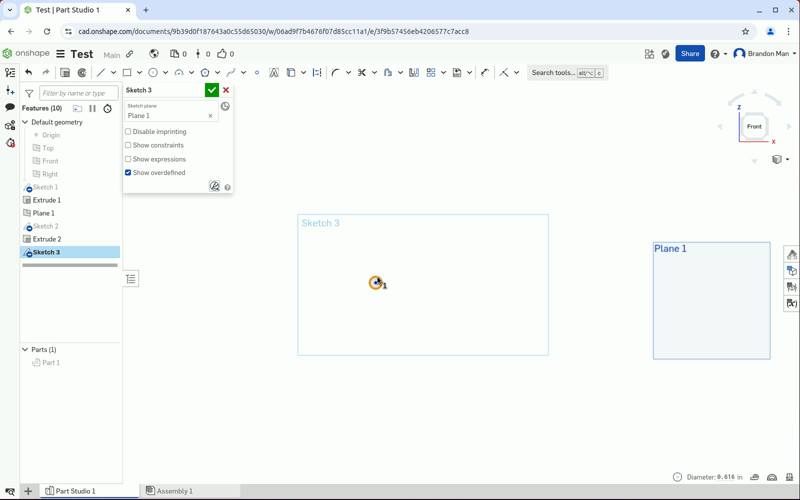
scroll(-6)
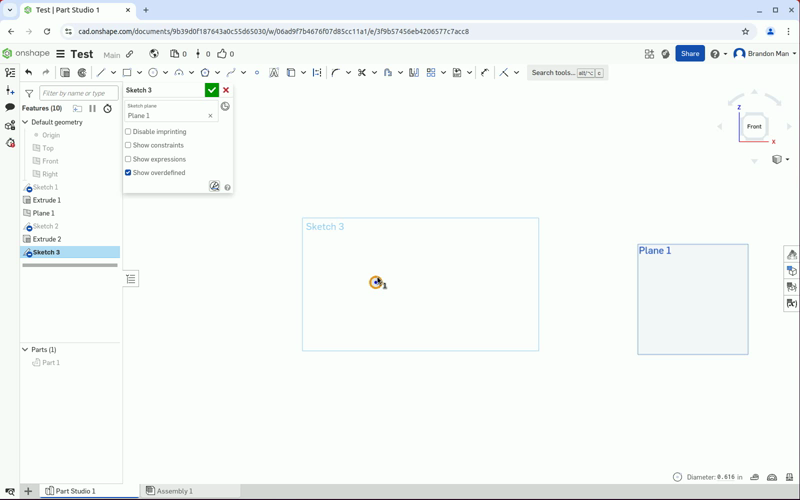
scroll(-6)
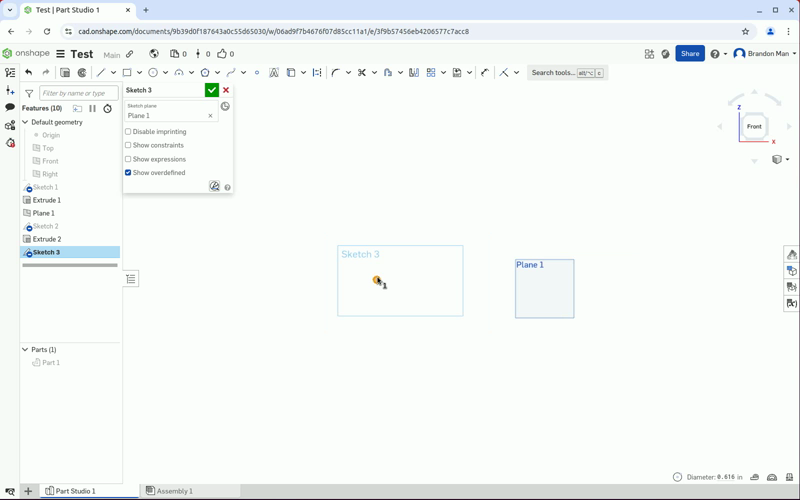
scroll(-6)
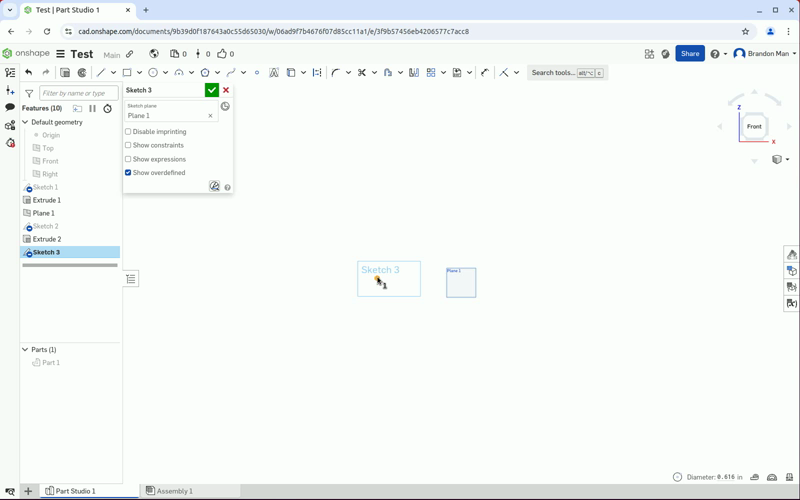
mouse_move(73, 352)
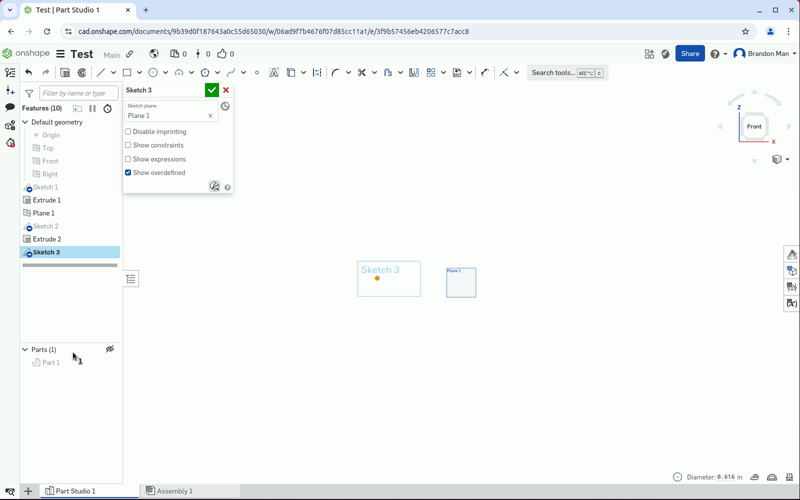
key(shift+y)
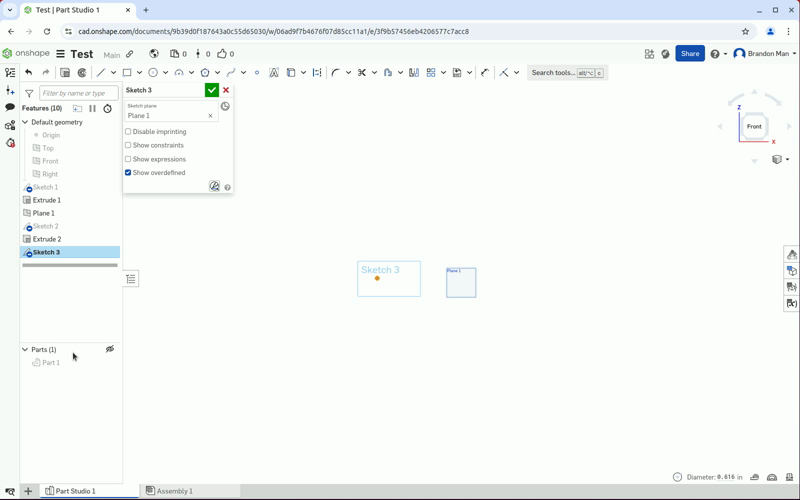
key(shift+e)
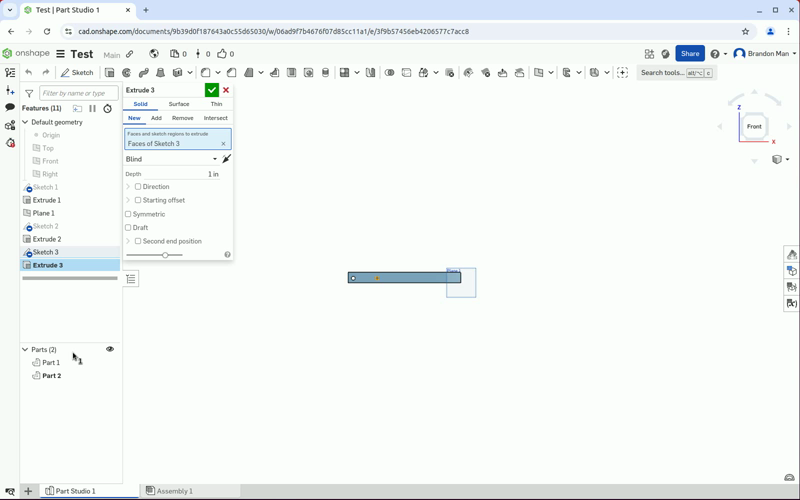
mouse_move(143, 106)
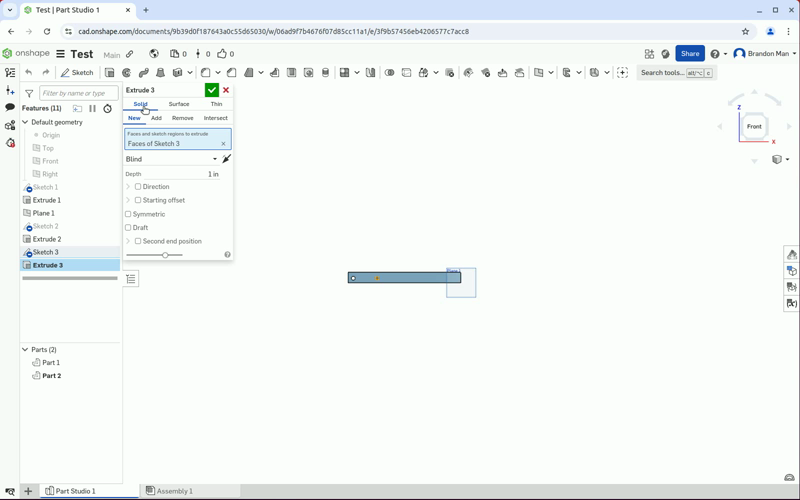
click(143, 106)
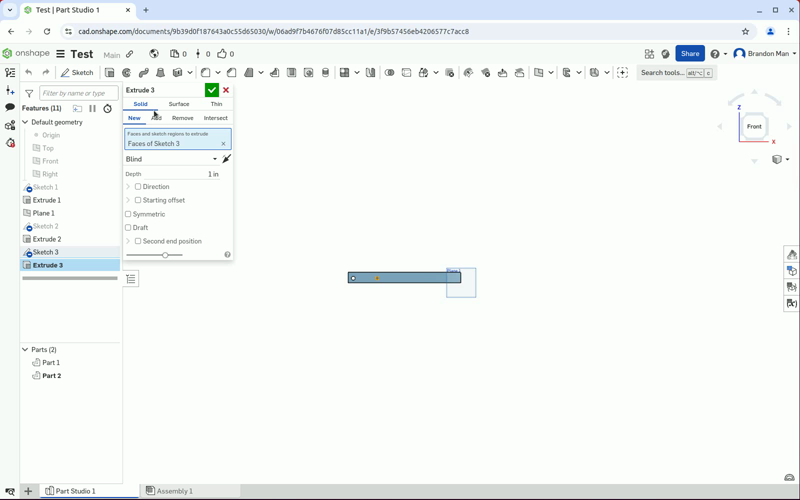
mouse_move(186, 120)
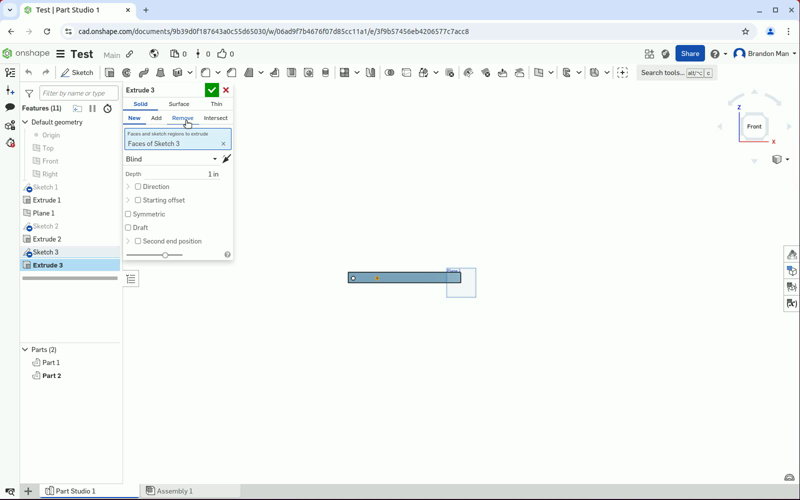
click(186, 120)
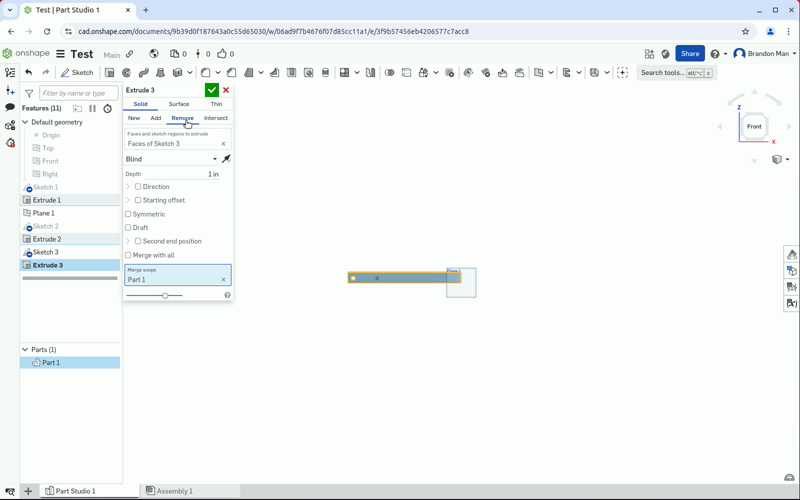
key(tab, 4)
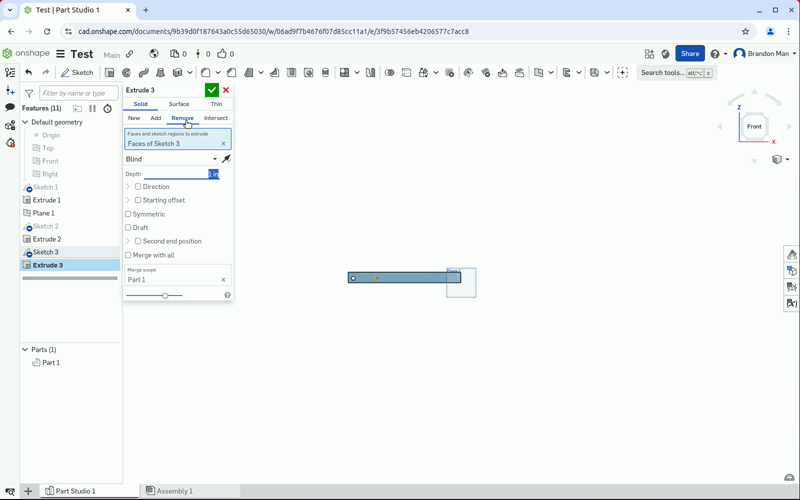
text(2.889)
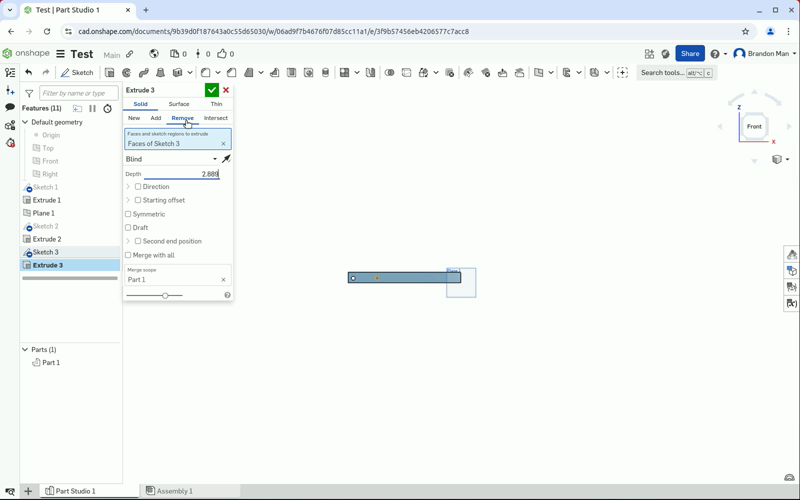
key(tab, 6)
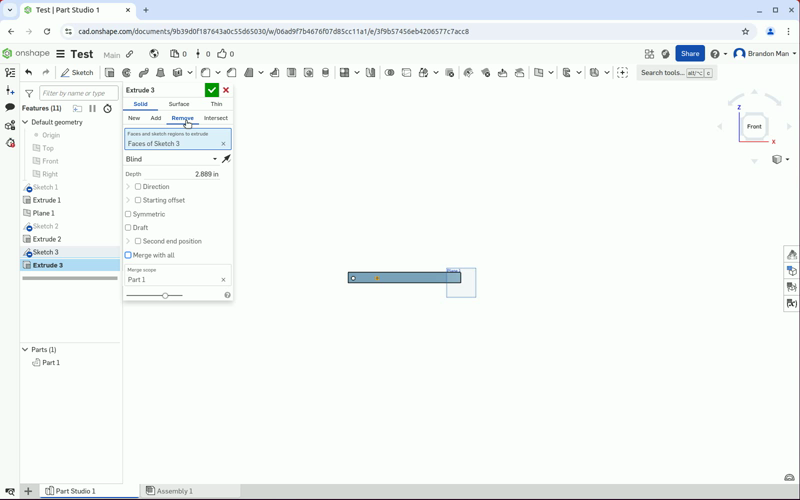
key(space)
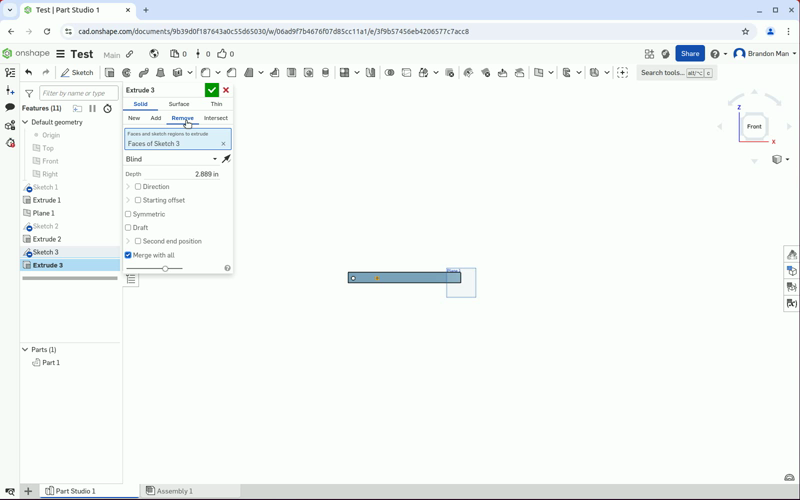
key(enter)
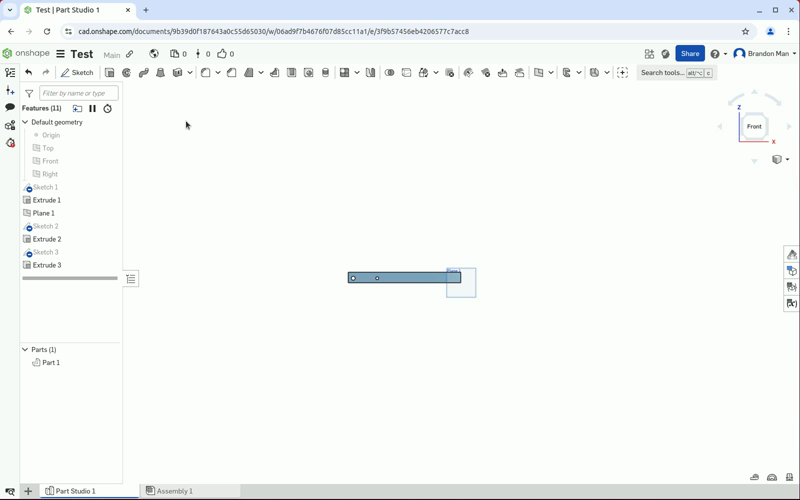
key(shift+h)
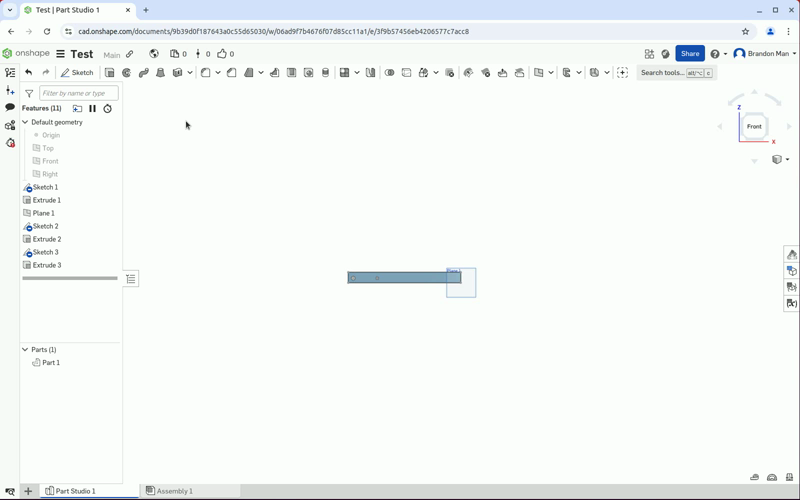
key(shift+h)
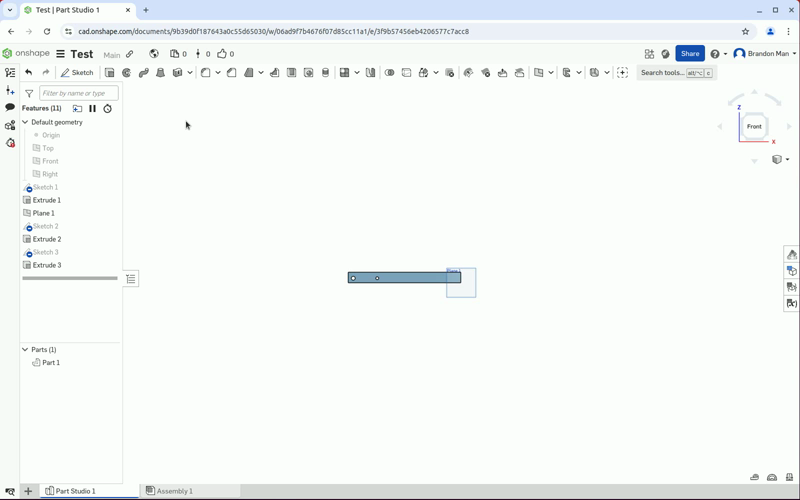
mouse_move(73, 189)
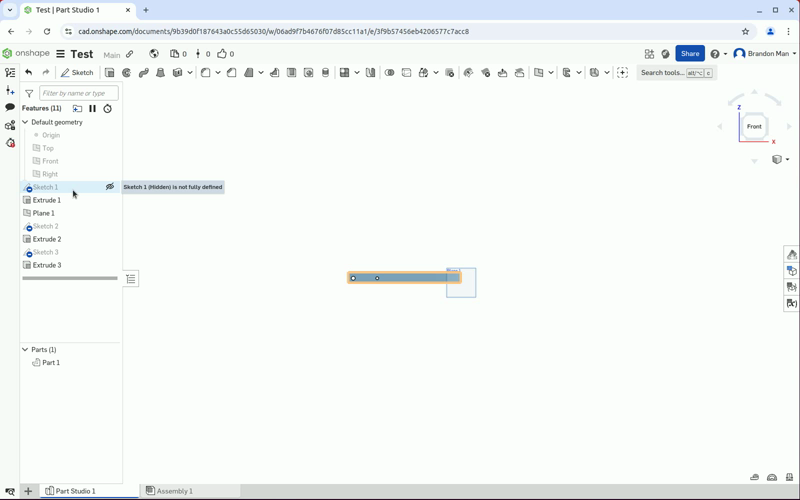
click(73, 189)
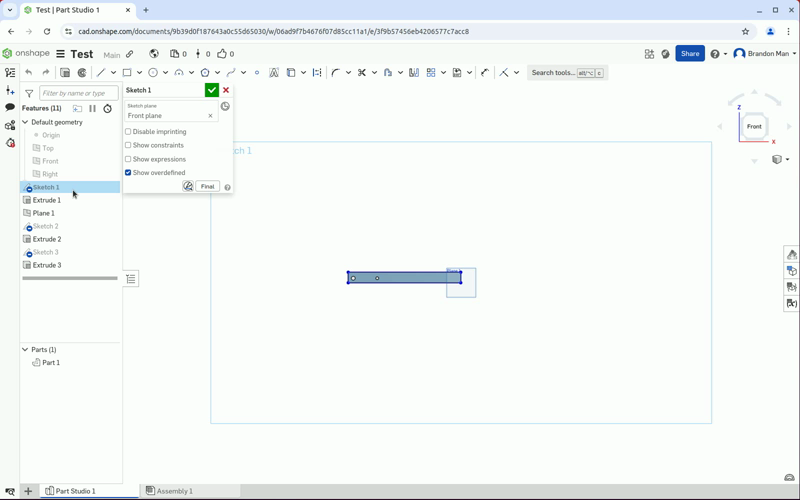
mouse_move(229, 92)
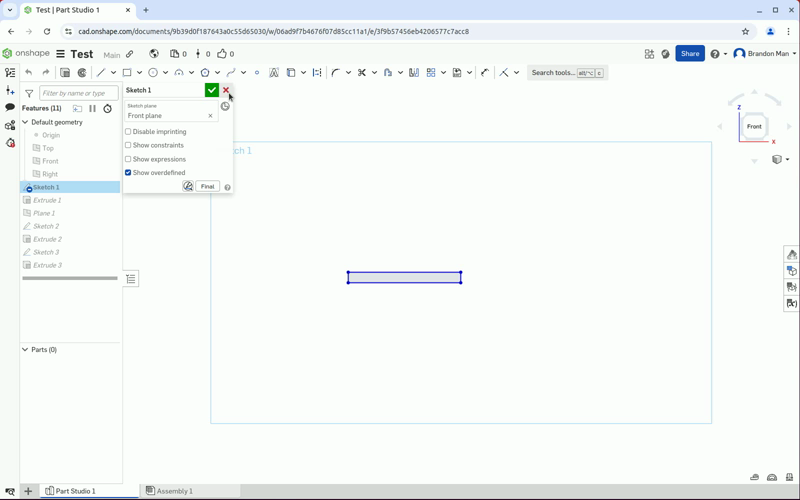
click(229, 92)
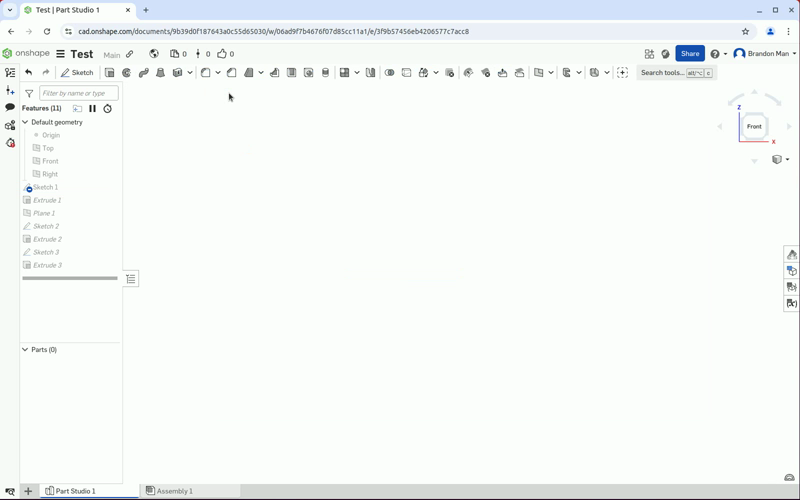
key(shift+s)
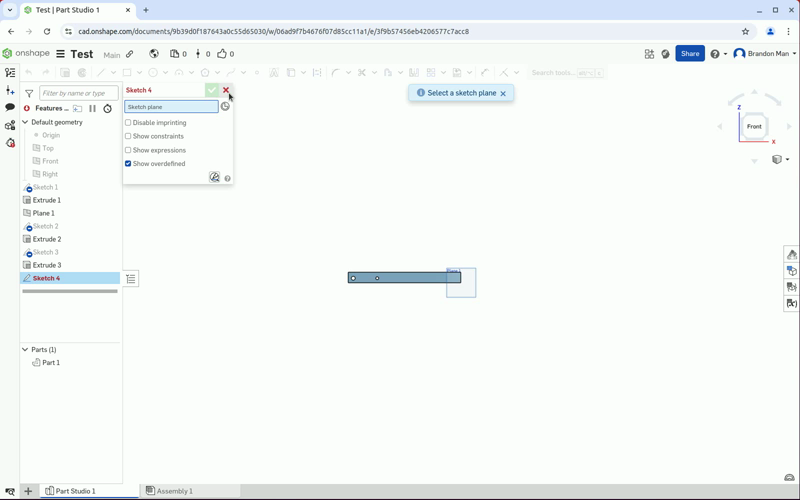
mouse_move(73, 215)
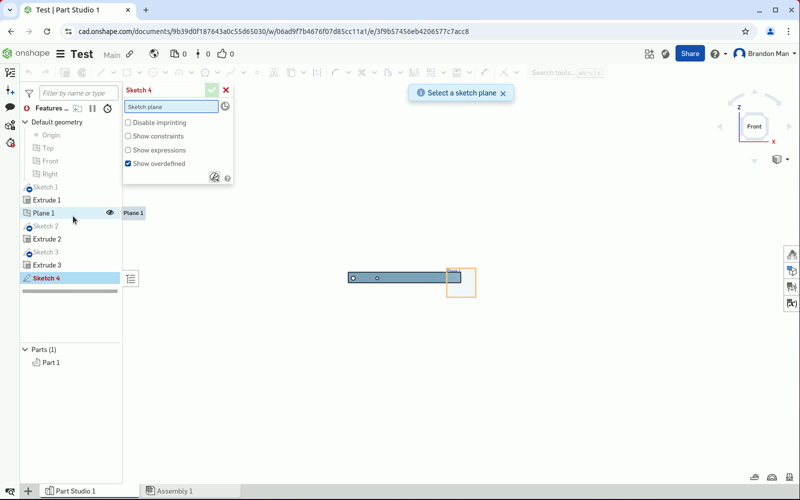
click(73, 215)
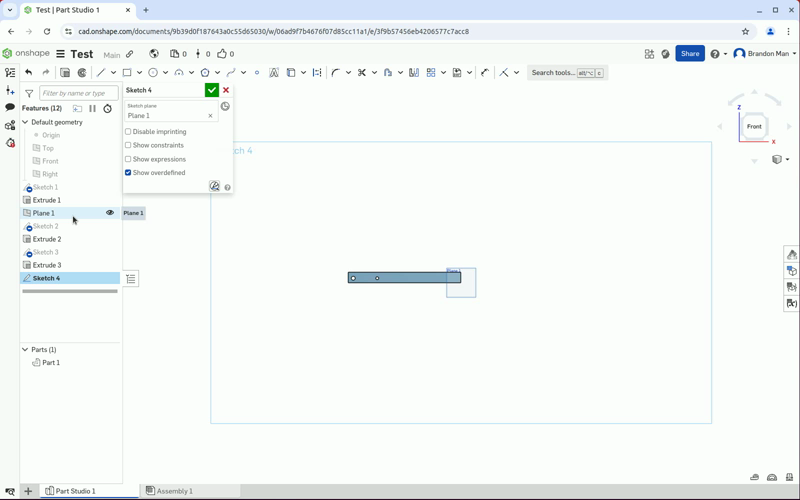
mouse_move(73, 352)
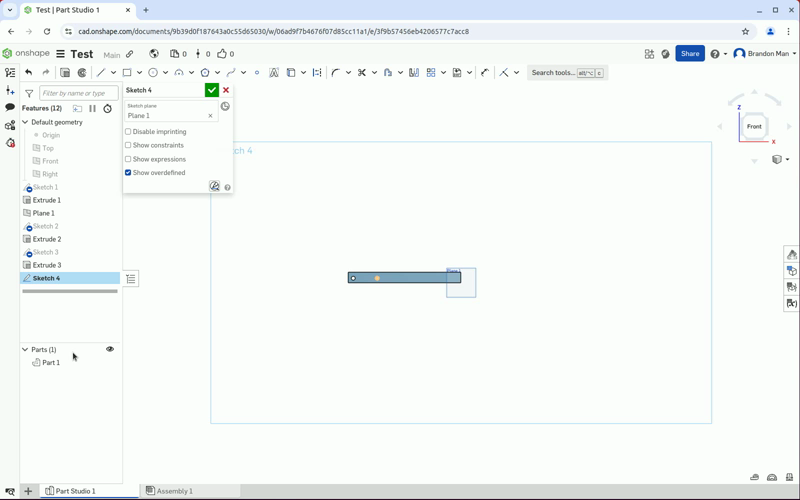
key(y)
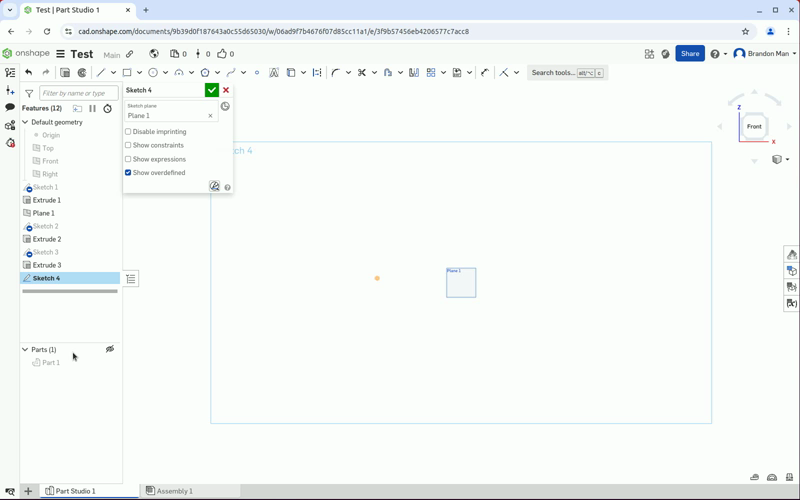
key(c)
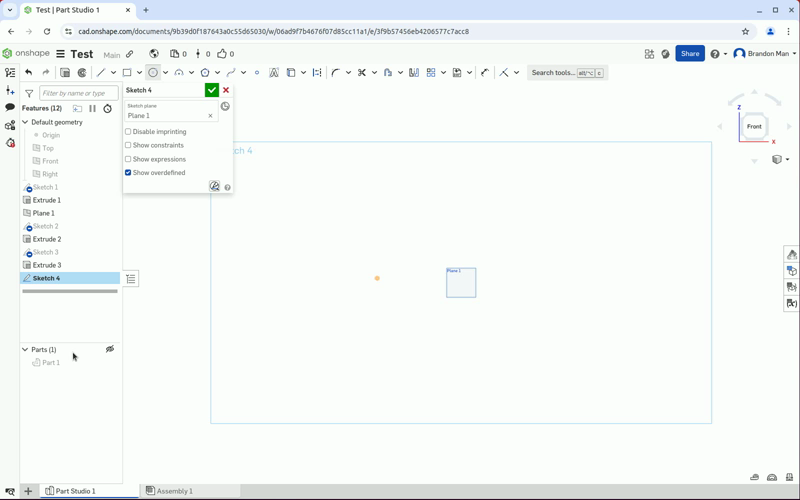
key_down(shift)
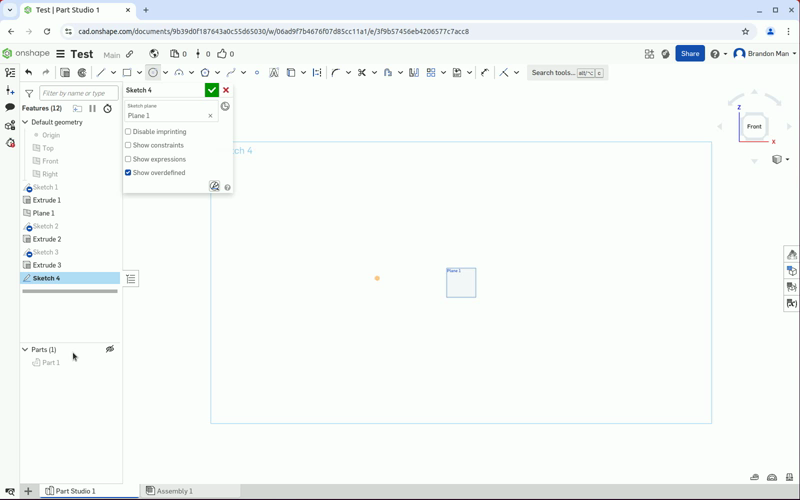
mouse_move(390, 278)
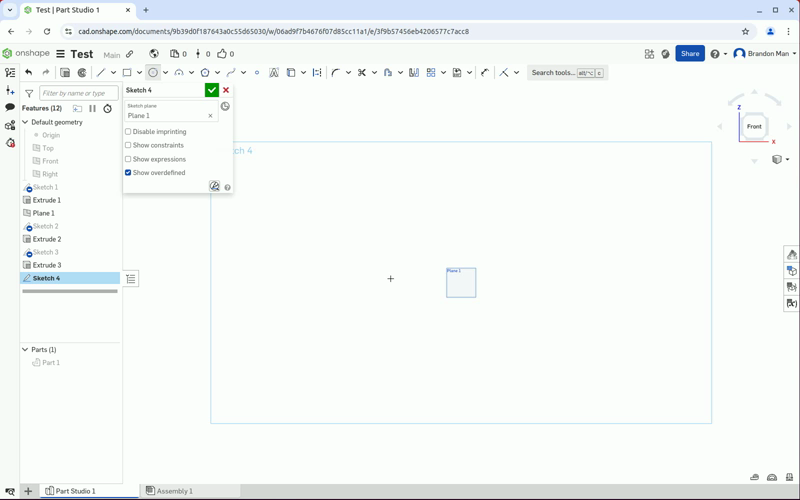
click(390, 278)
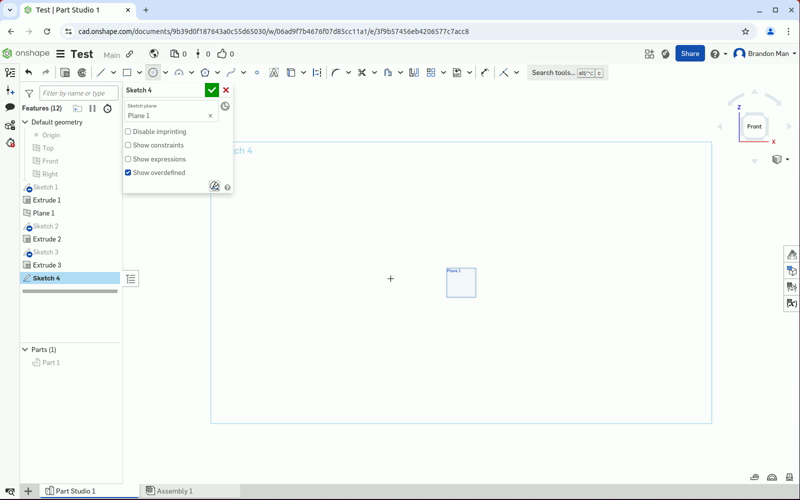
key_up(shift)
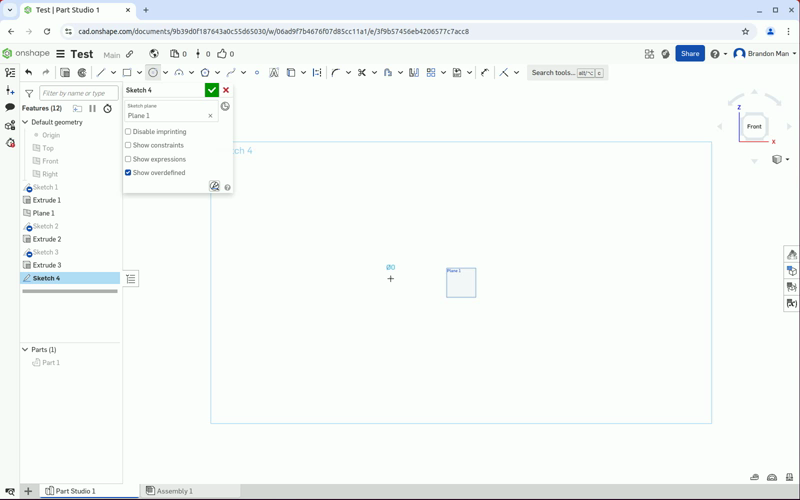
mouse_move(392, 278)
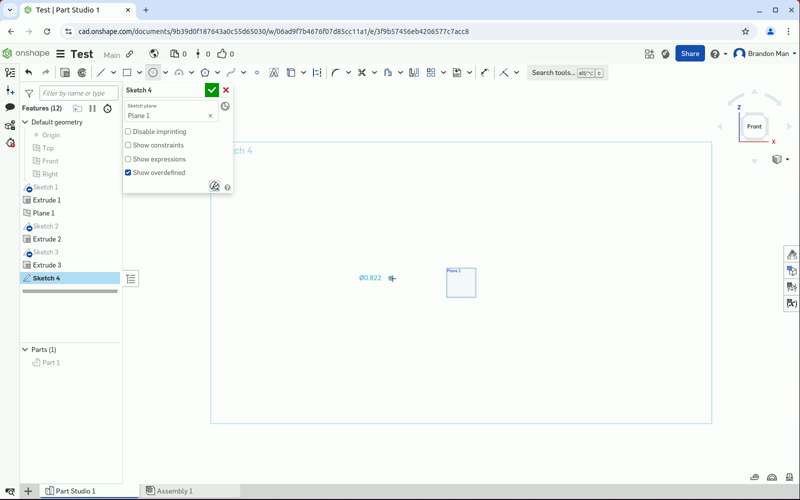
scroll(6)
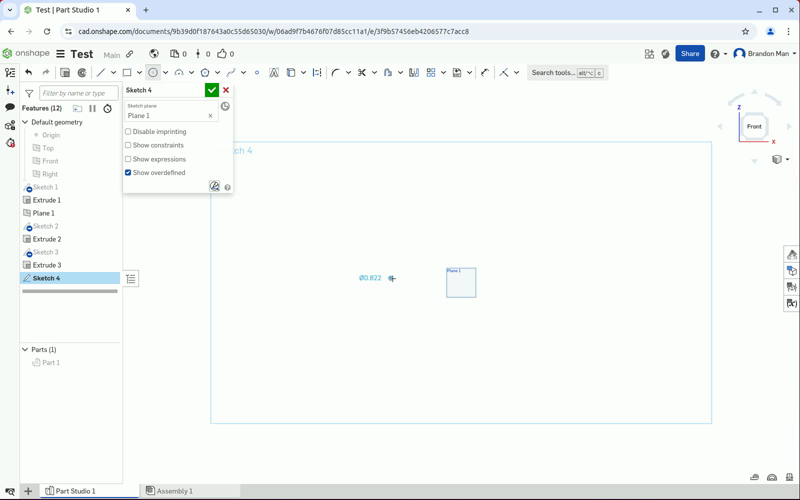
scroll(6)
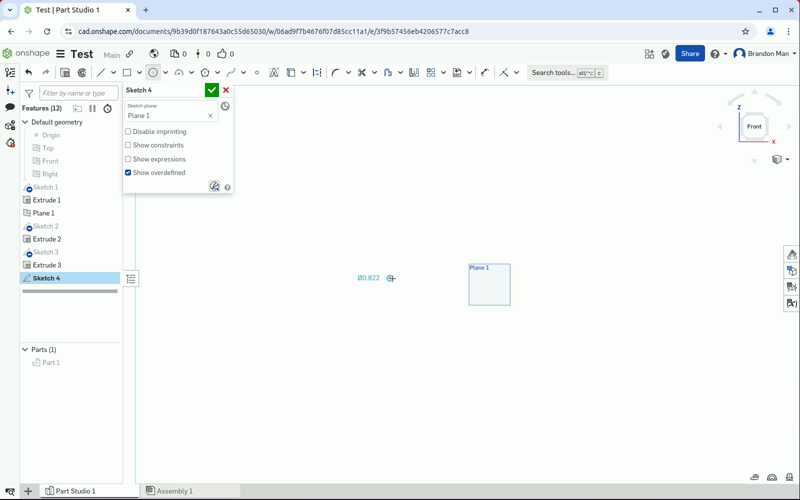
scroll(6)
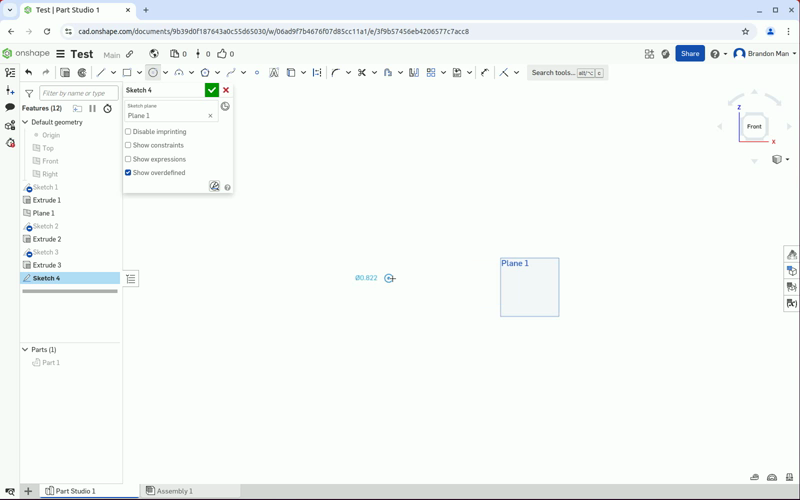
scroll(6)
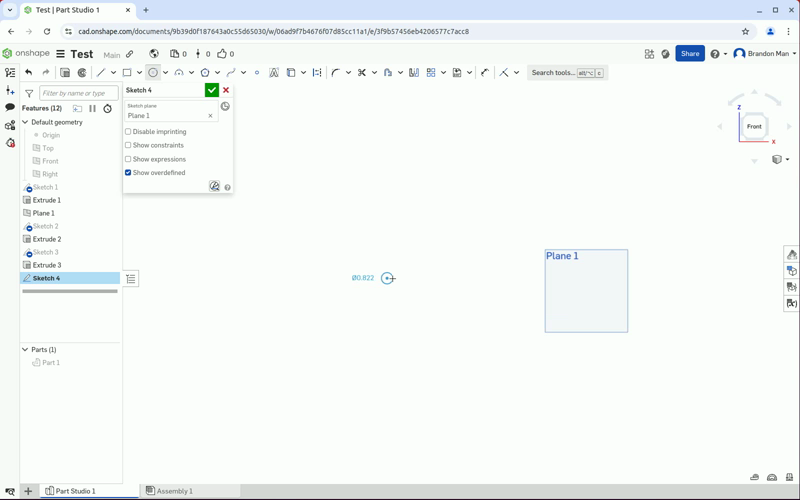
scroll(6)
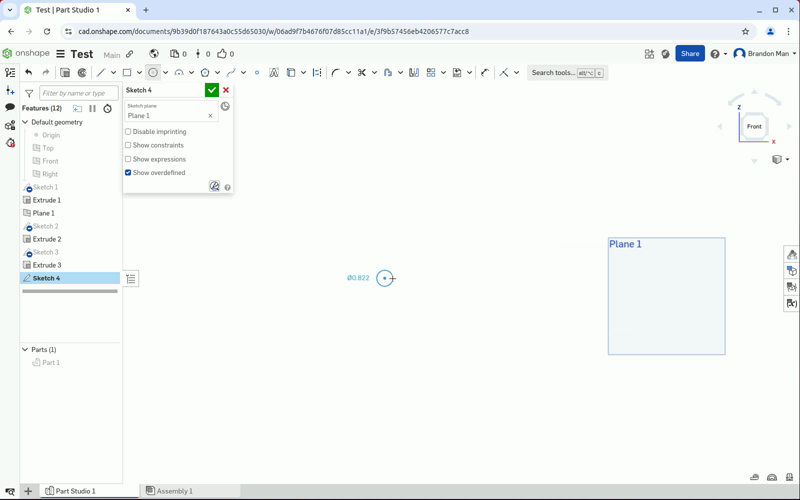
scroll(6)
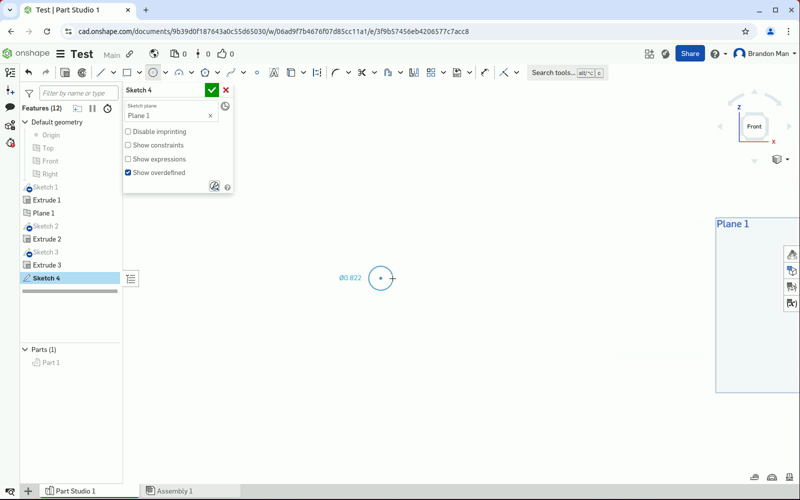
scroll(6)
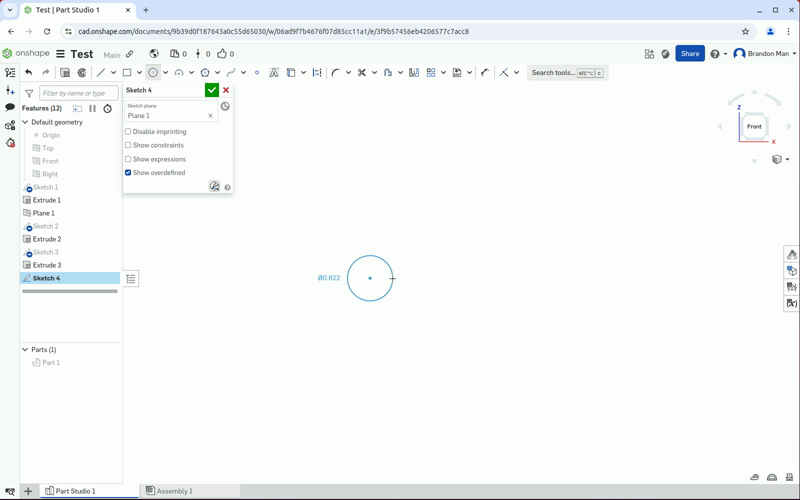
click(392, 278)
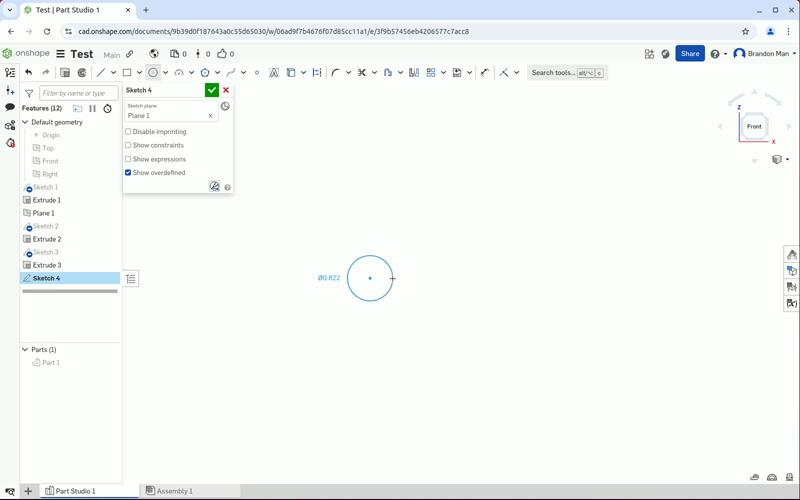
scroll(-6)
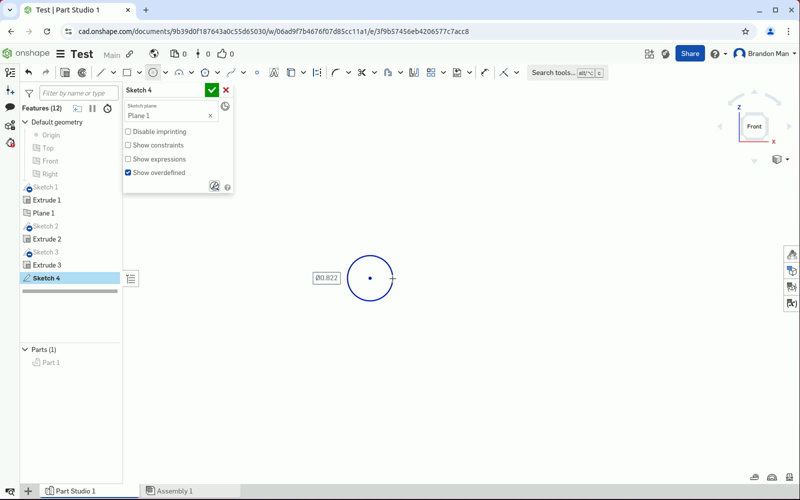
scroll(-6)
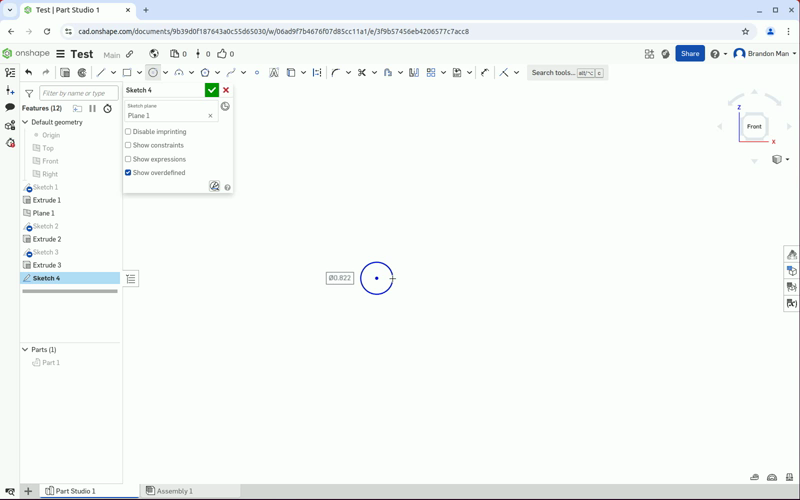
scroll(-6)
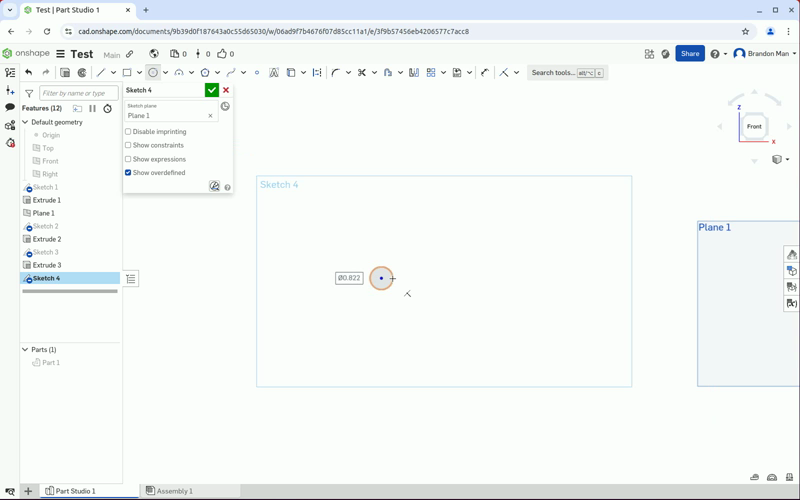
scroll(-6)
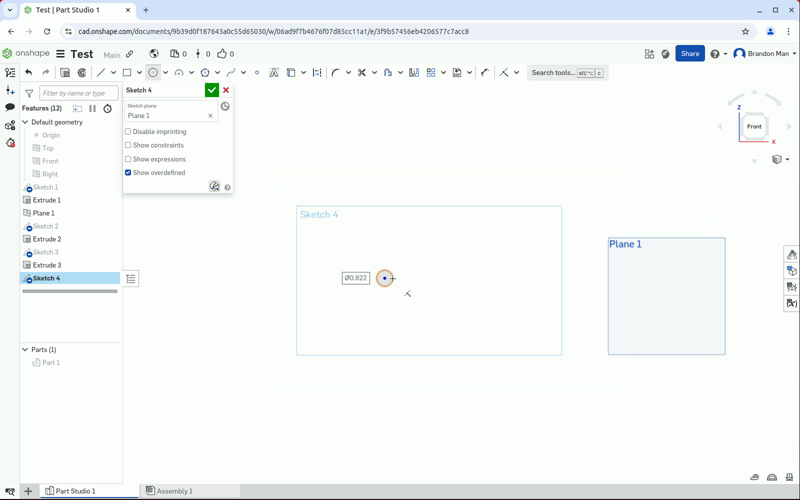
scroll(-6)
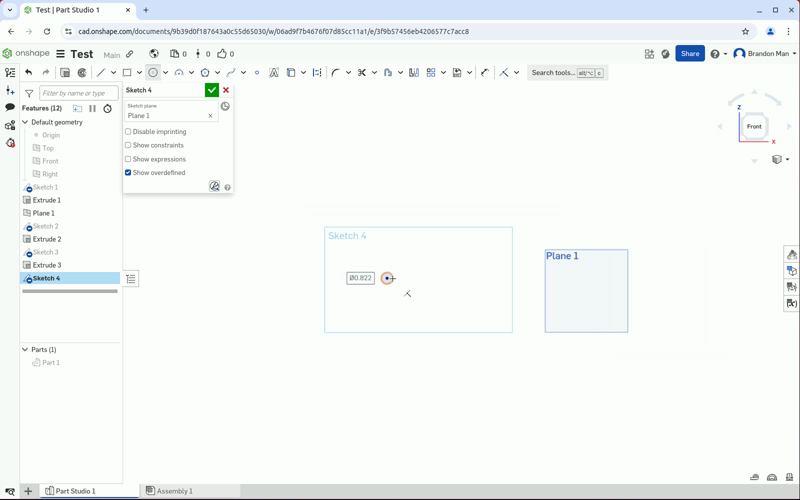
scroll(-6)
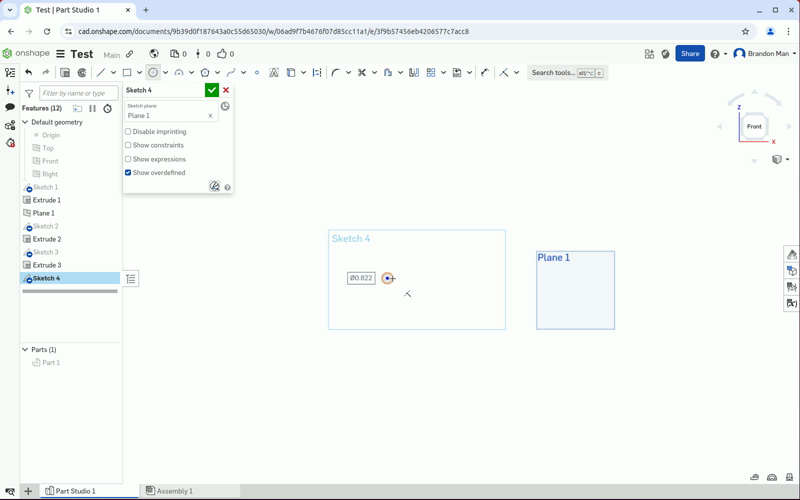
scroll(-6)
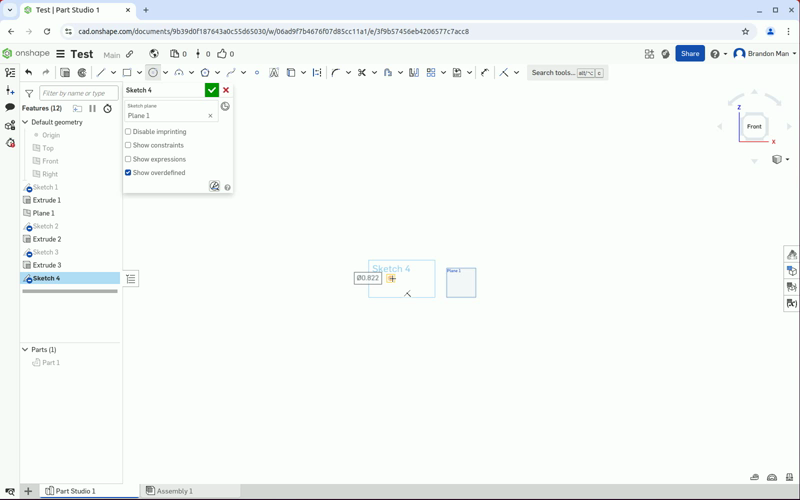
key(esc)
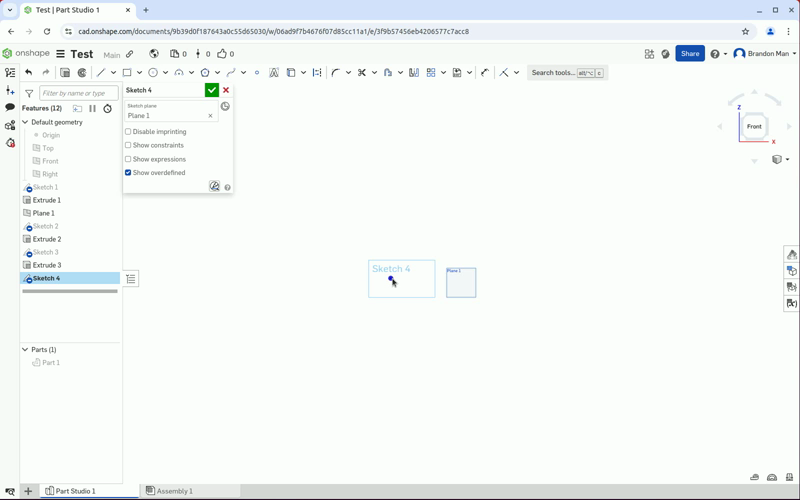
mouse_move(391, 278)
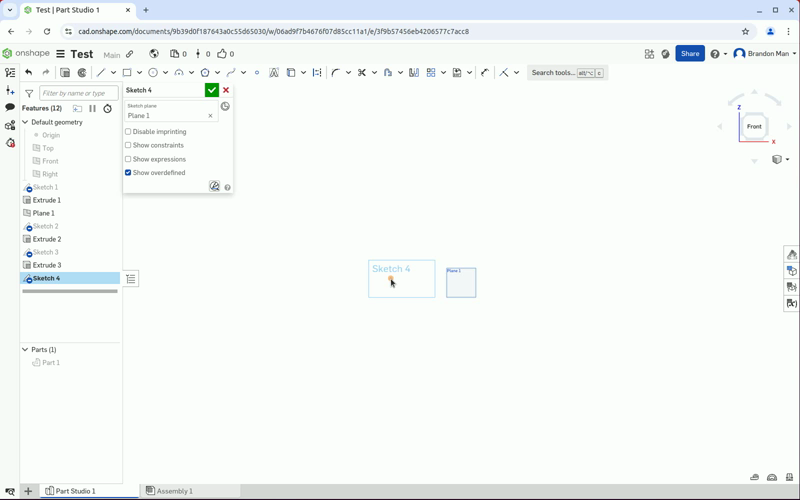
scroll(6)
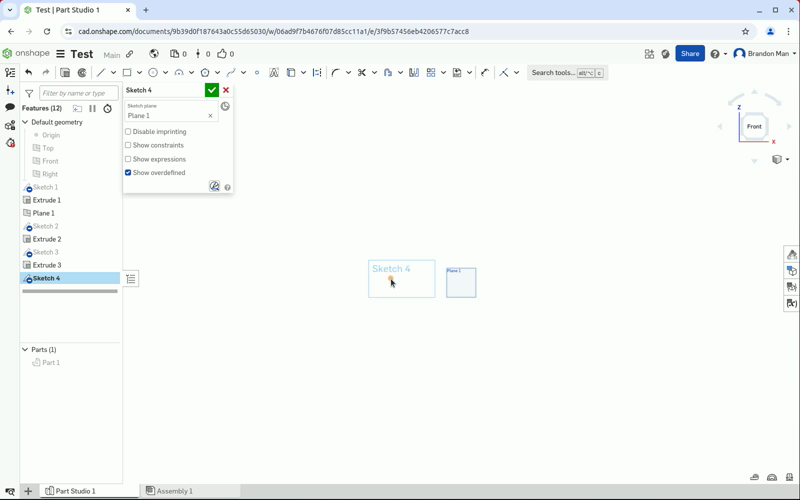
scroll(6)
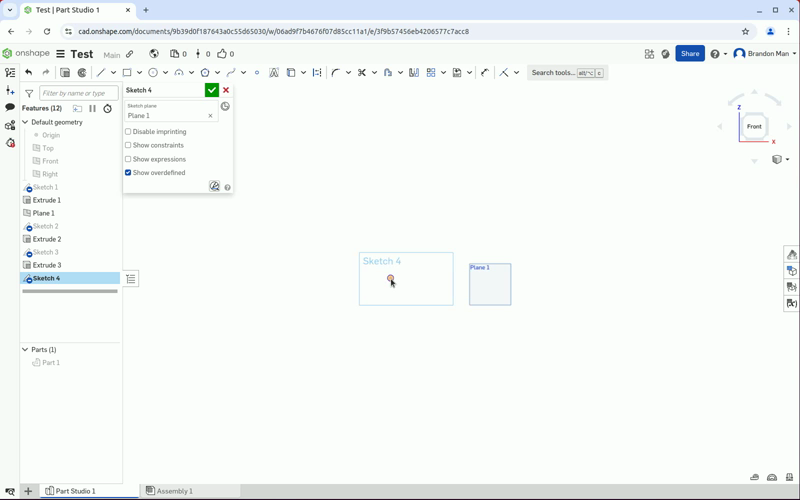
scroll(6)
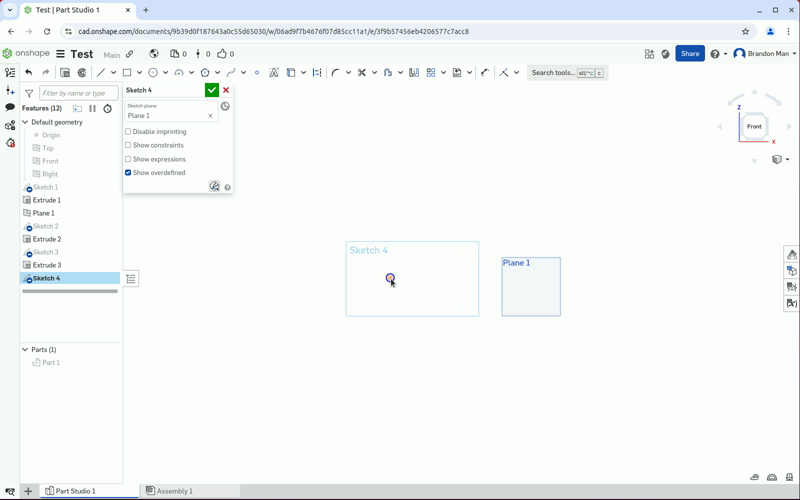
scroll(6)
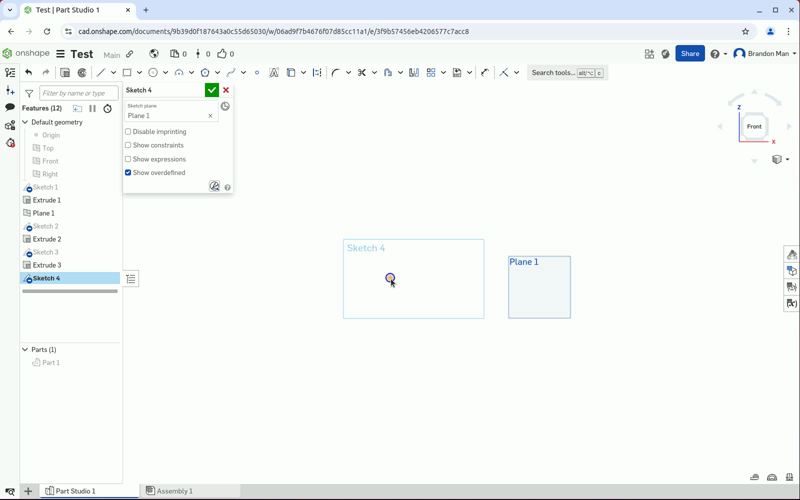
scroll(6)
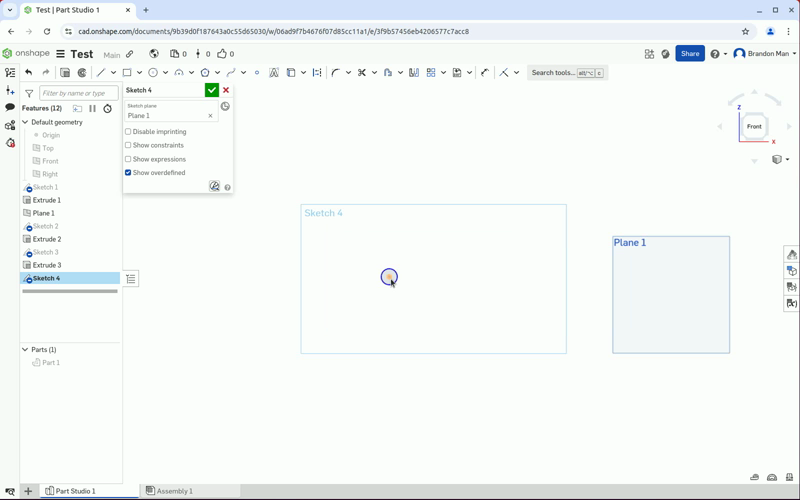
scroll(6)
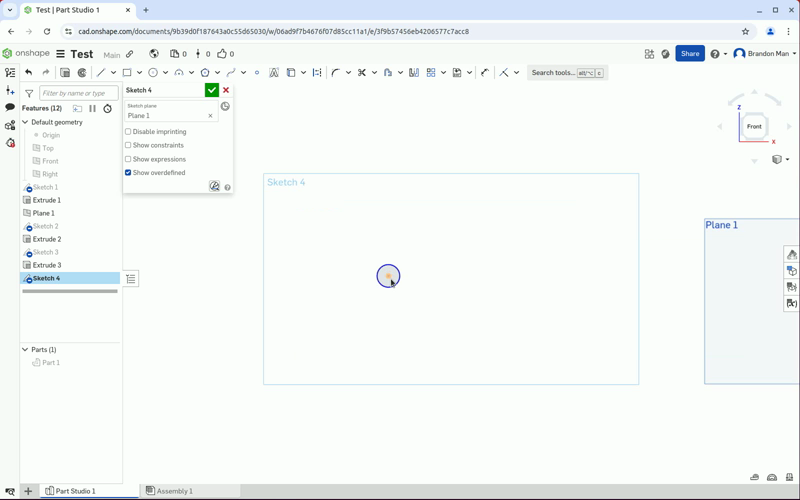
scroll(6)
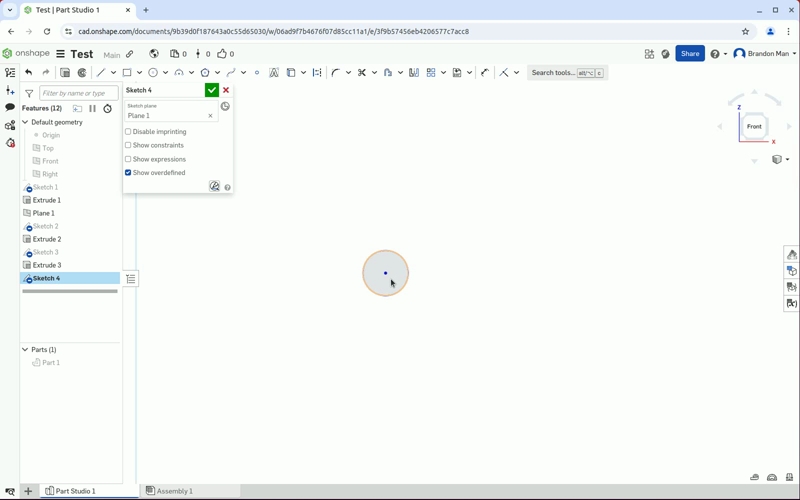
click(391, 278)
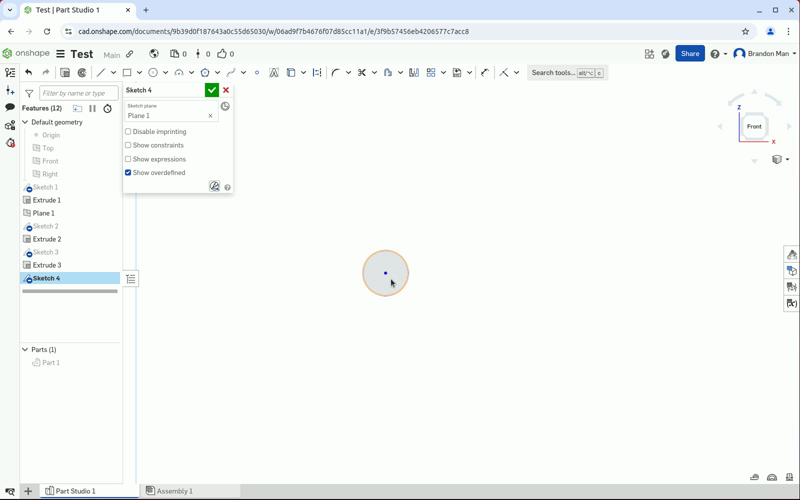
scroll(-6)
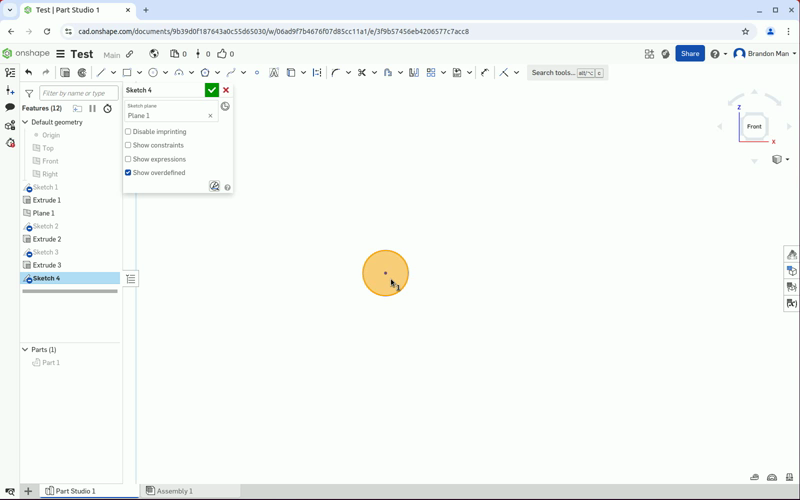
scroll(-6)
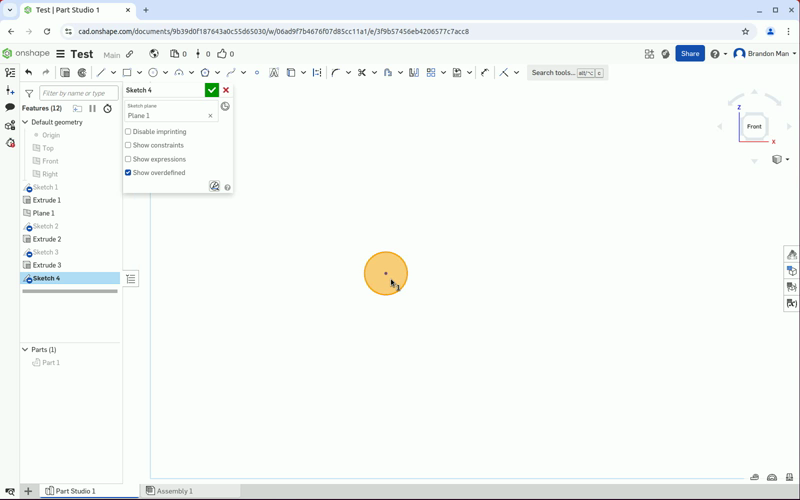
scroll(-6)
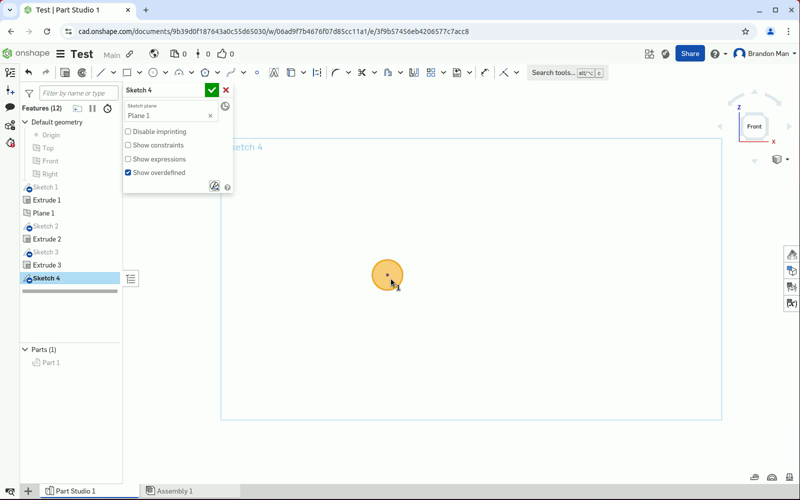
scroll(-6)
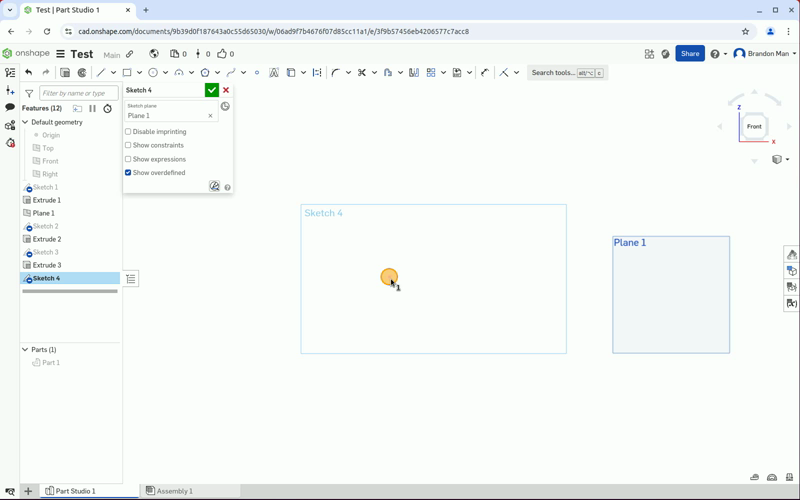
scroll(-6)
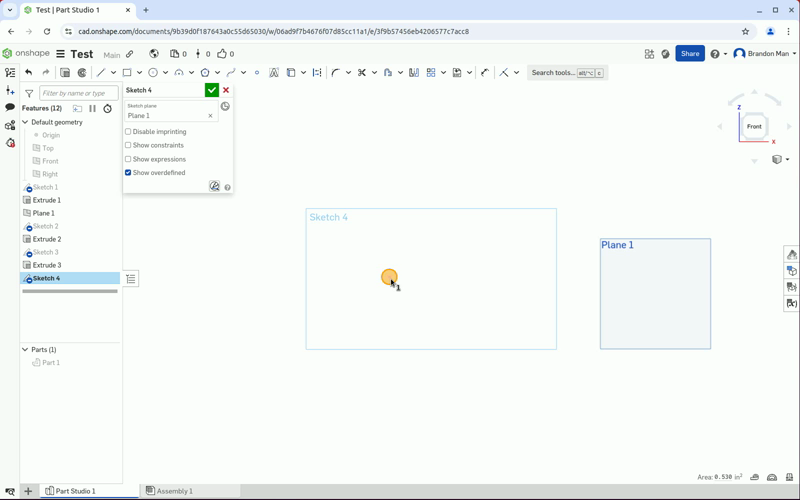
scroll(-6)
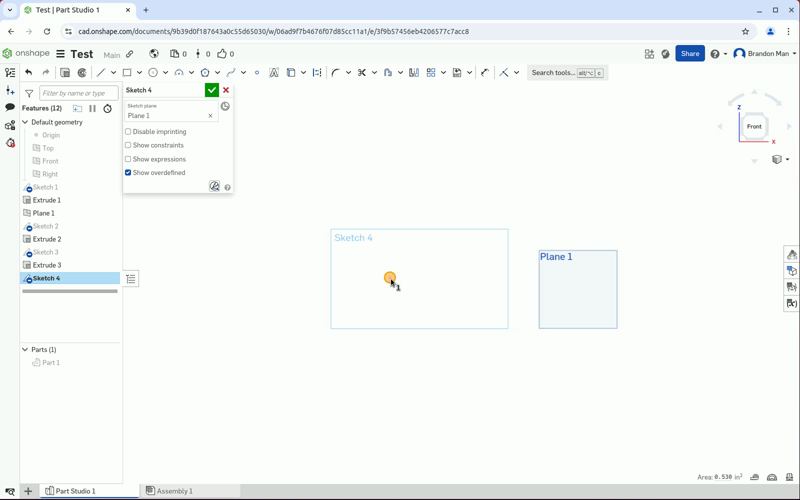
scroll(-6)
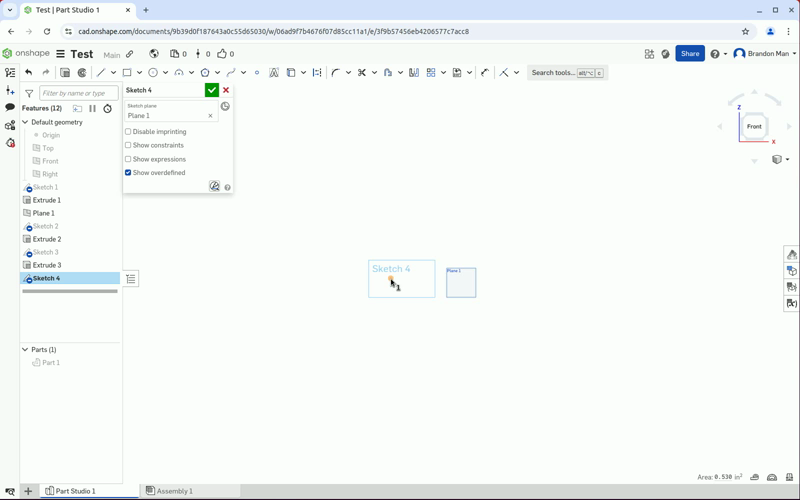
mouse_move(73, 352)
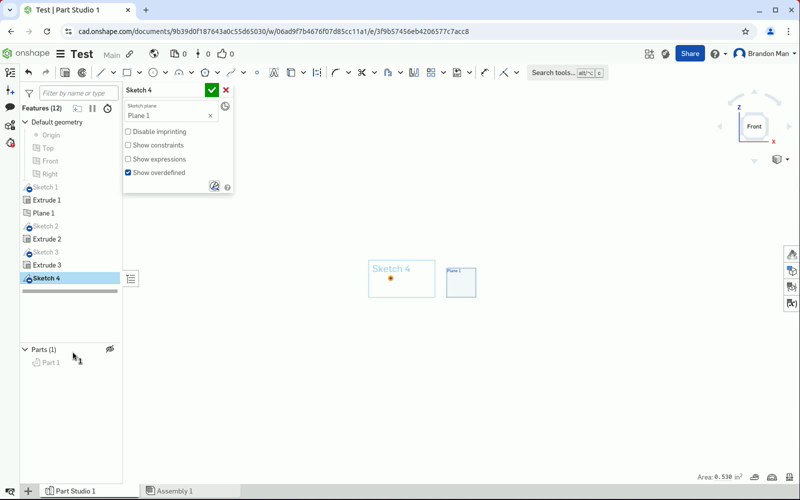
key(shift+y)
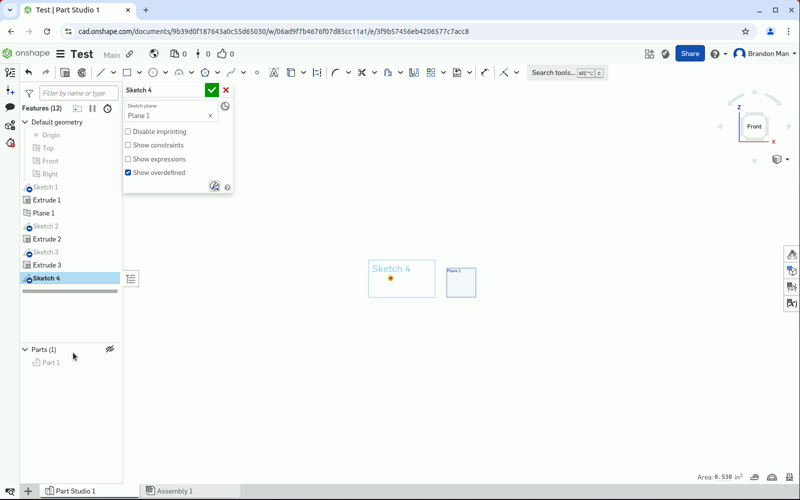
key(shift+e)
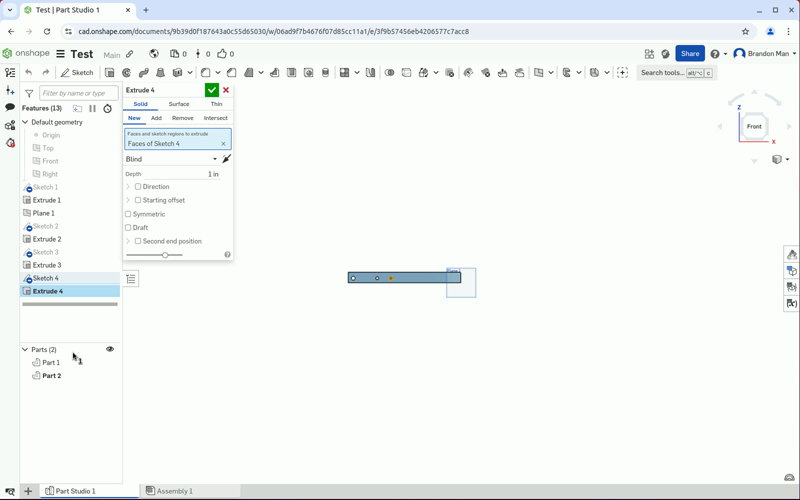
mouse_move(143, 106)
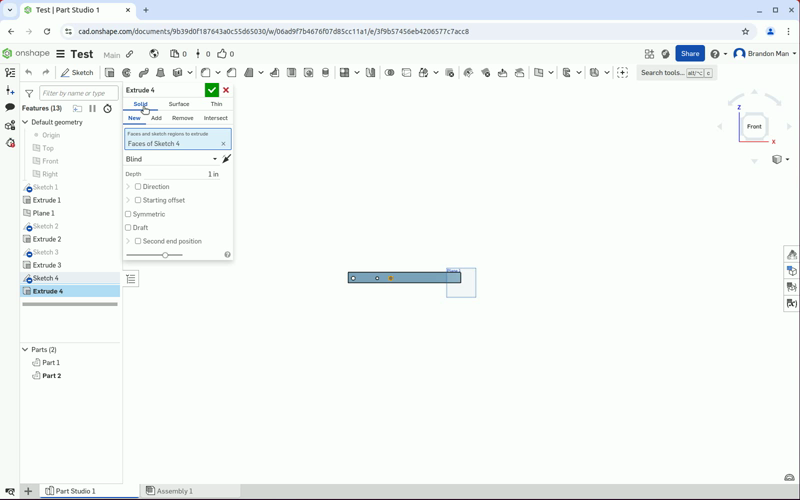
click(143, 106)
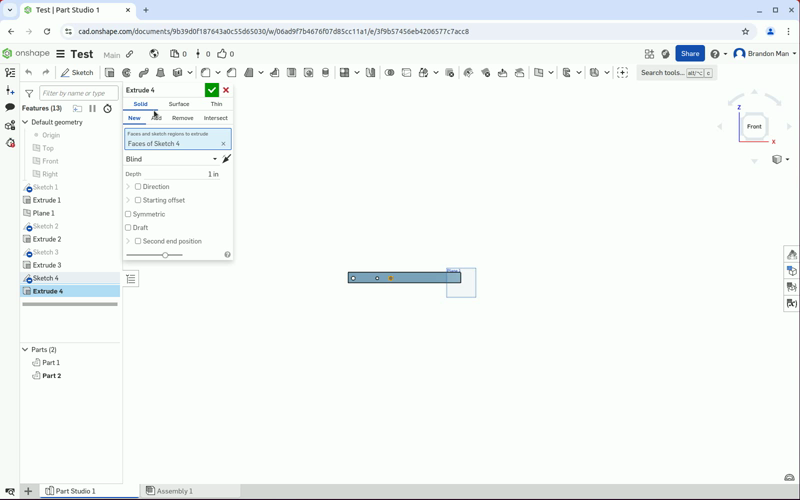
mouse_move(186, 120)
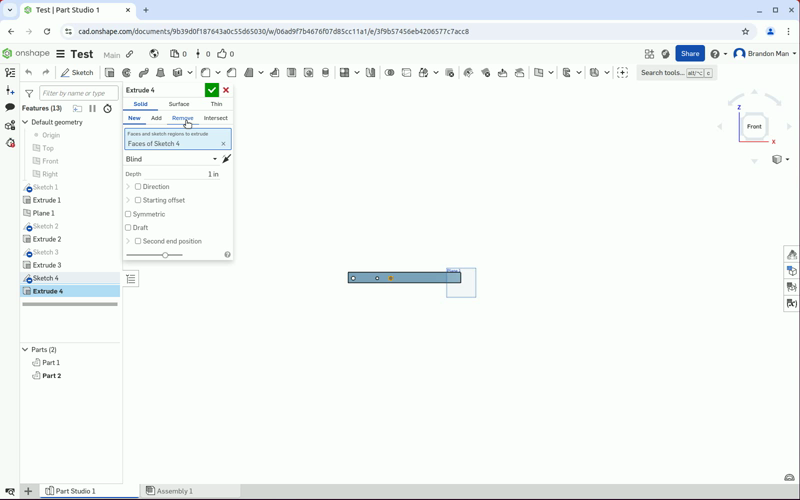
click(186, 120)
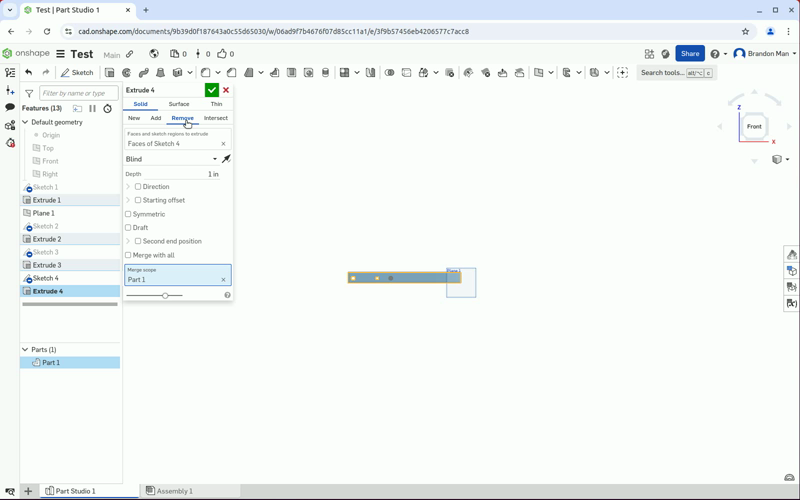
key(tab, 4)
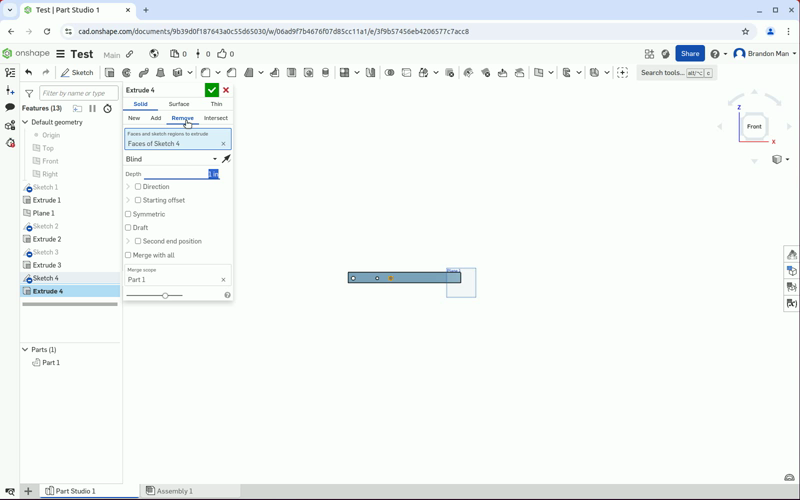
text(2.889)
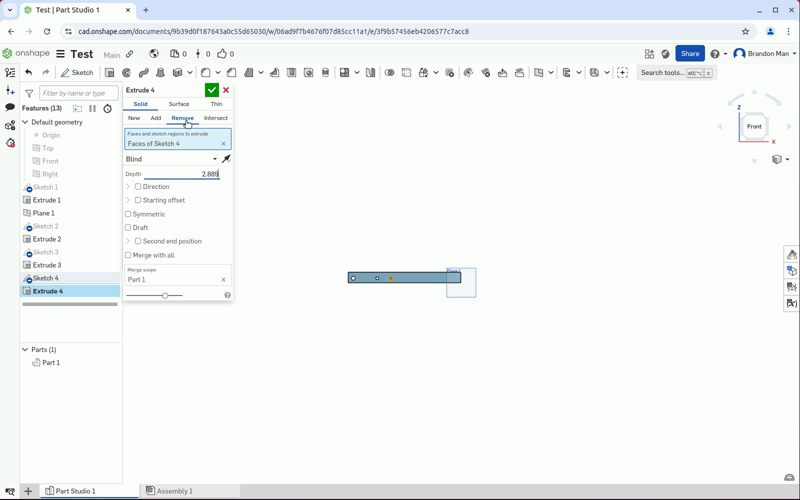
key(tab, 6)
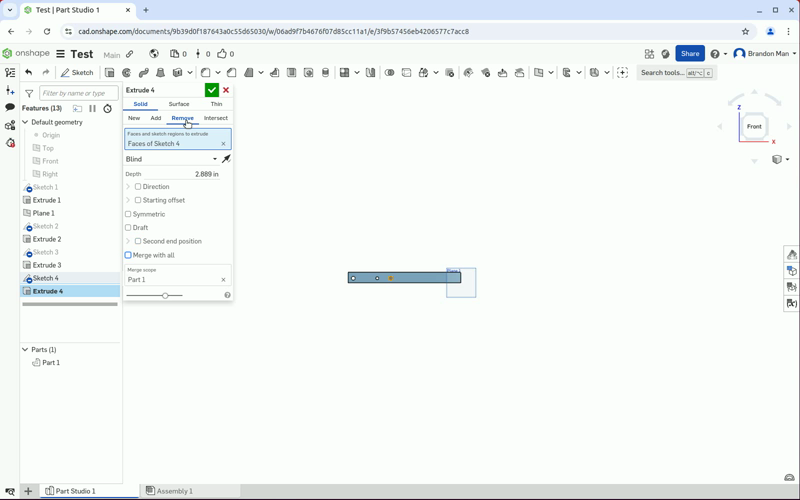
key(space)
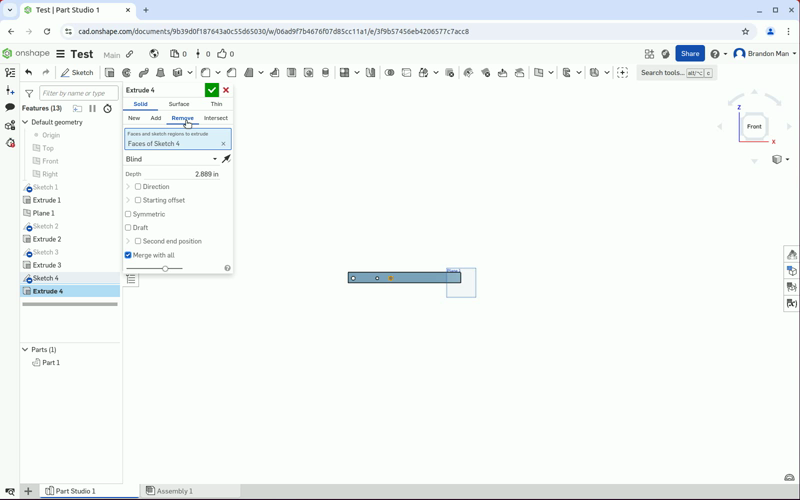
key(enter)
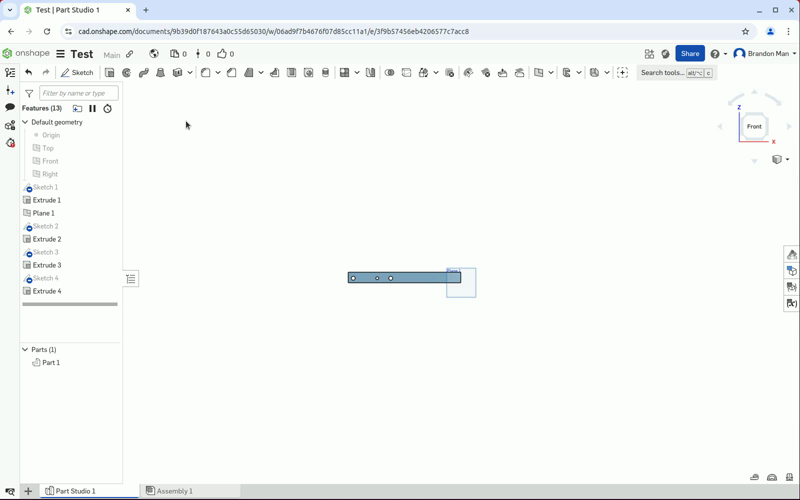
key(shift+h)
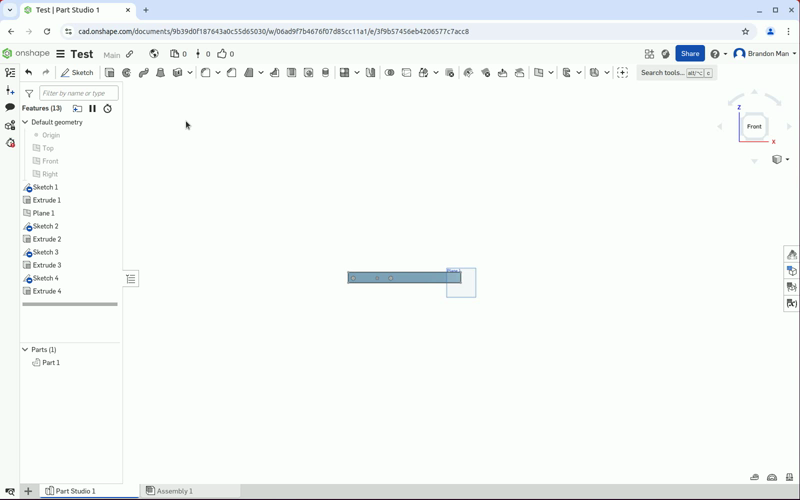
key(shift+h)
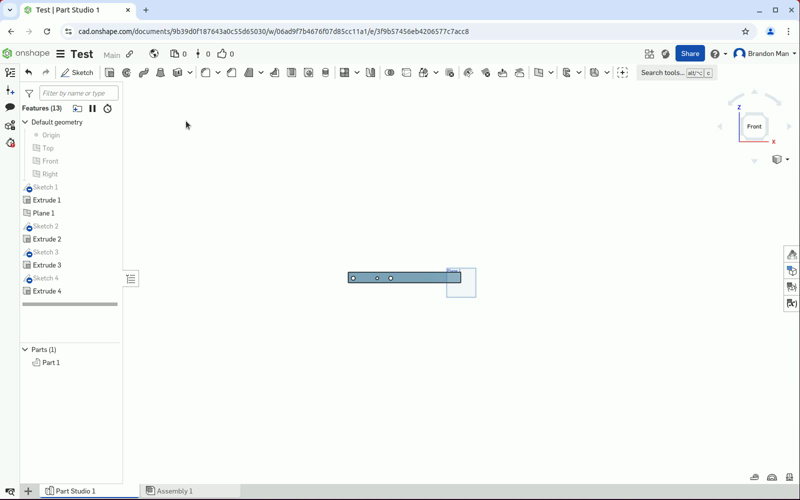
mouse_move(73, 189)
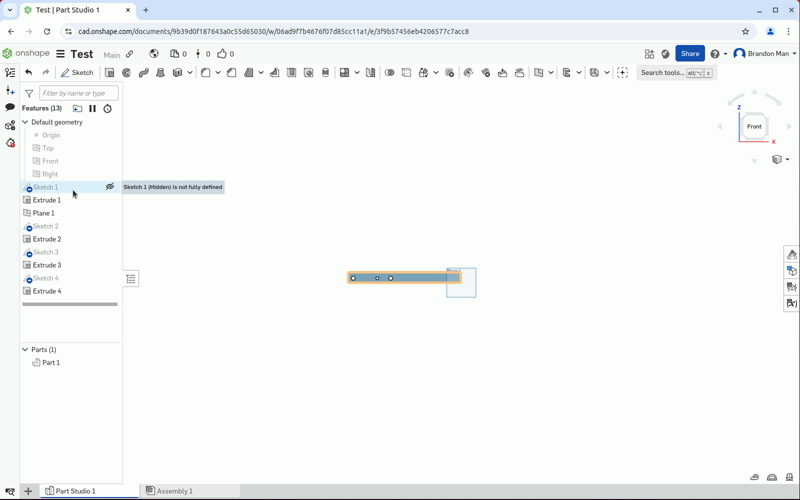
click(73, 189)
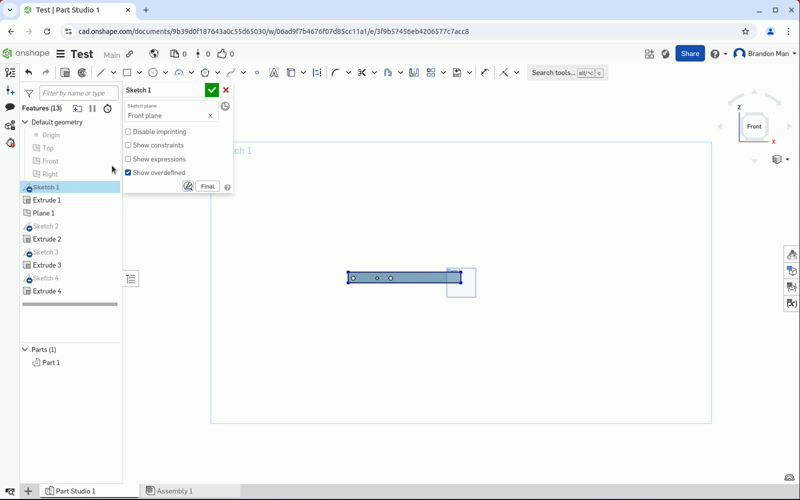
mouse_move(229, 92)
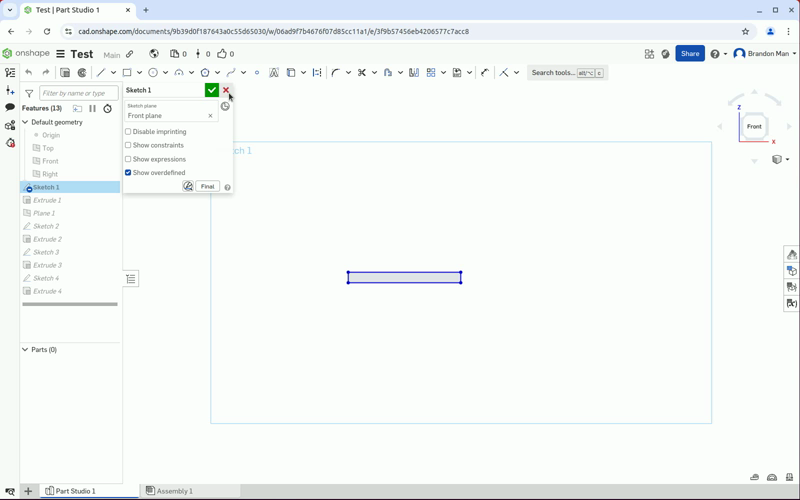
click(229, 92)
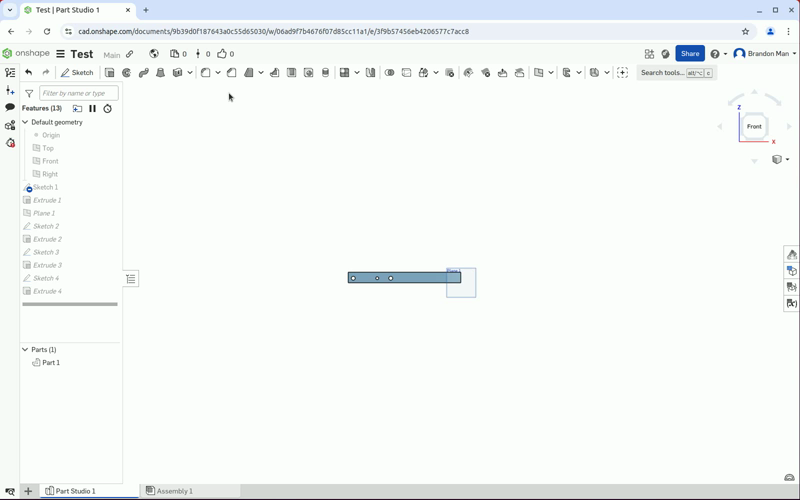
mouse_move(541, 75)
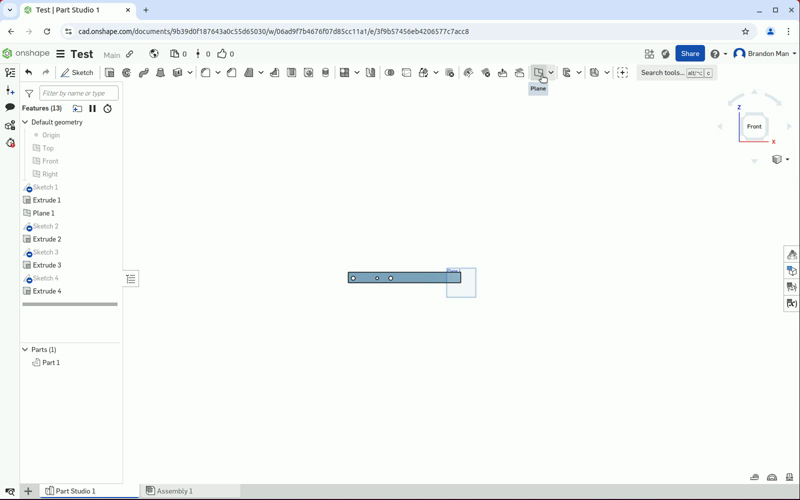
click(541, 75)
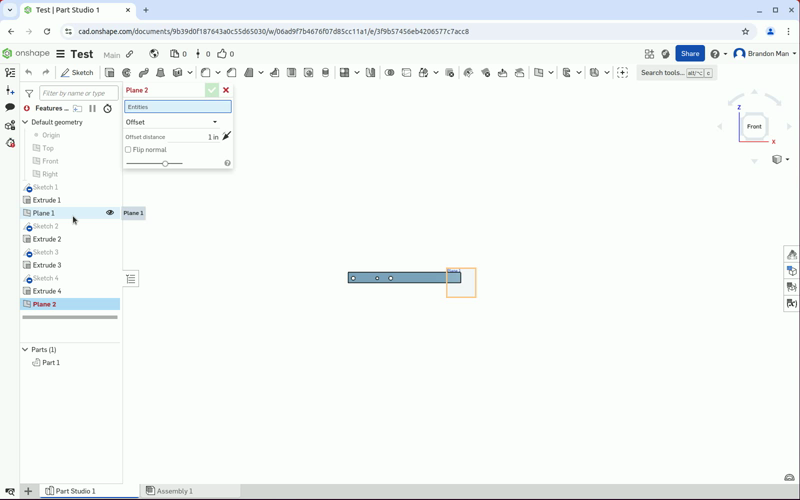
scroll(3)
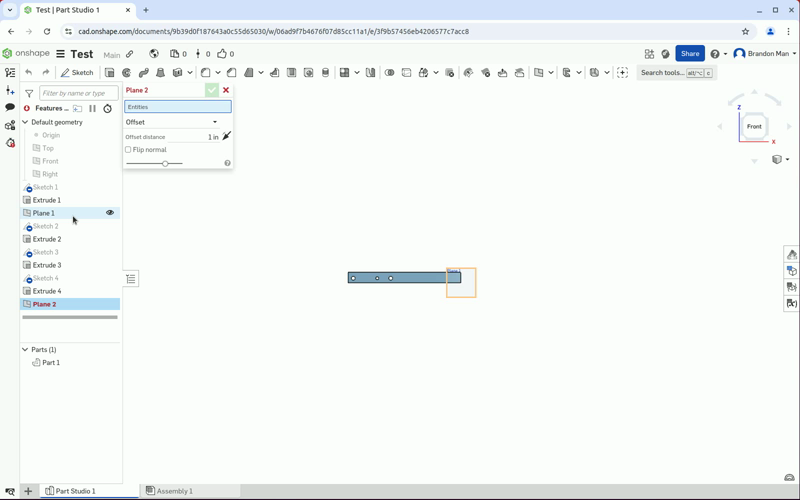
mouse_move(73, 163)
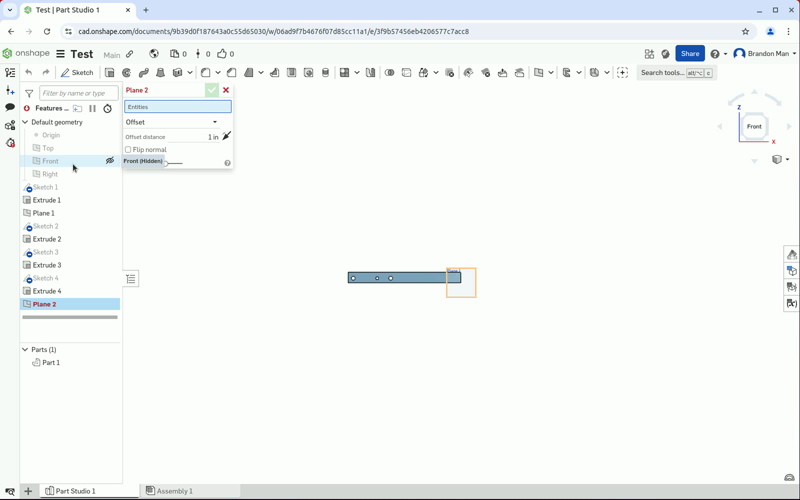
click(73, 163)
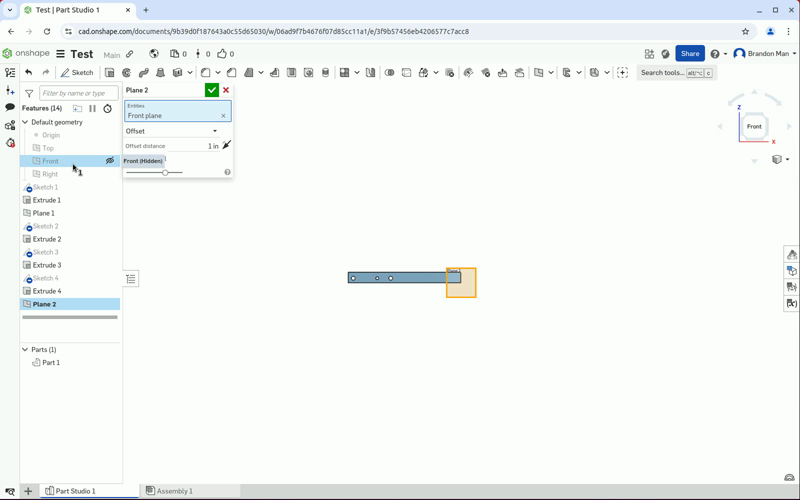
key(tab, 2)
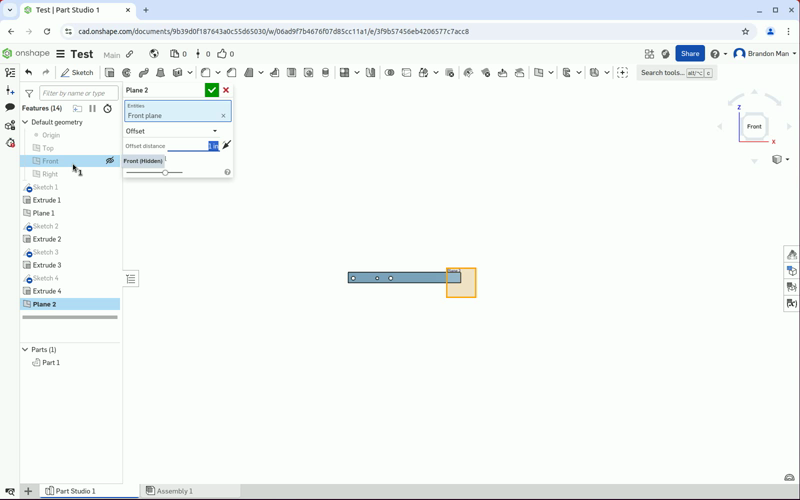
text(0.246)
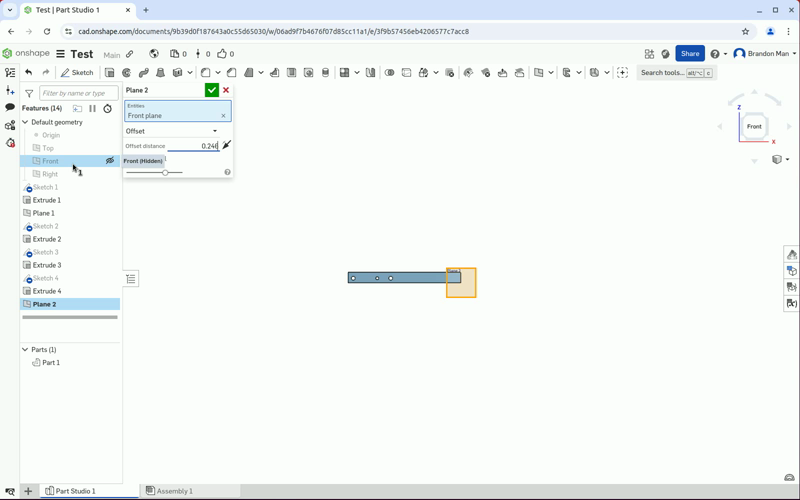
key(enter, 2)
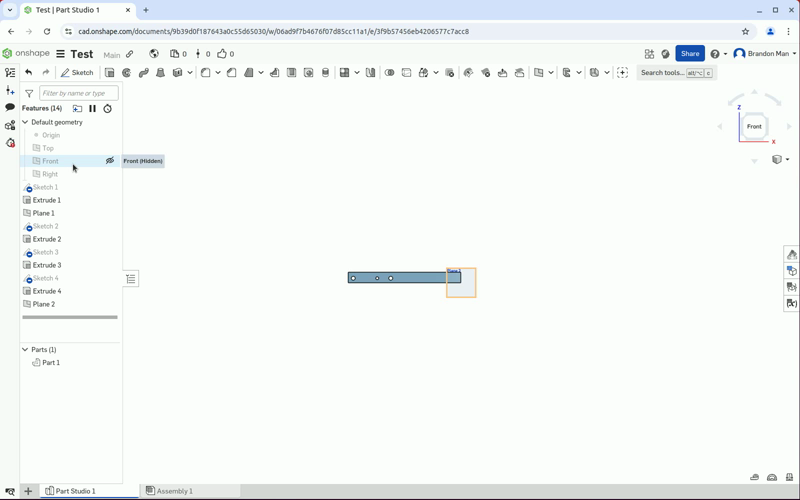
key(shift+s)
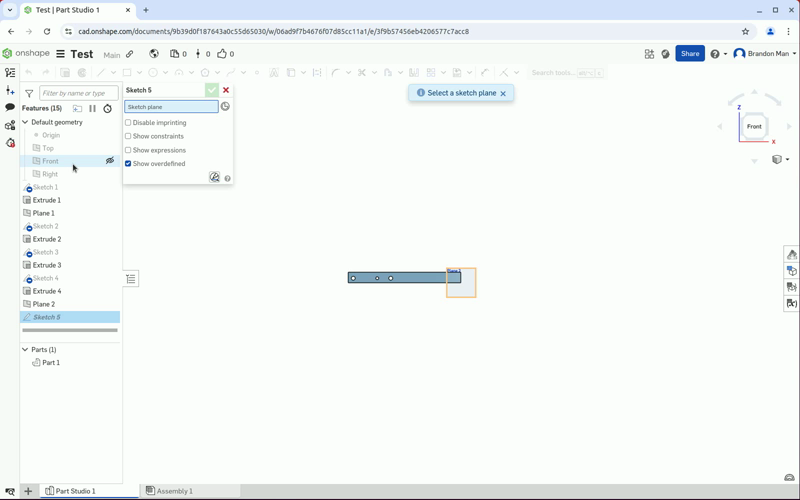
mouse_move(73, 306)
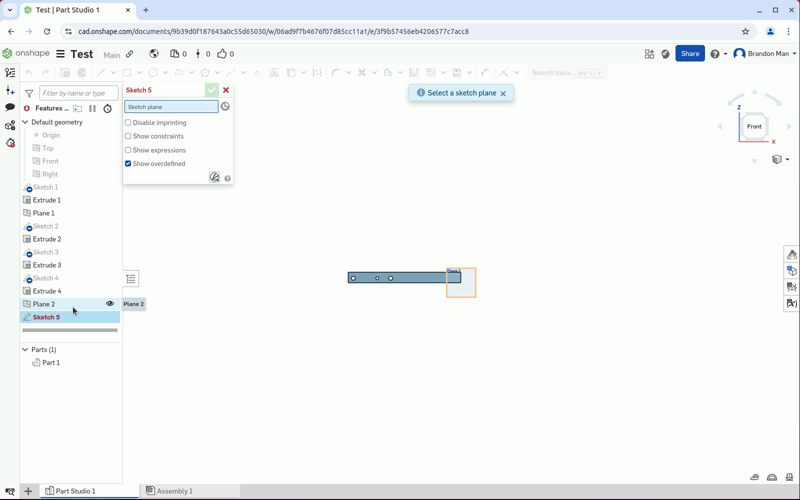
click(73, 306)
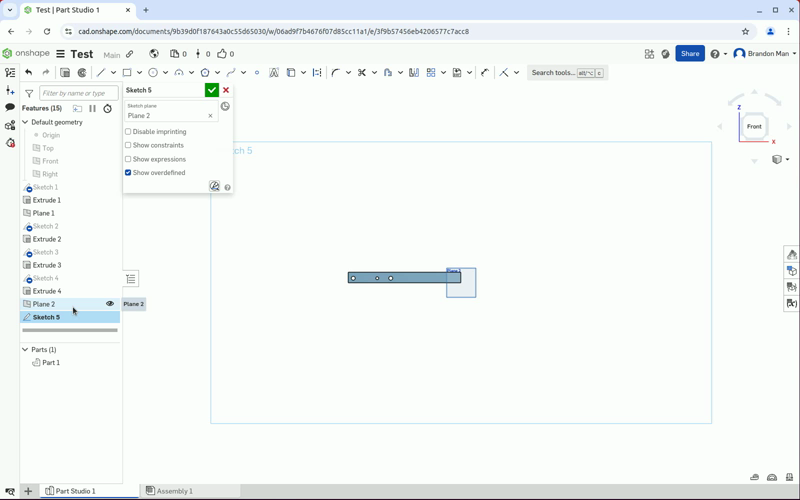
mouse_move(73, 352)
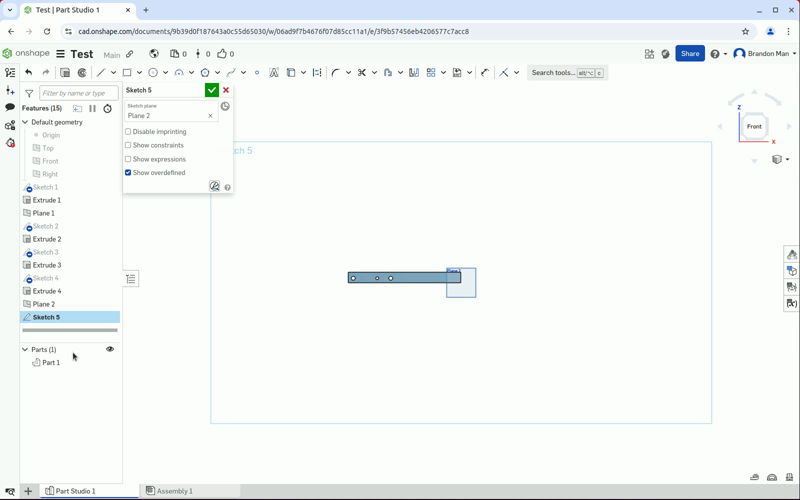
key(y)
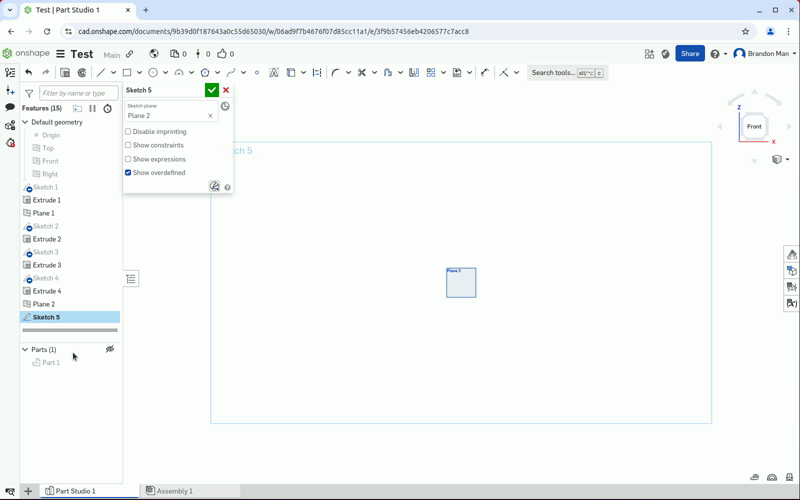
key(c)
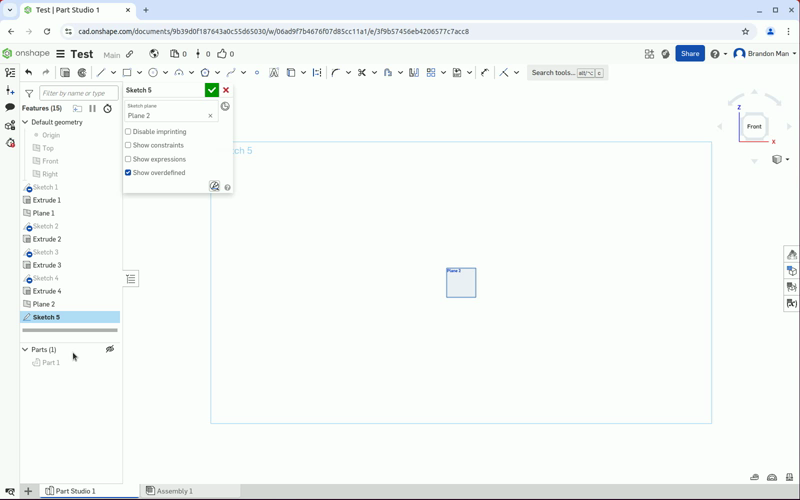
key_down(shift)
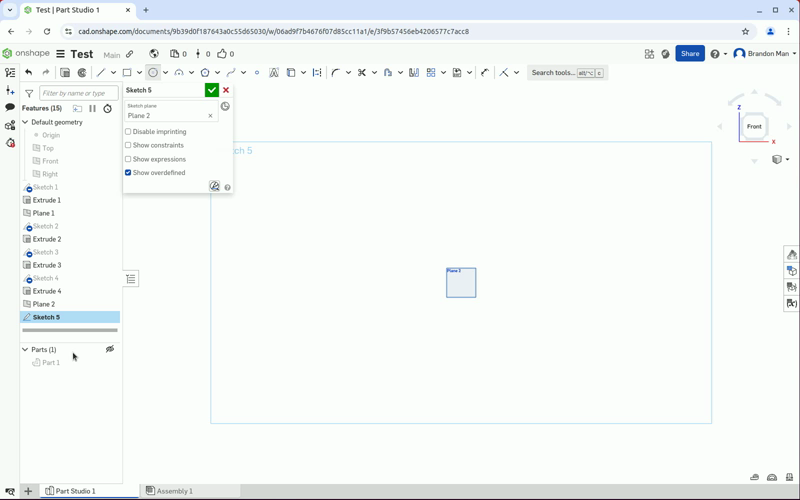
mouse_move(456, 278)
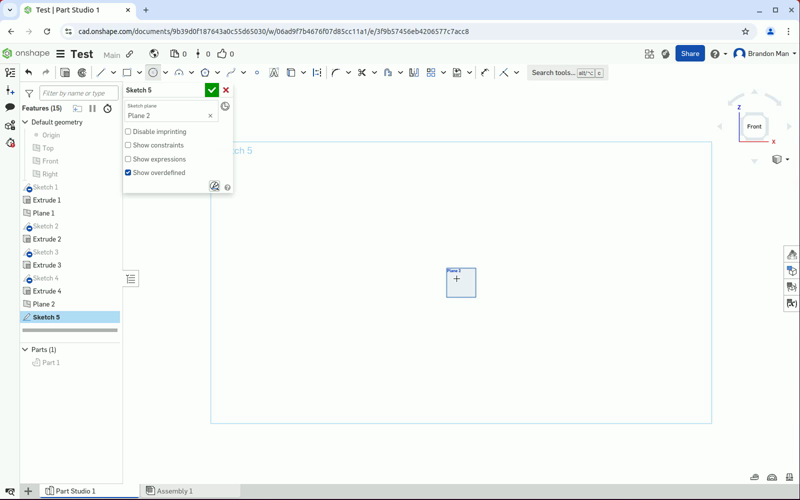
click(456, 278)
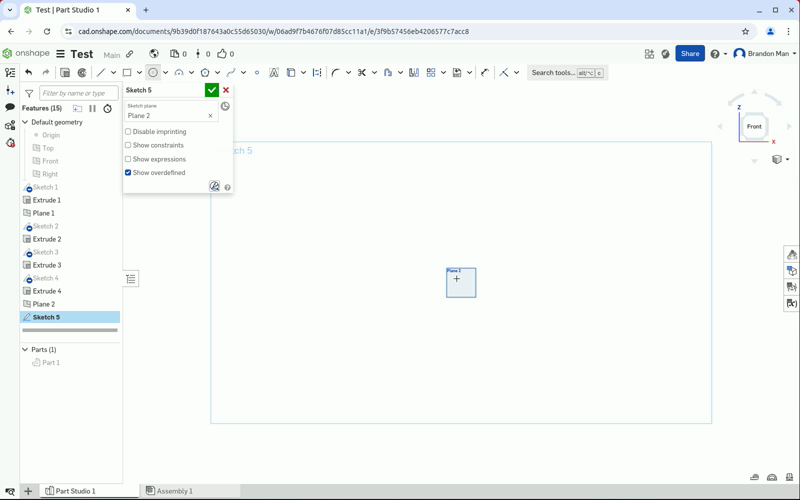
key_up(shift)
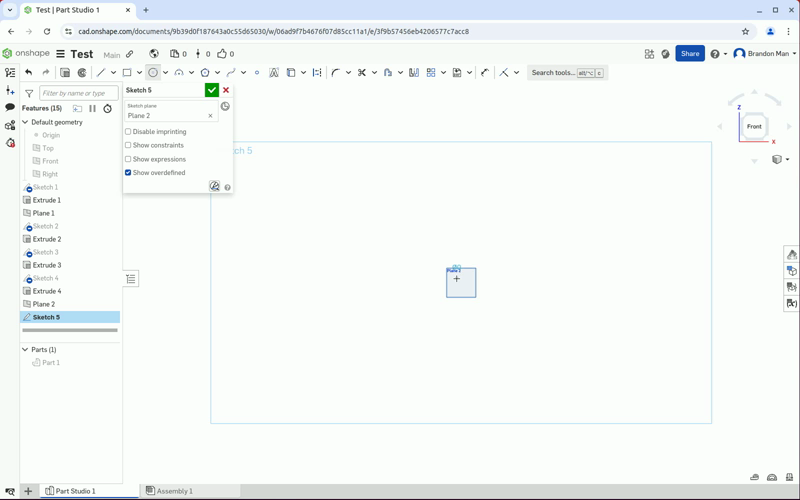
mouse_move(458, 278)
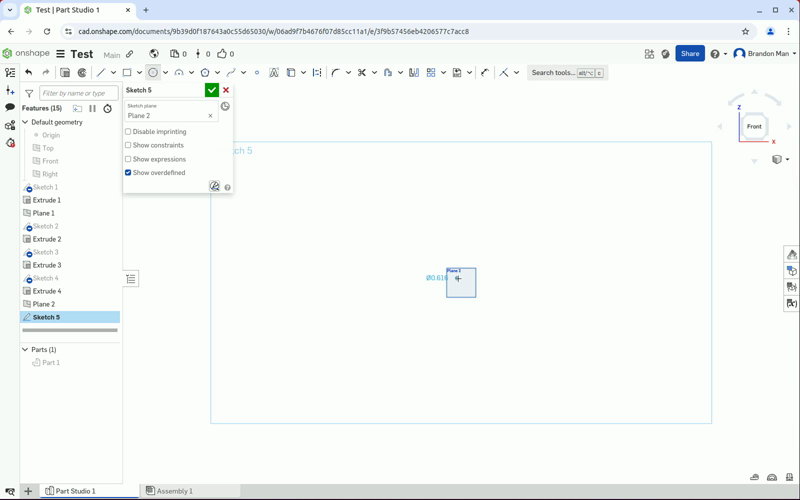
scroll(6)
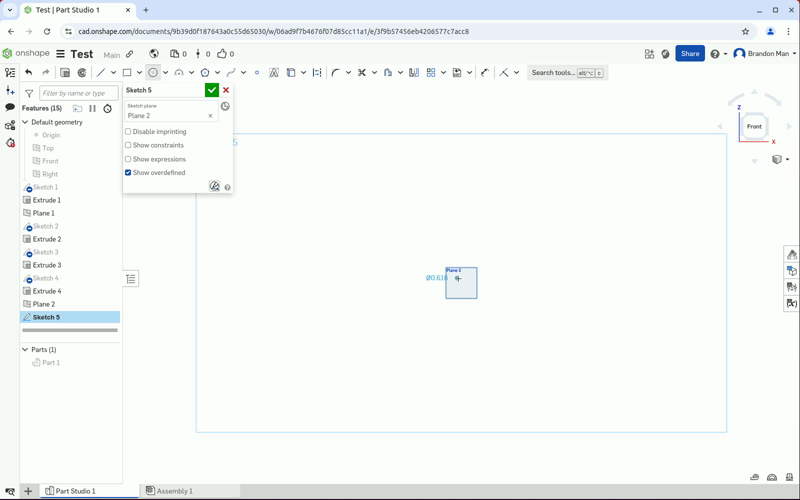
scroll(6)
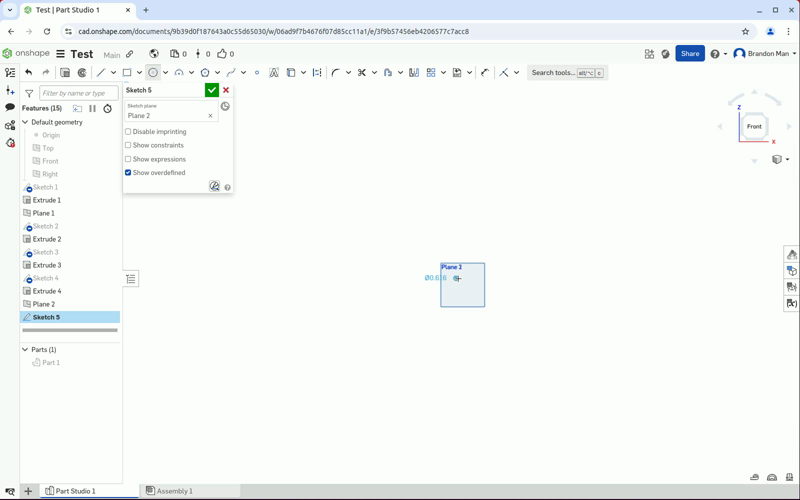
scroll(6)
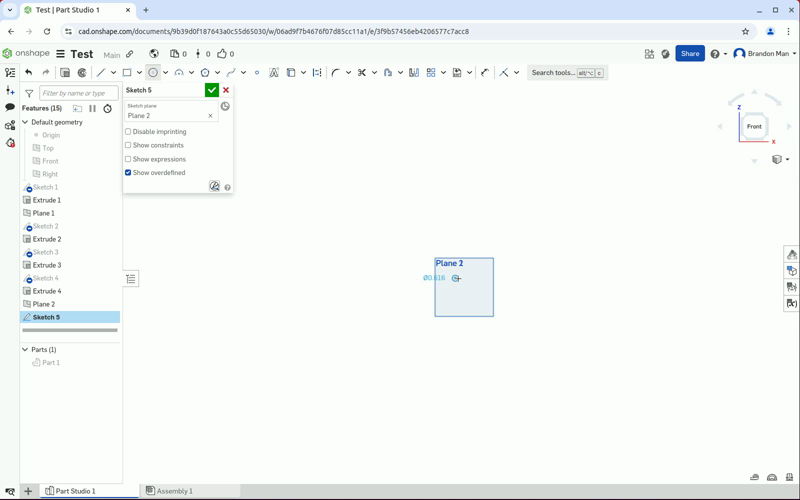
scroll(6)
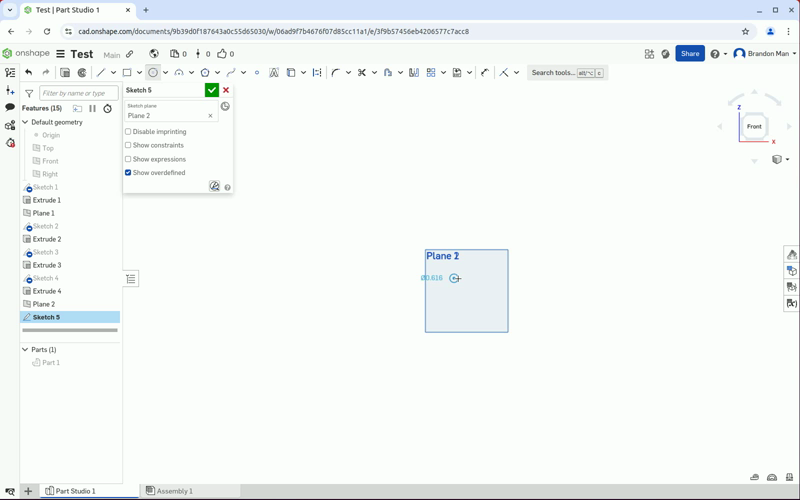
scroll(6)
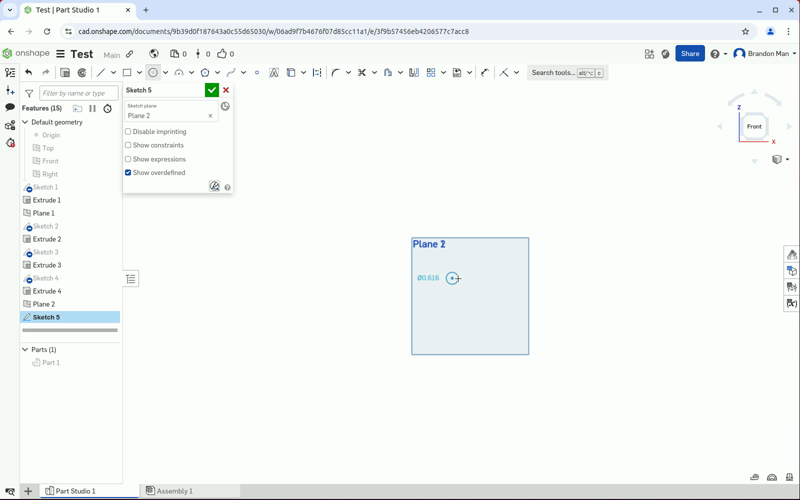
scroll(6)
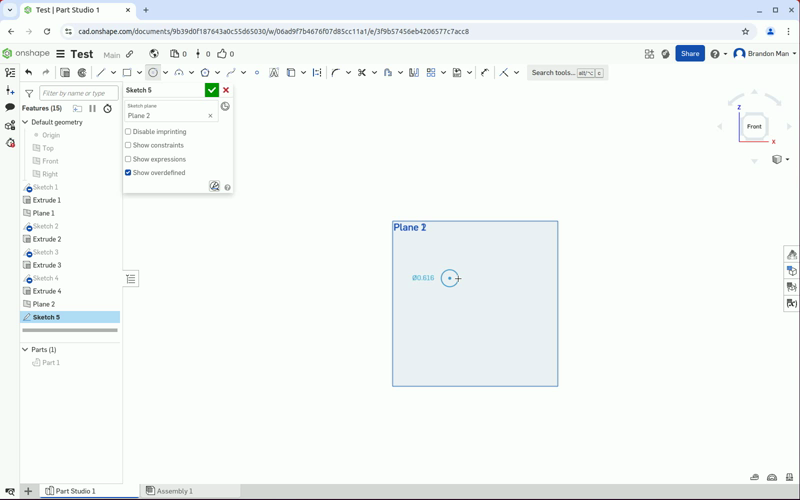
scroll(6)
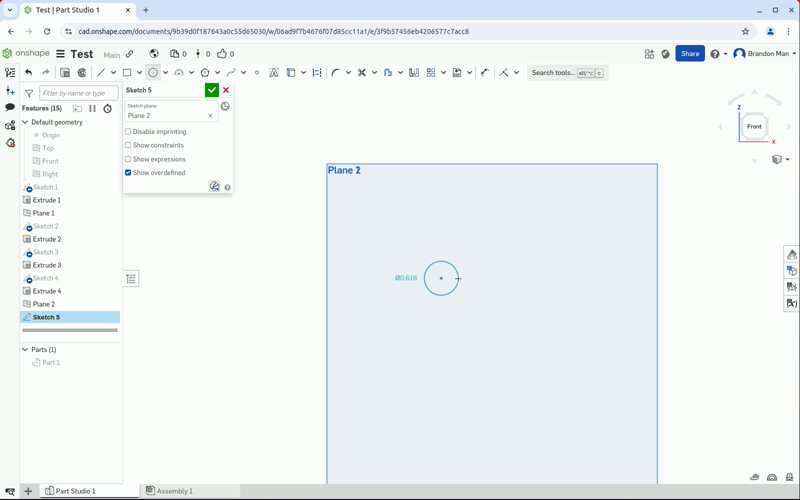
click(458, 278)
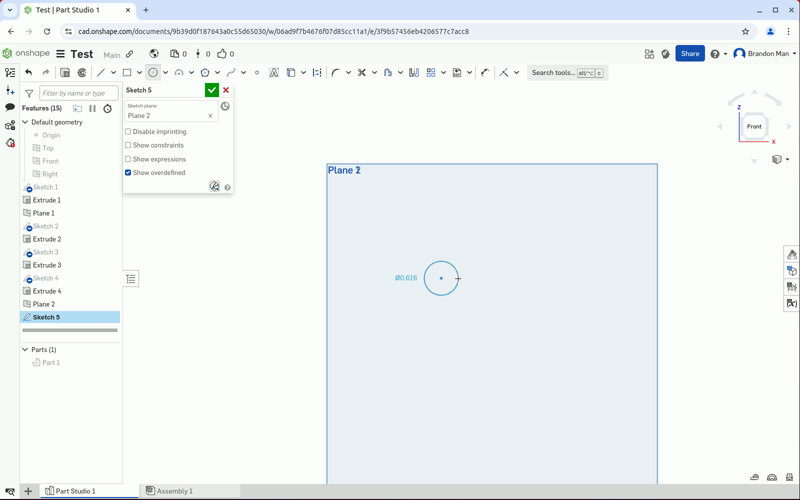
scroll(-6)
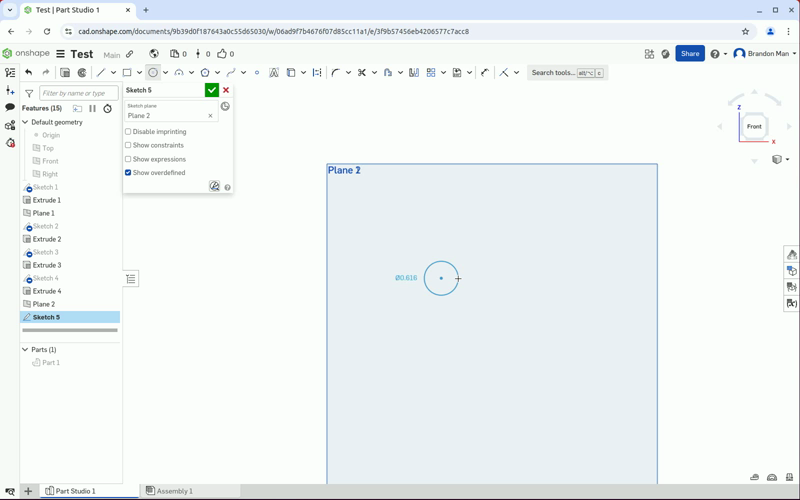
scroll(-6)
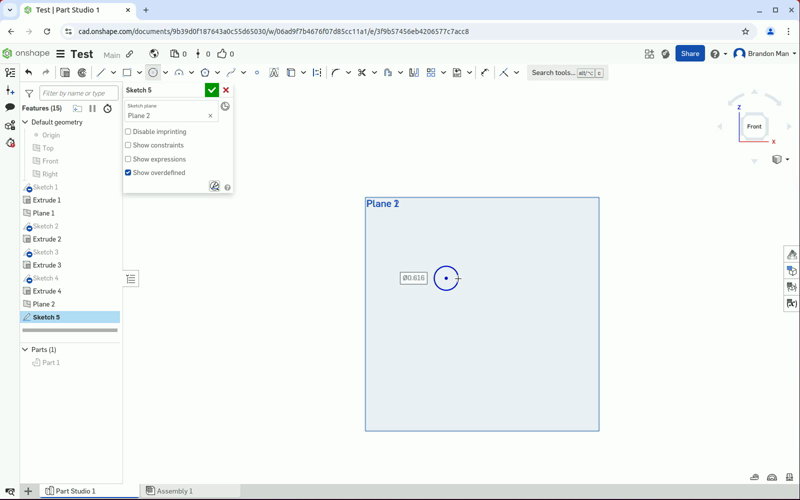
scroll(-6)
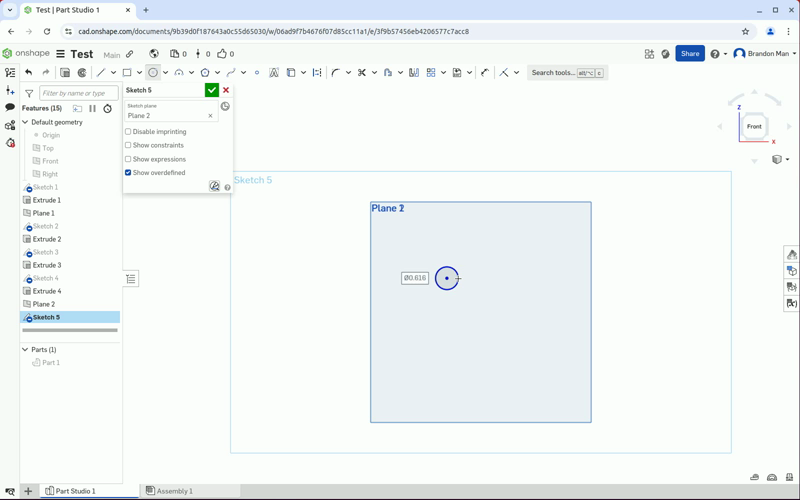
scroll(-6)
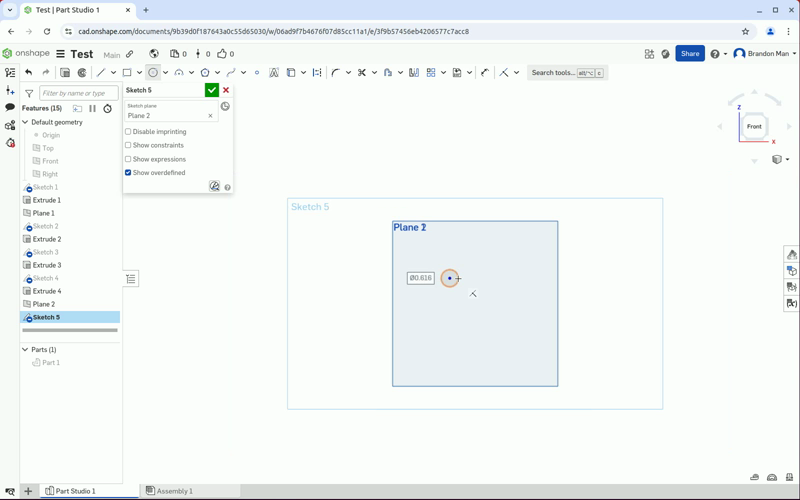
scroll(-6)
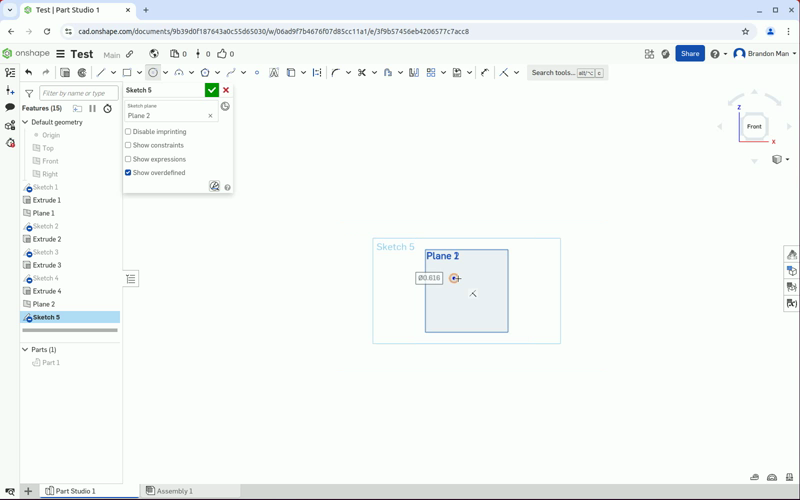
scroll(-6)
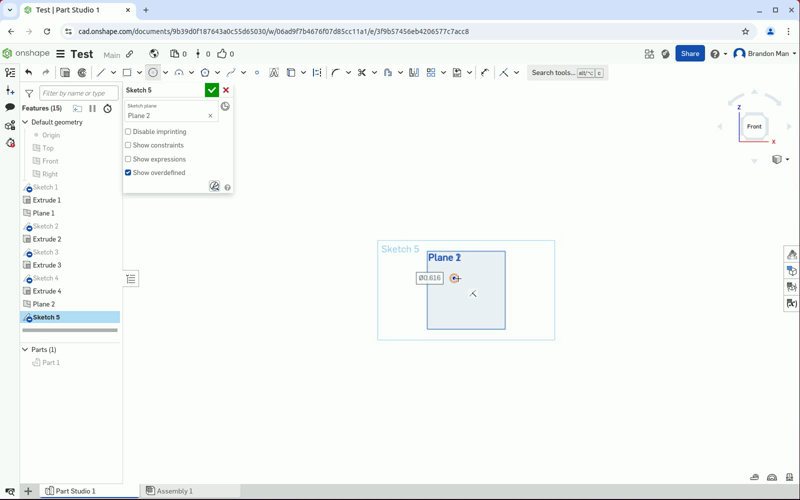
scroll(-6)
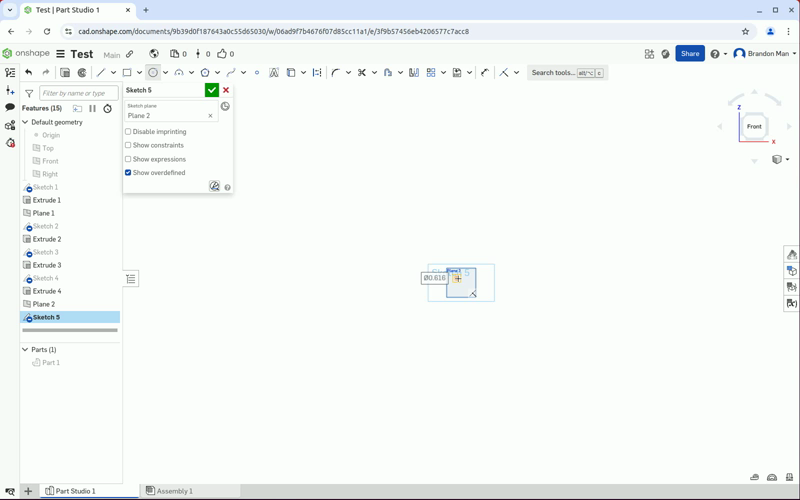
key(esc)
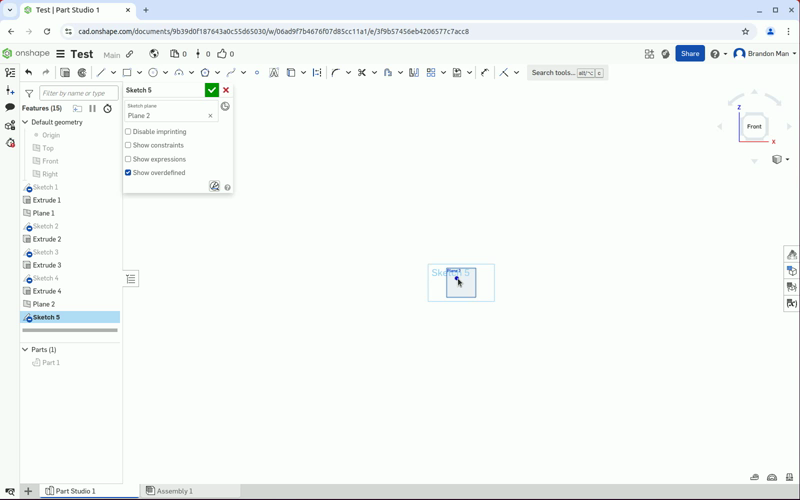
mouse_move(455, 278)
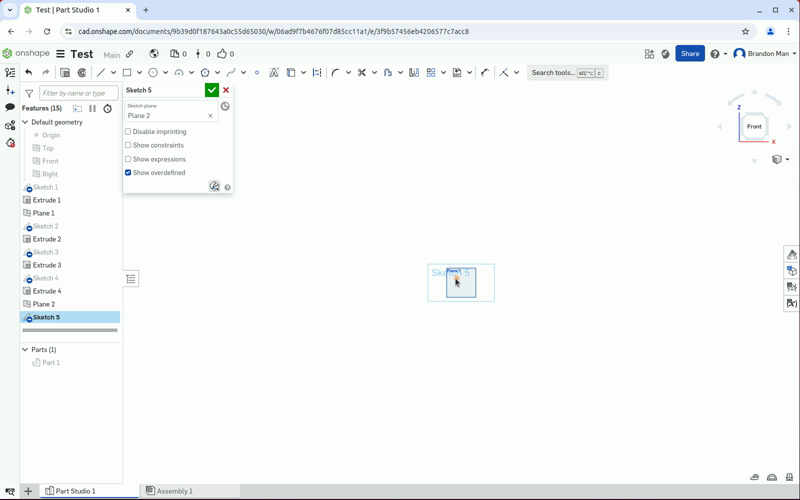
scroll(6)
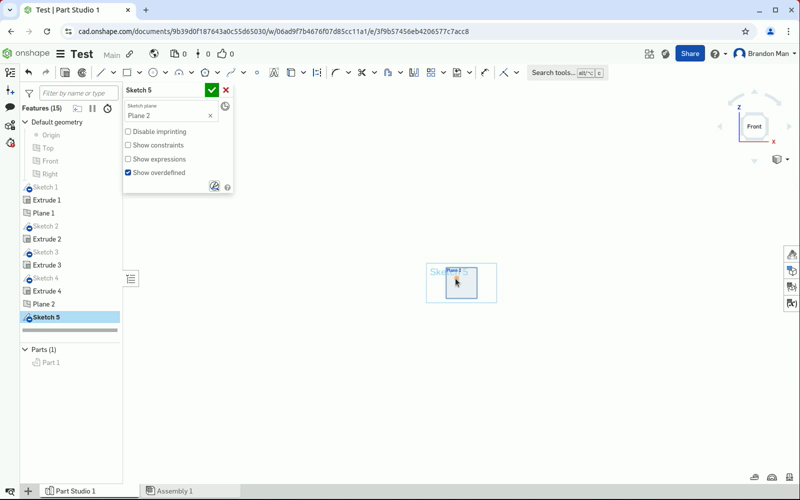
scroll(6)
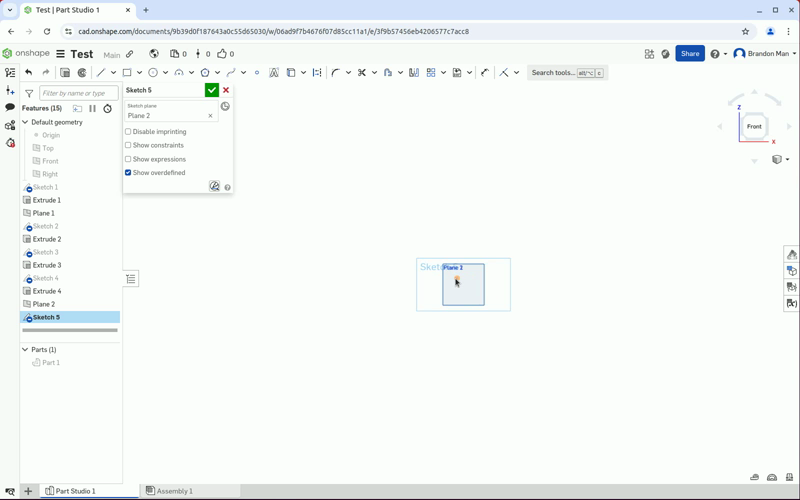
scroll(6)
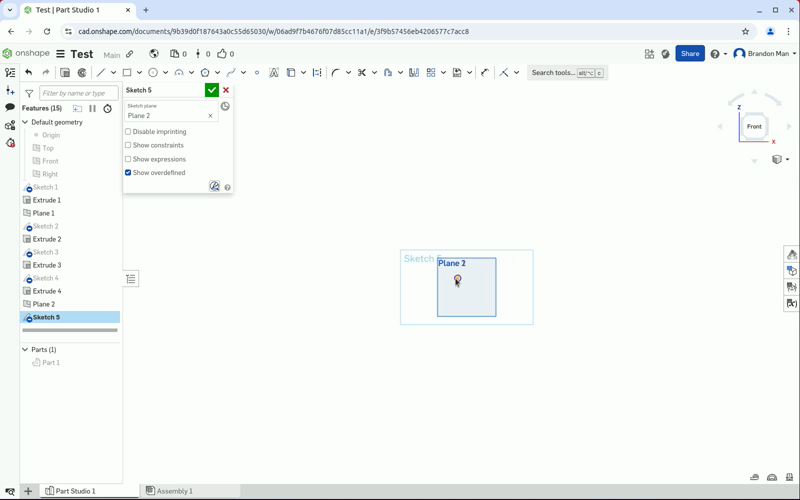
scroll(6)
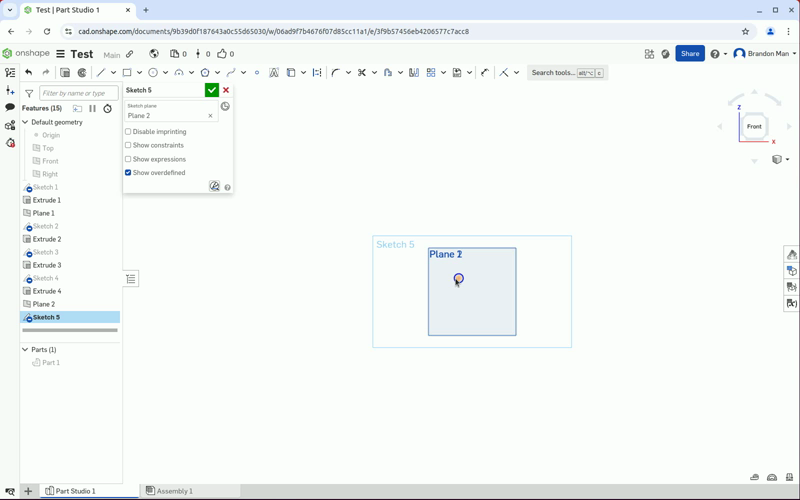
scroll(6)
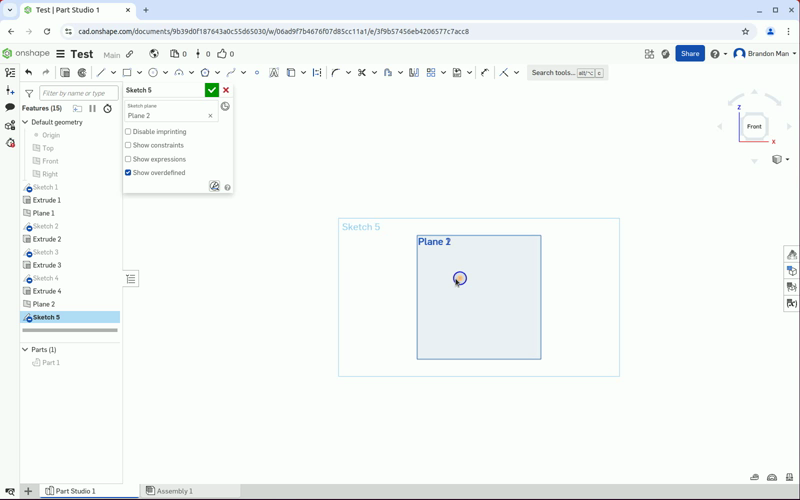
scroll(6)
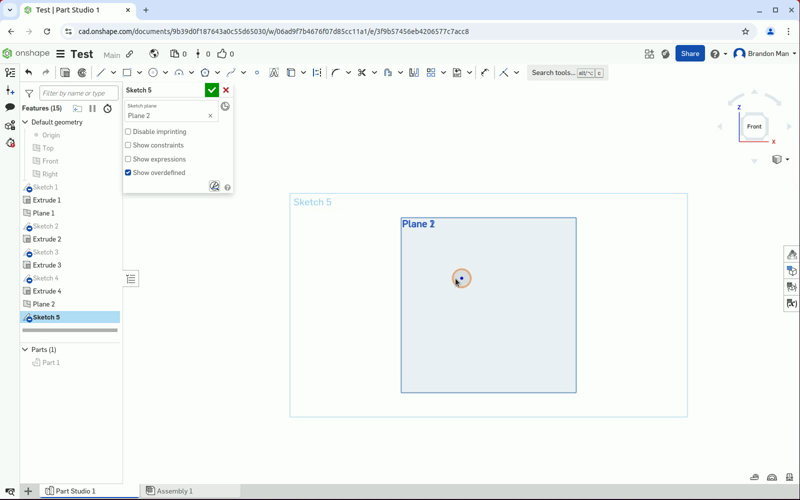
scroll(6)
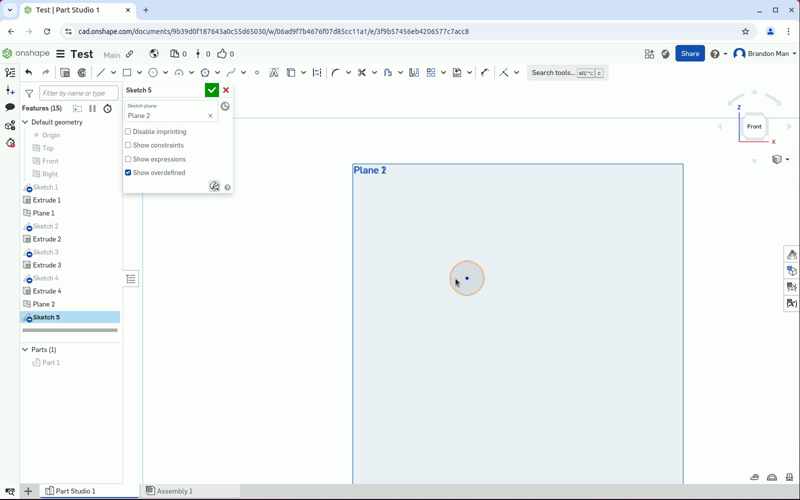
click(455, 278)
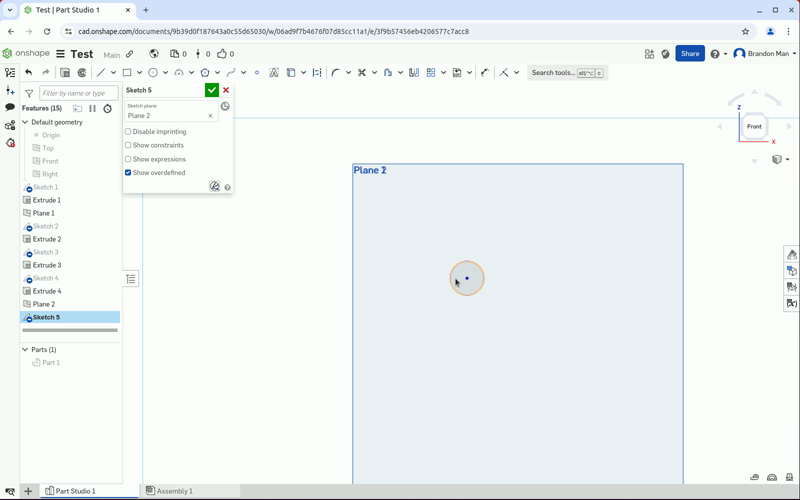
scroll(-6)
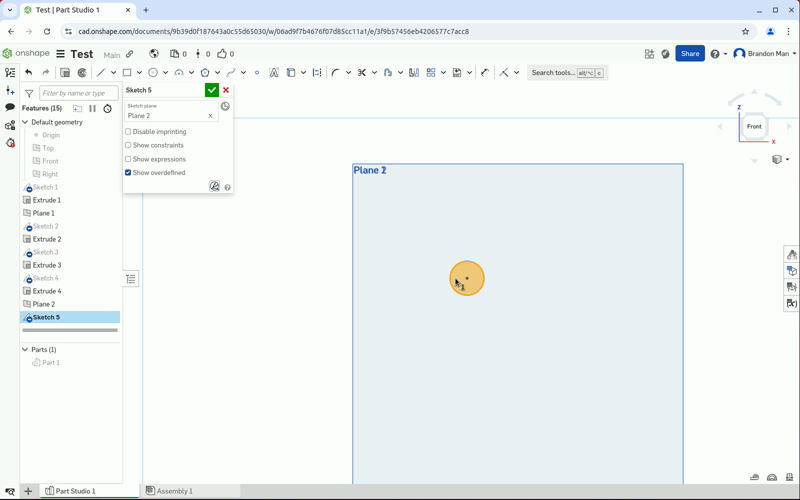
scroll(-6)
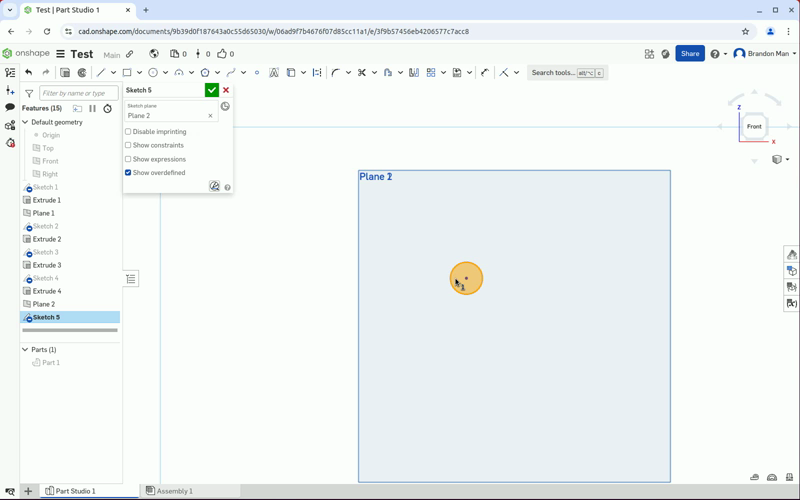
scroll(-6)
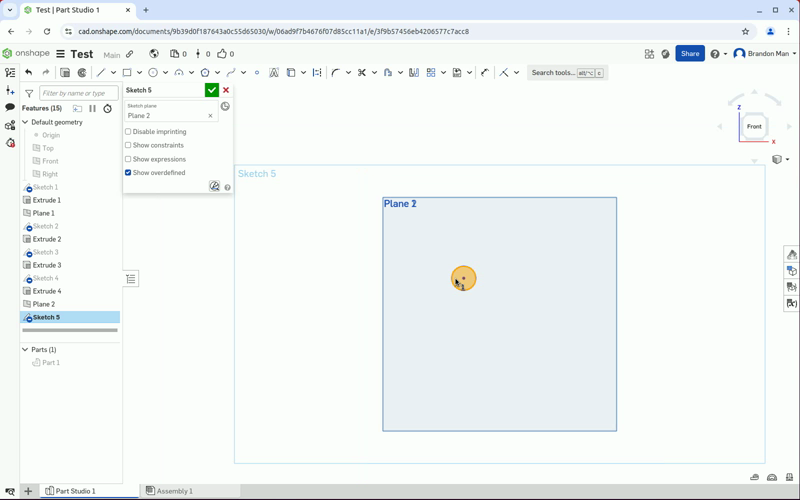
scroll(-6)
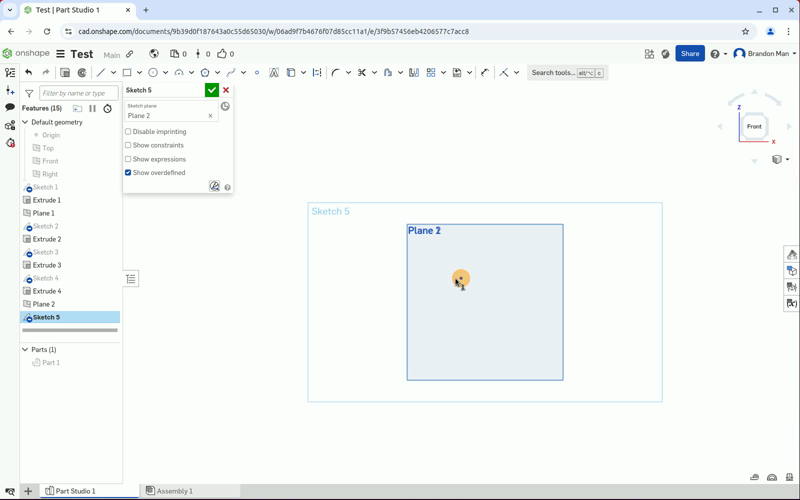
scroll(-6)
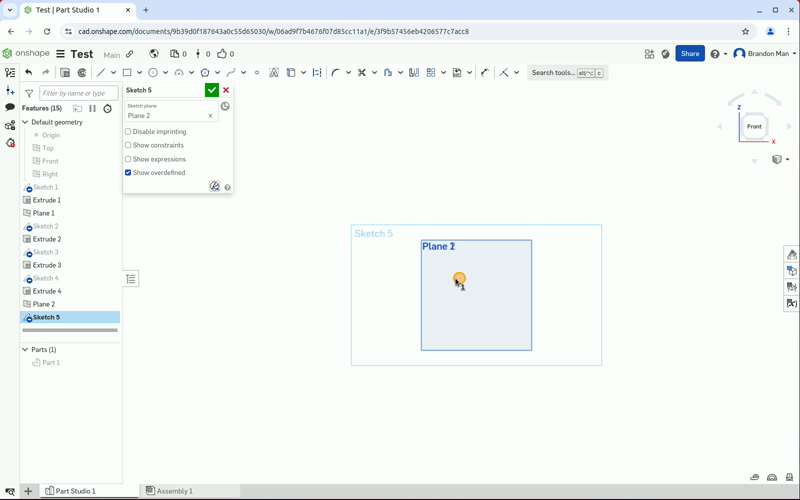
scroll(-6)
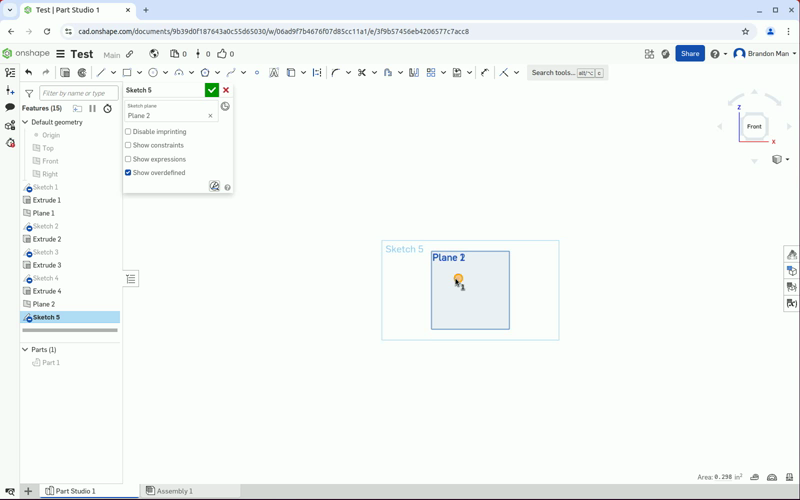
scroll(-6)
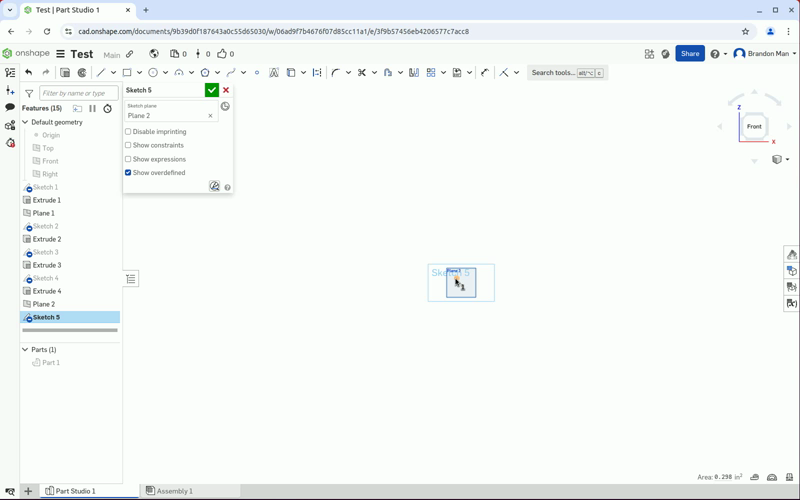
mouse_move(73, 352)
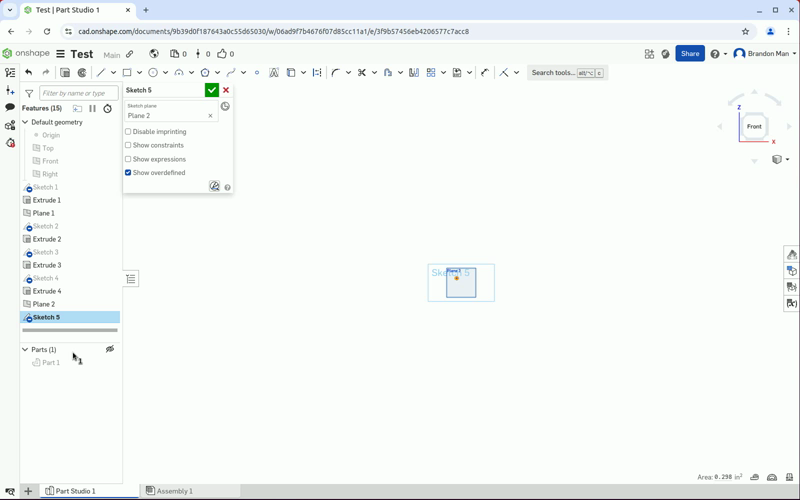
key(shift+y)
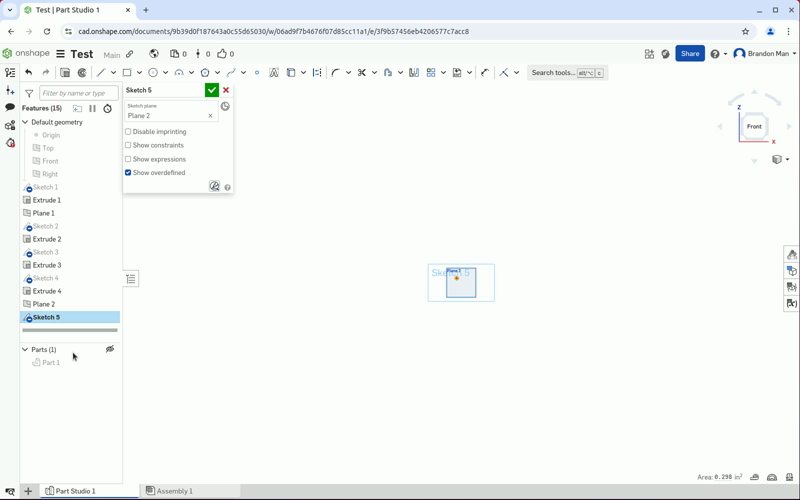
key(shift+e)
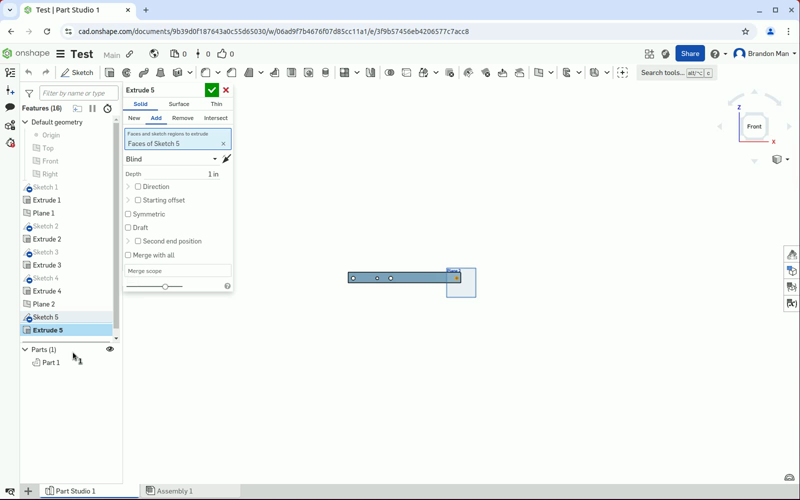
mouse_move(143, 106)
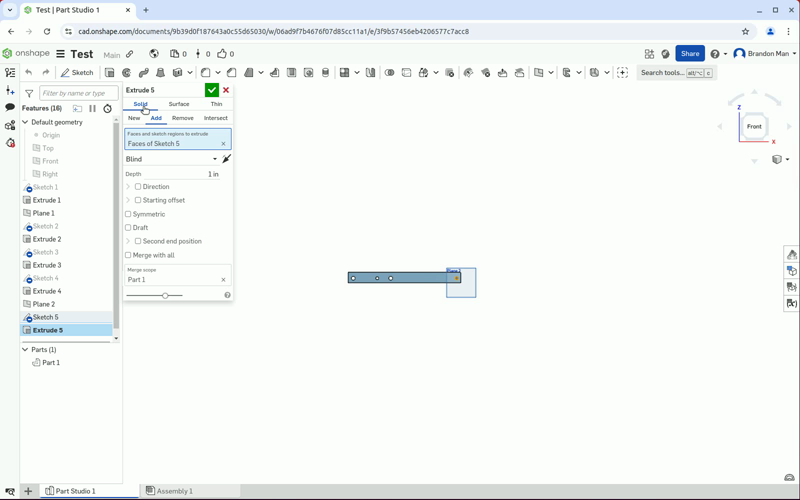
click(143, 106)
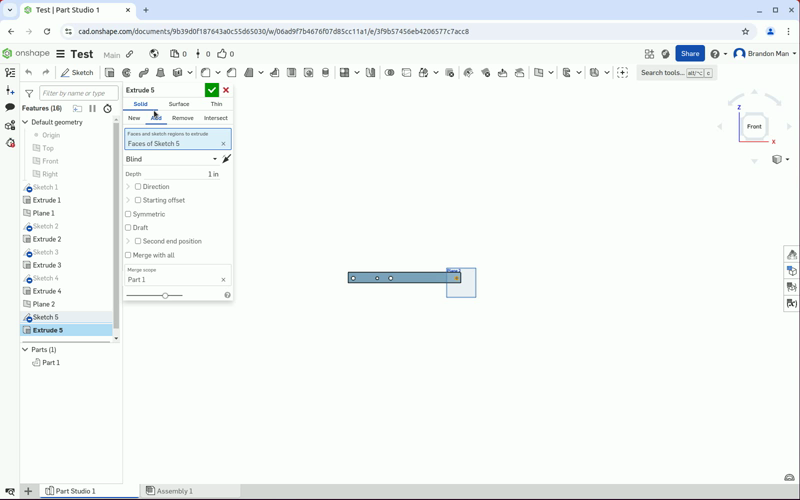
mouse_move(186, 120)
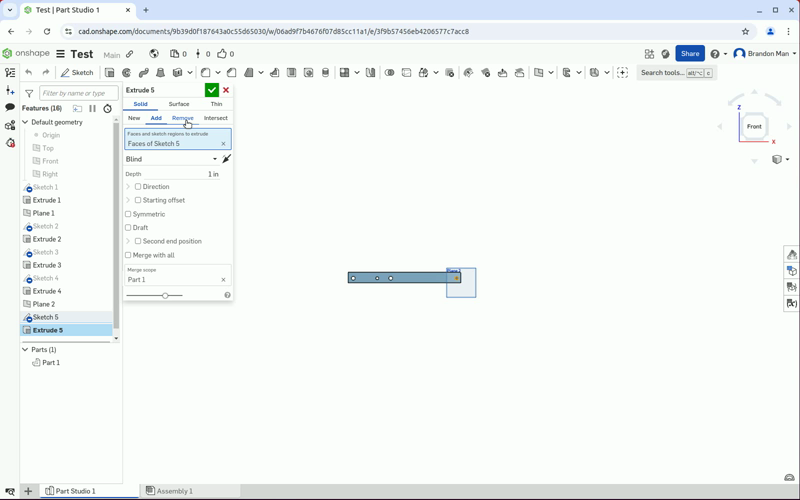
click(186, 120)
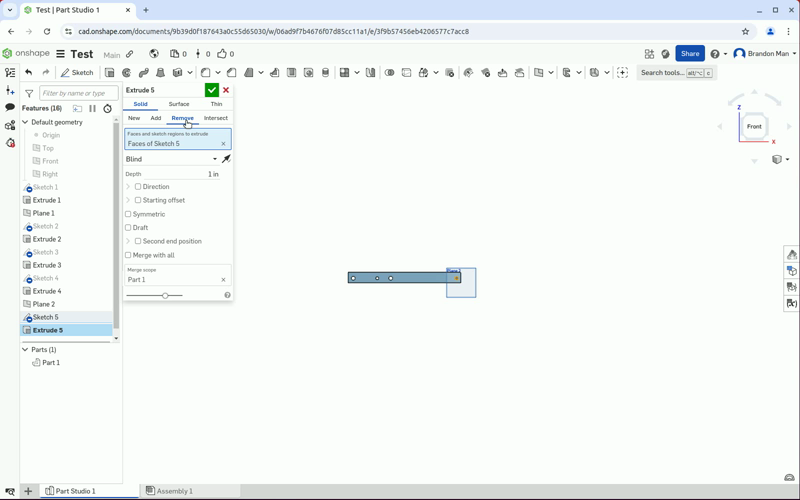
key(tab, 4)
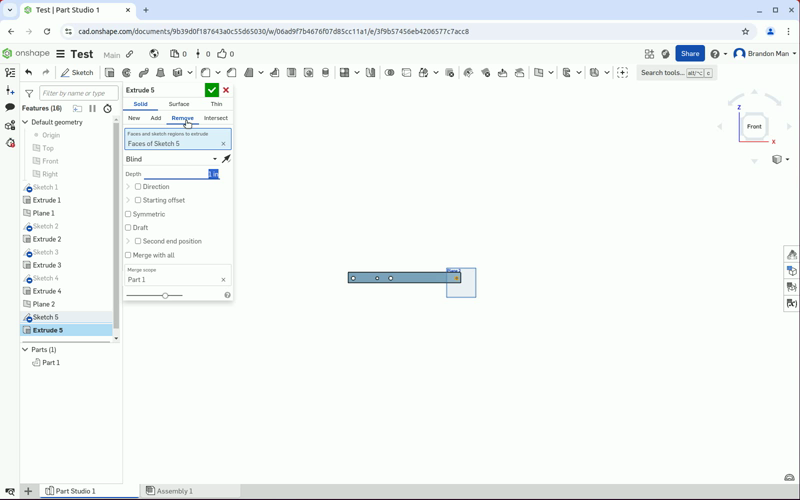
text(2.889)
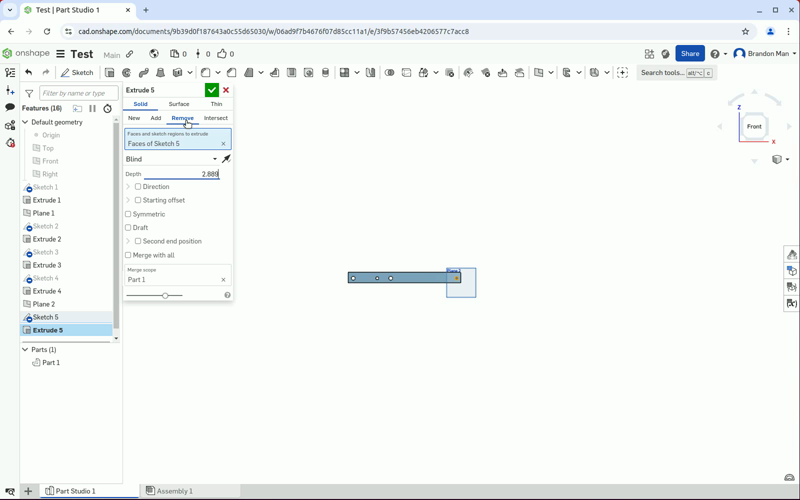
key(tab, 6)
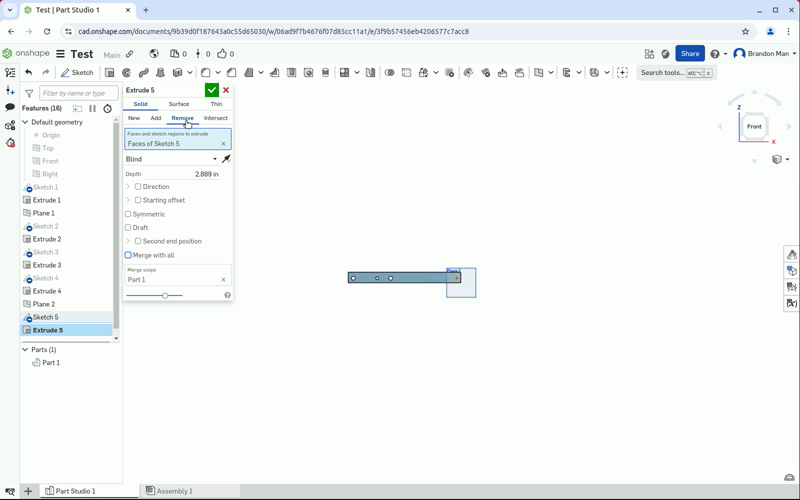
key(space)
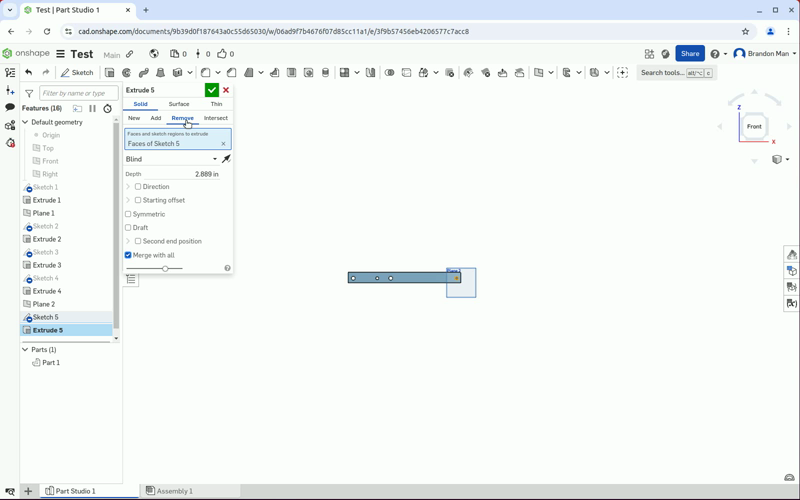
key(enter)
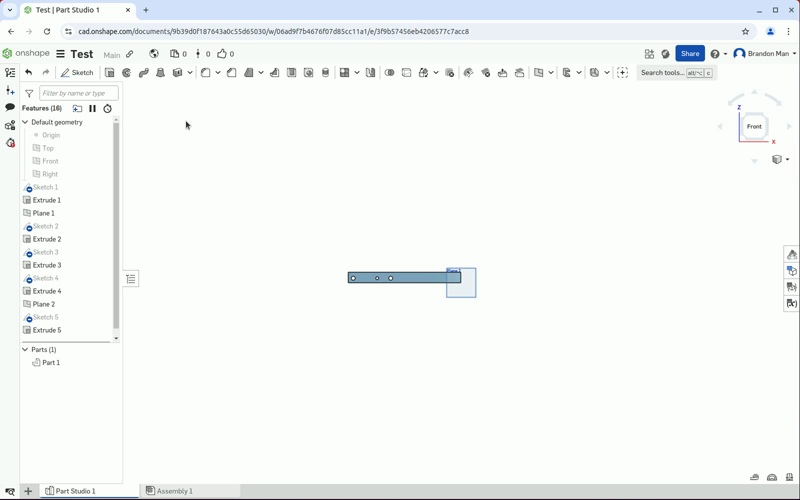
key(shift+h)
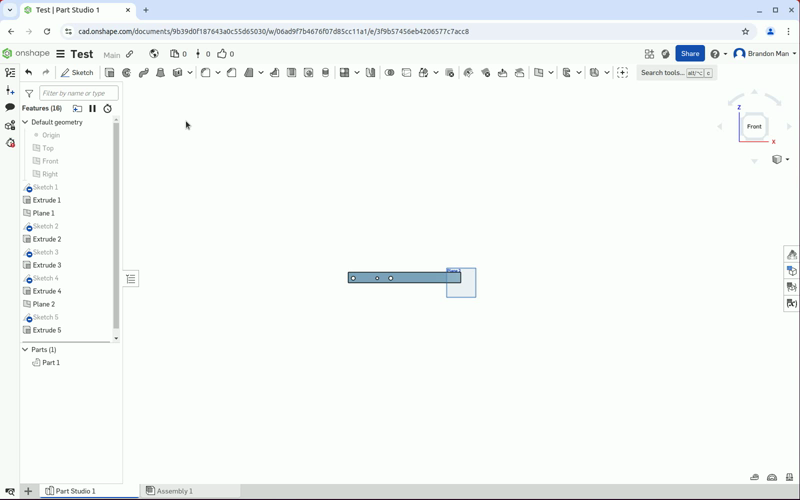
key(shift+h)
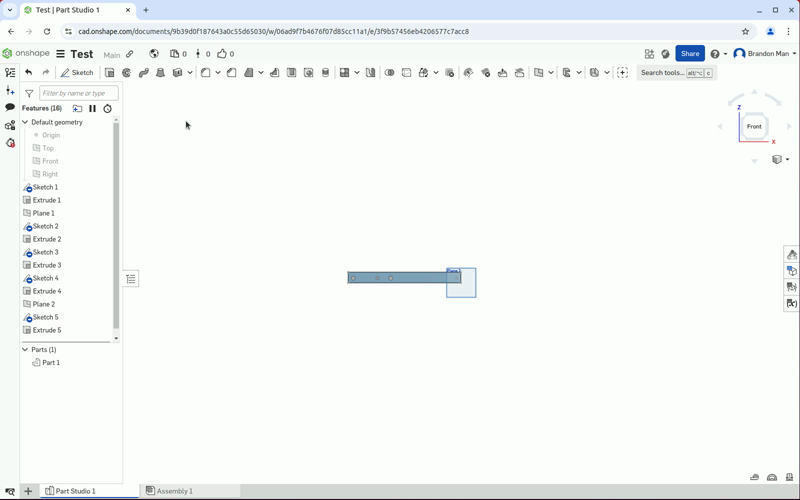
key(shift+7)
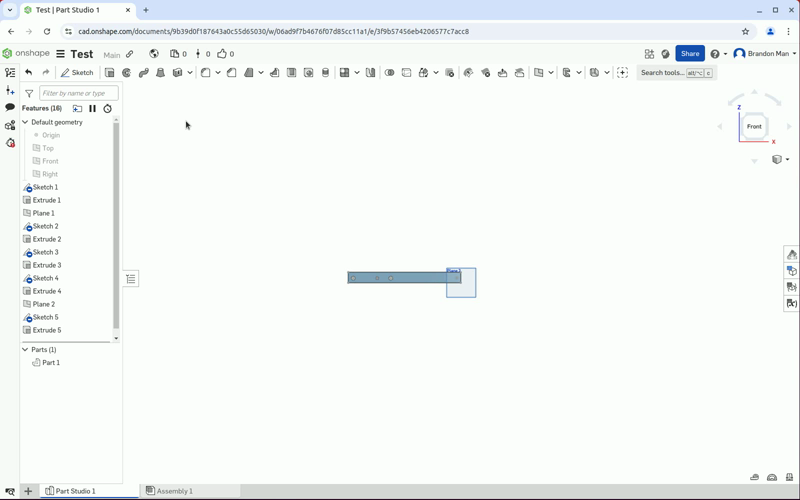
key(left, 2)
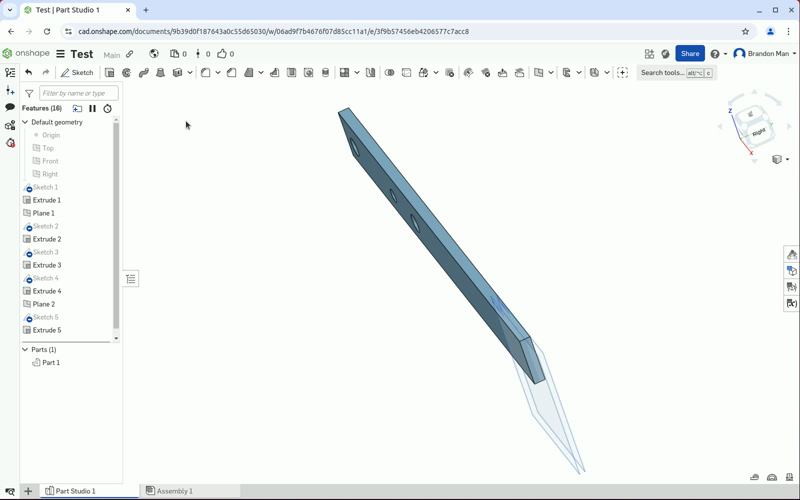
key(down, 2)
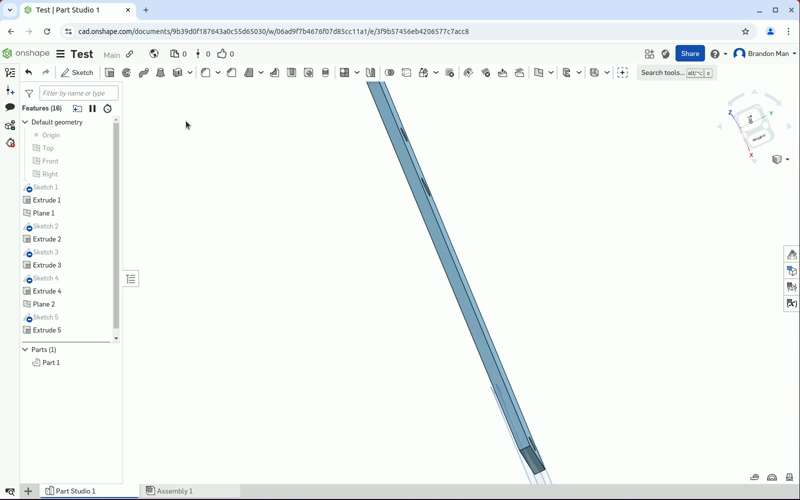
key(up, 2)
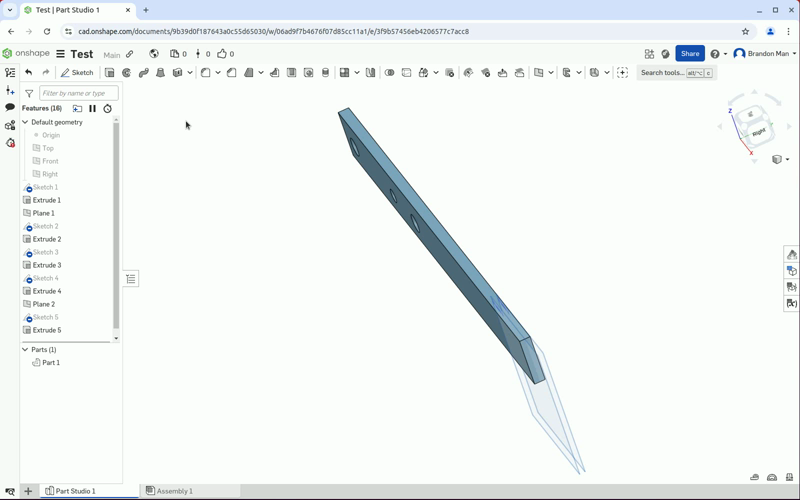
key(right, 2)
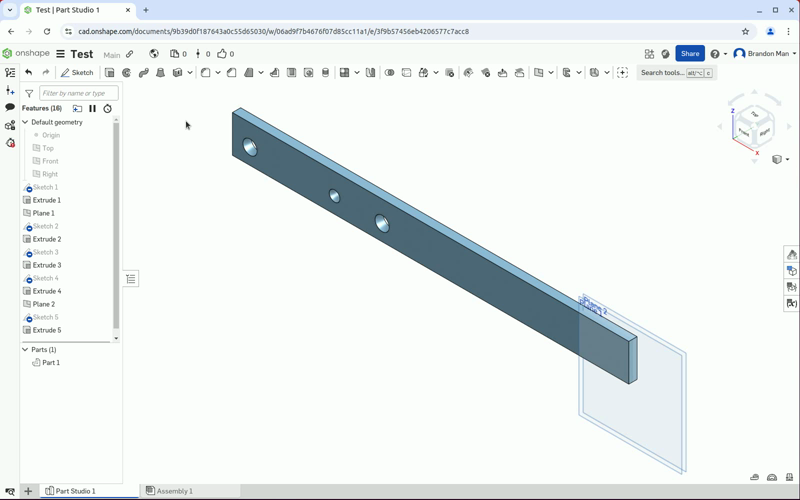
mouse_move(69, 189)
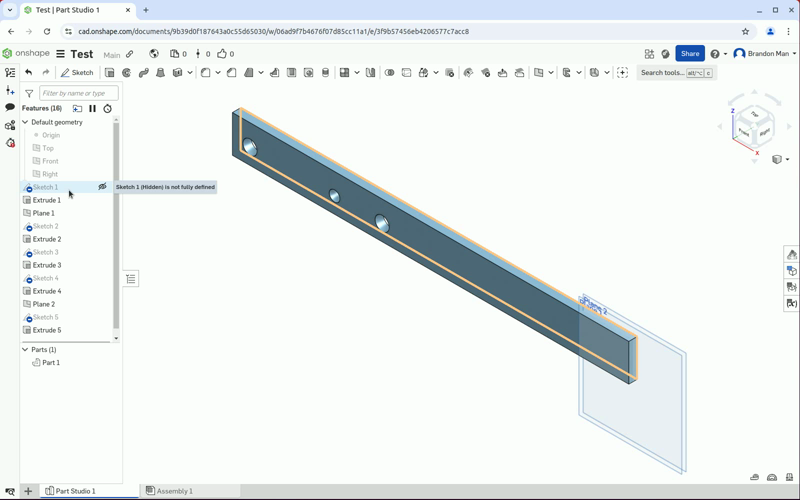
click(69, 189)